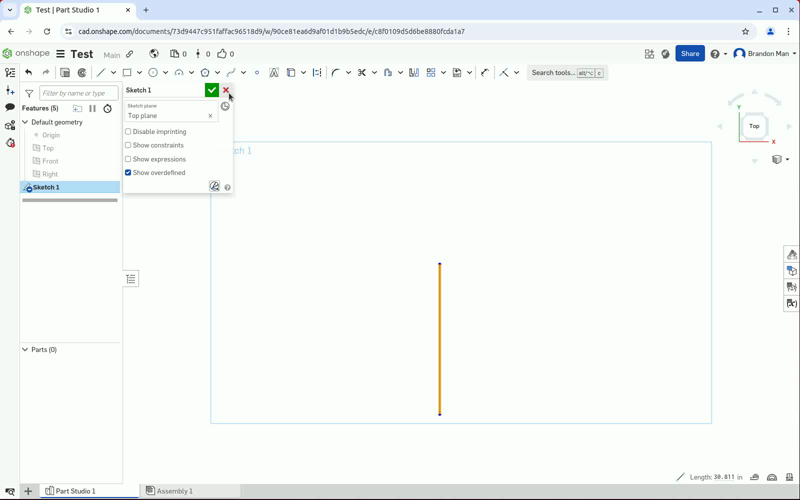
key(shift+h)
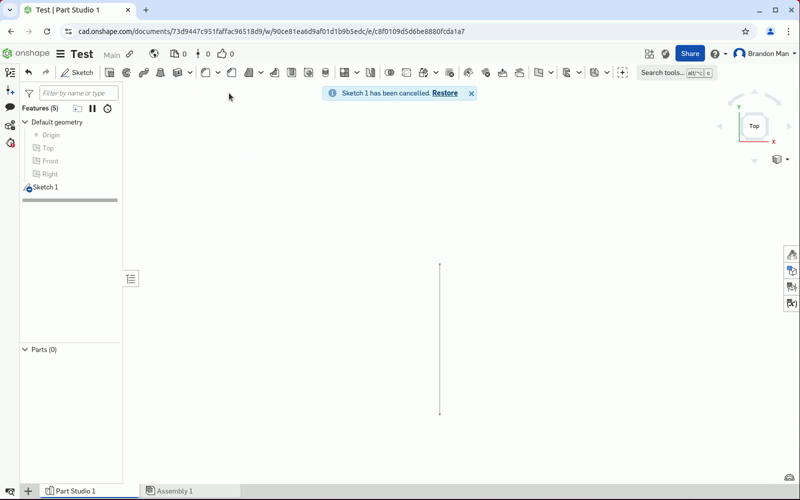
key(shift+s)
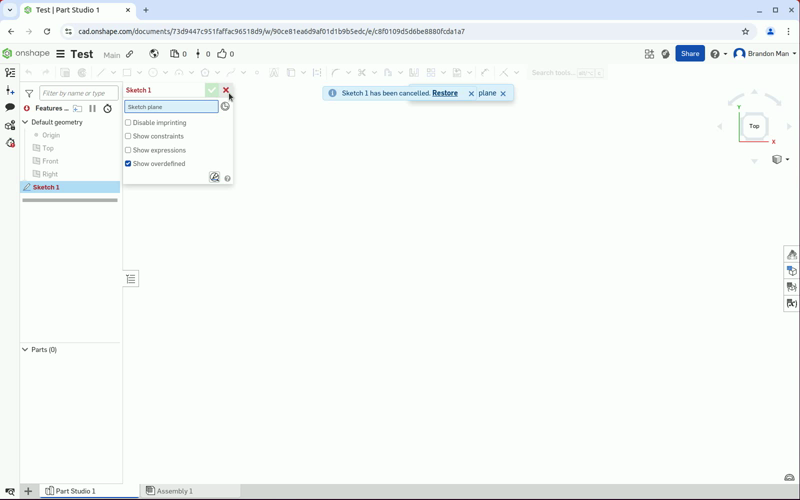
mouse_move(73, 150)
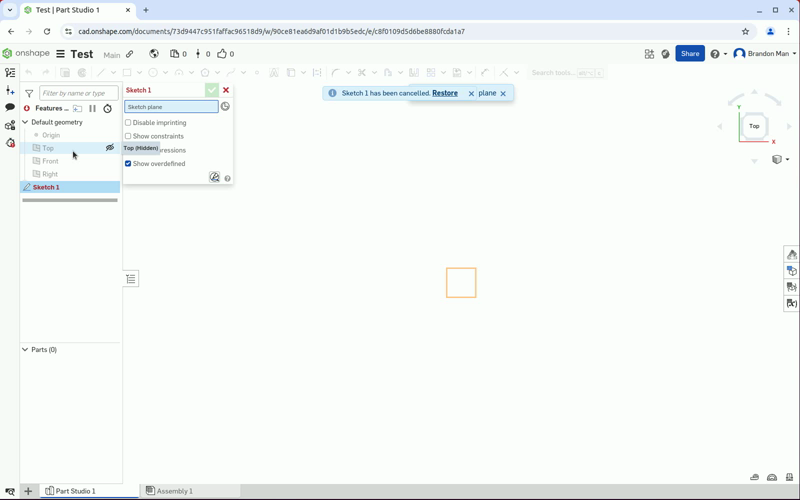
click(73, 150)
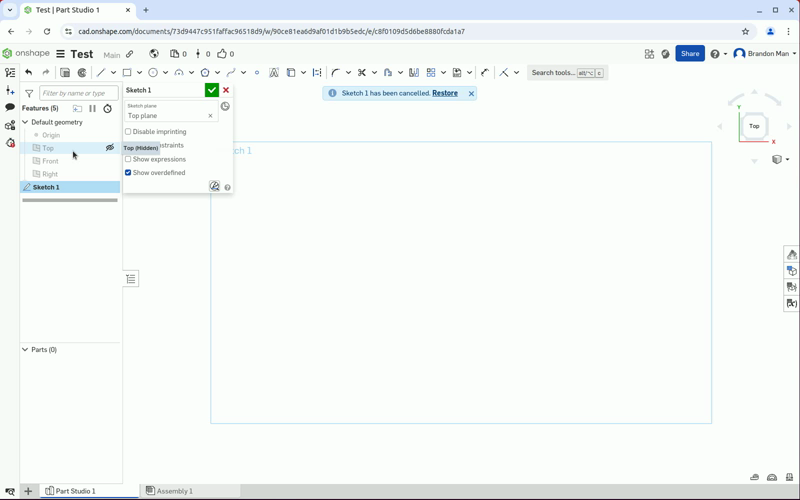
mouse_move(73, 352)
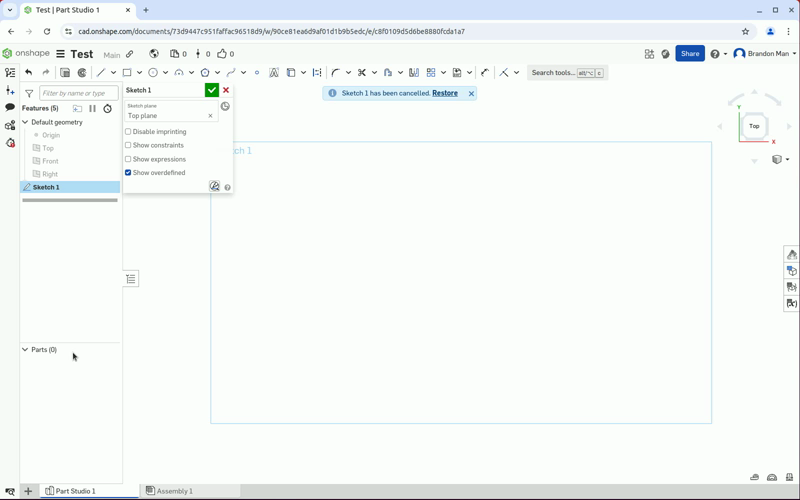
key(y)
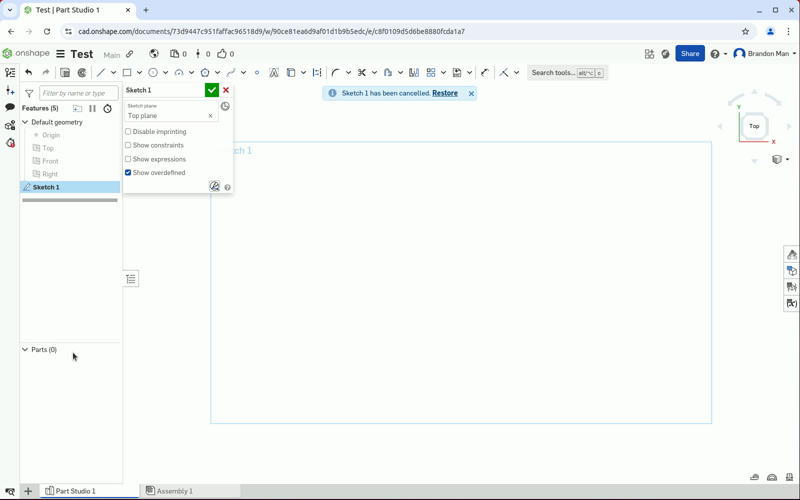
key(l)
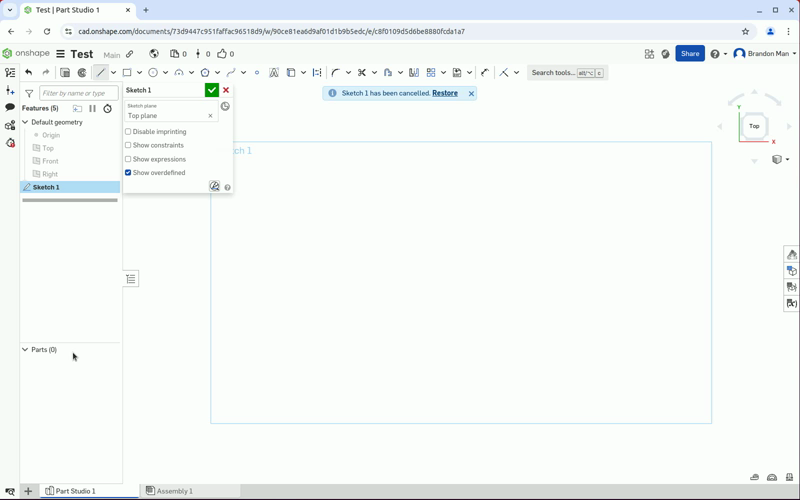
key_down(shift)
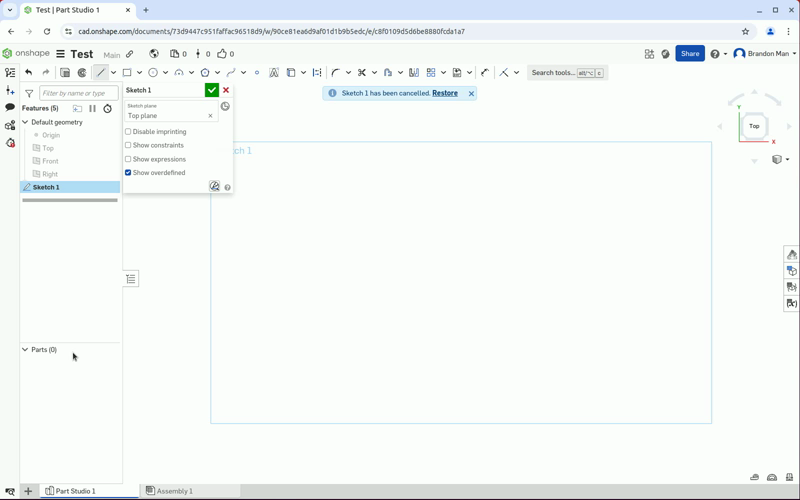
mouse_move(348, 236)
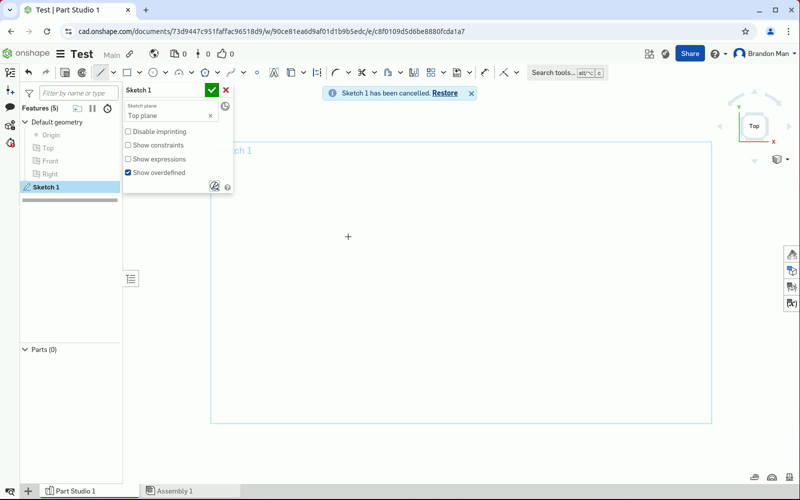
click(348, 236)
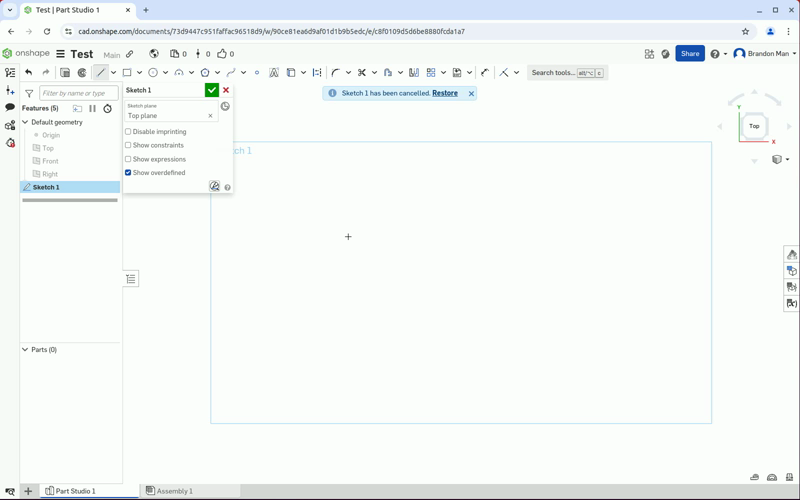
key_up(shift)
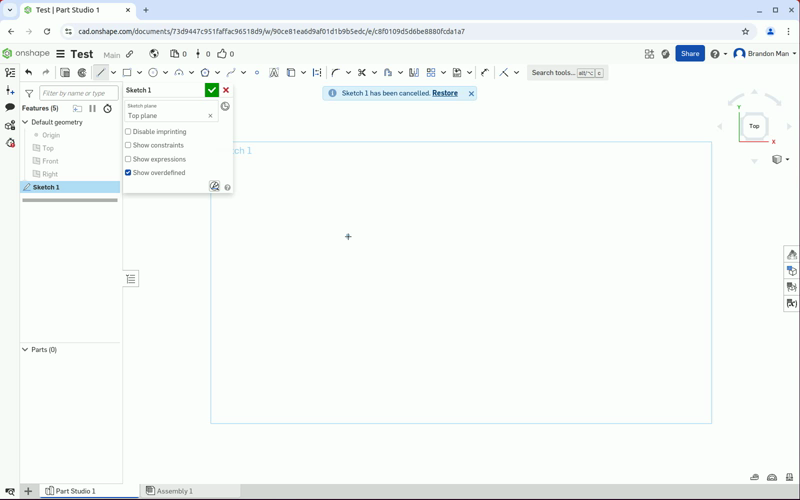
key_down(shift)
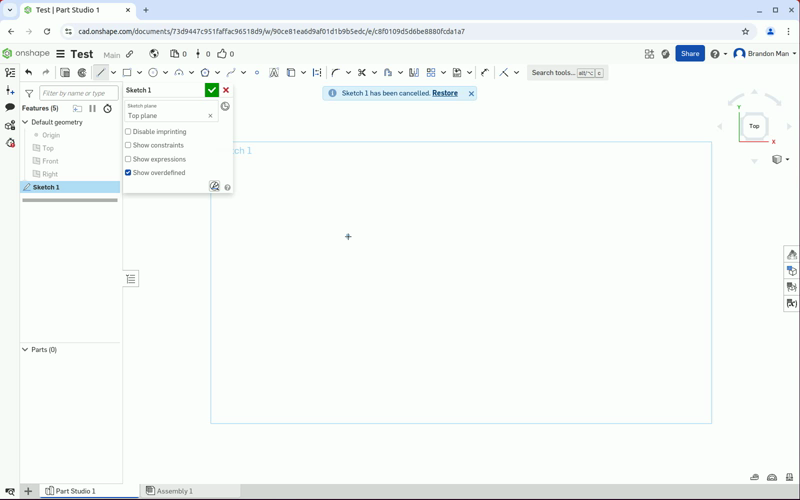
mouse_move(434, 273)
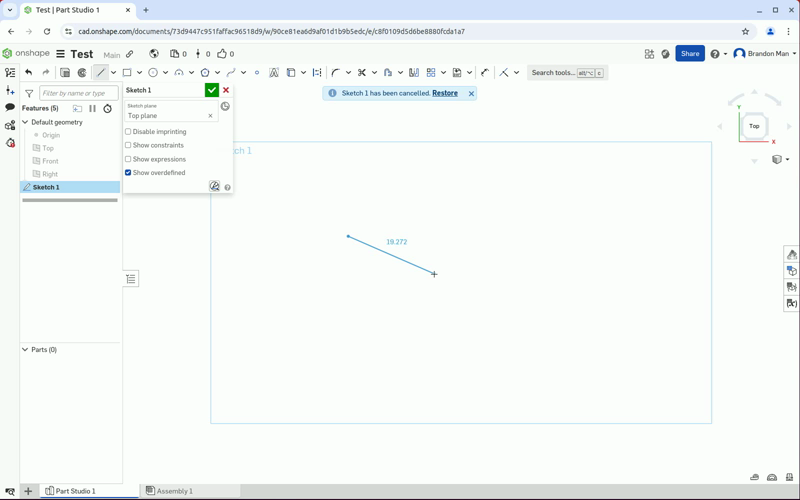
click(434, 273)
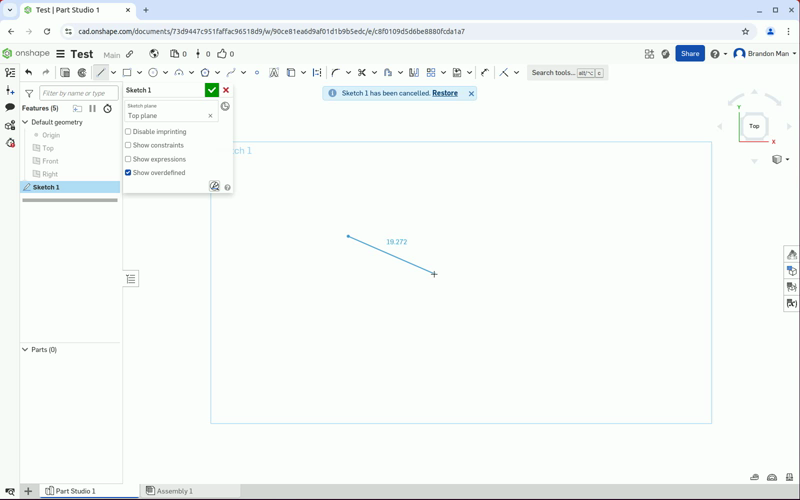
key_up(shift)
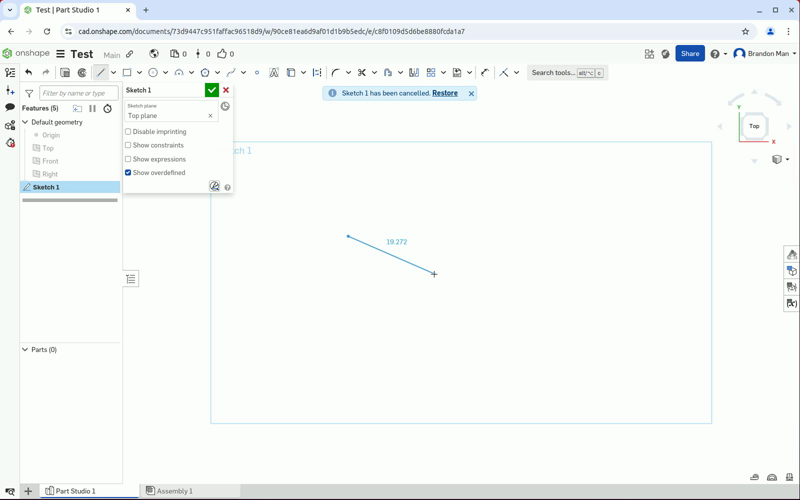
key_down(shift)
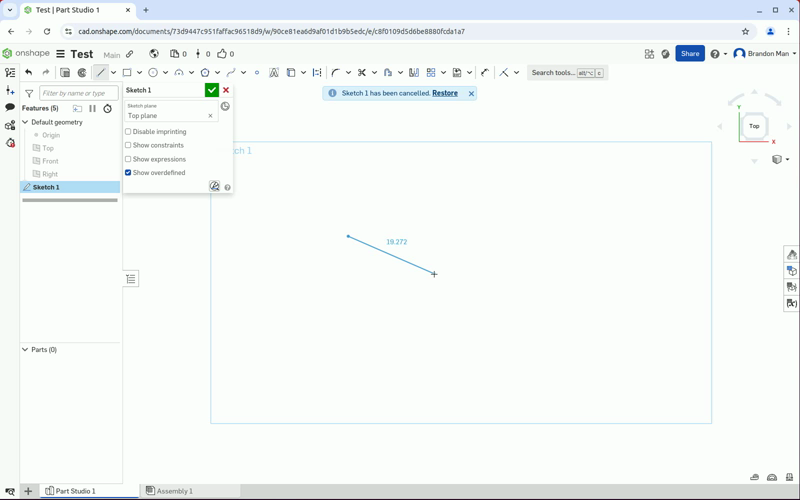
mouse_move(464, 273)
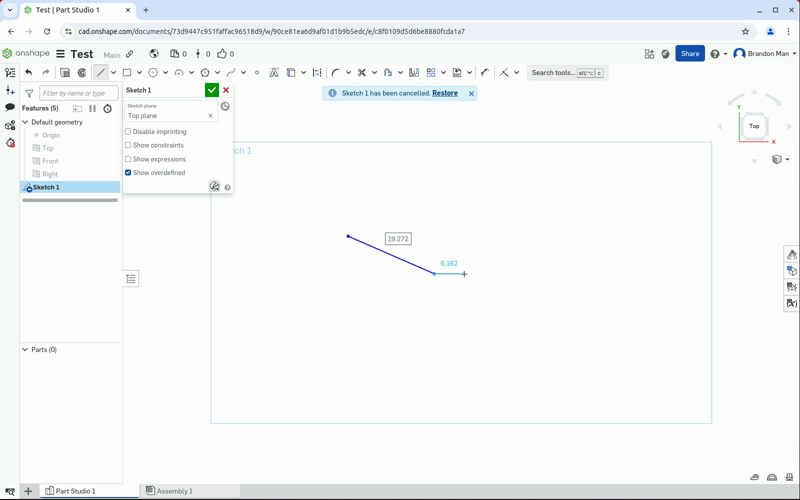
mouse_move(434, 226)
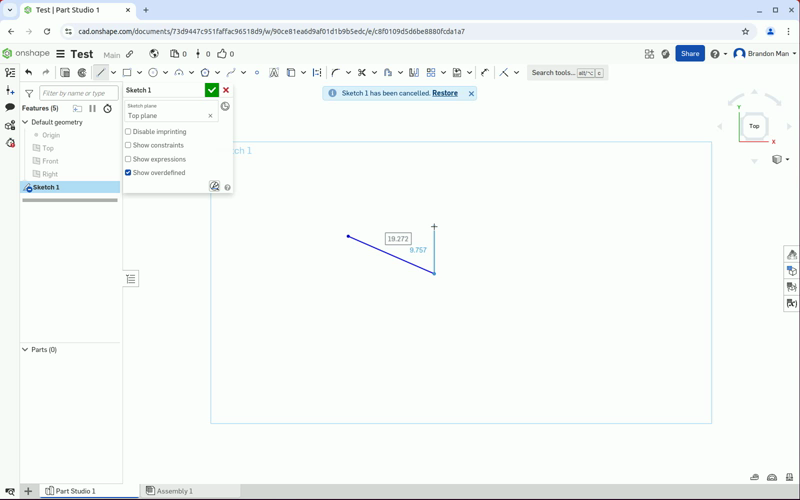
click(434, 226)
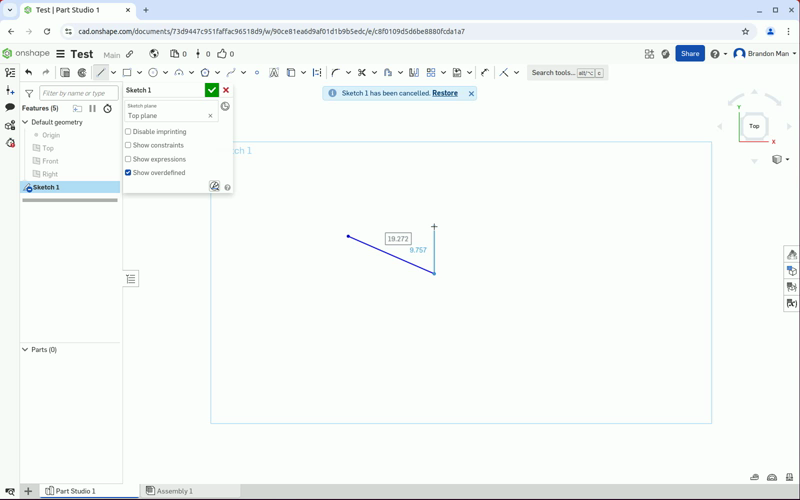
key_up(shift)
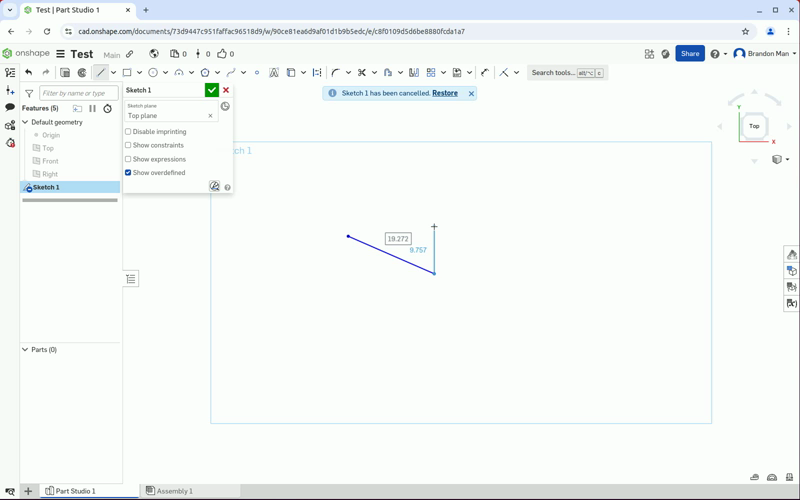
key_down(shift)
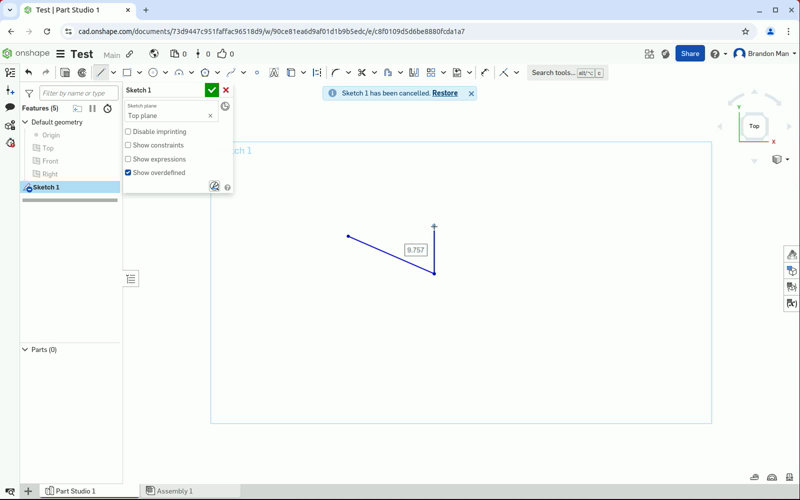
mouse_move(348, 226)
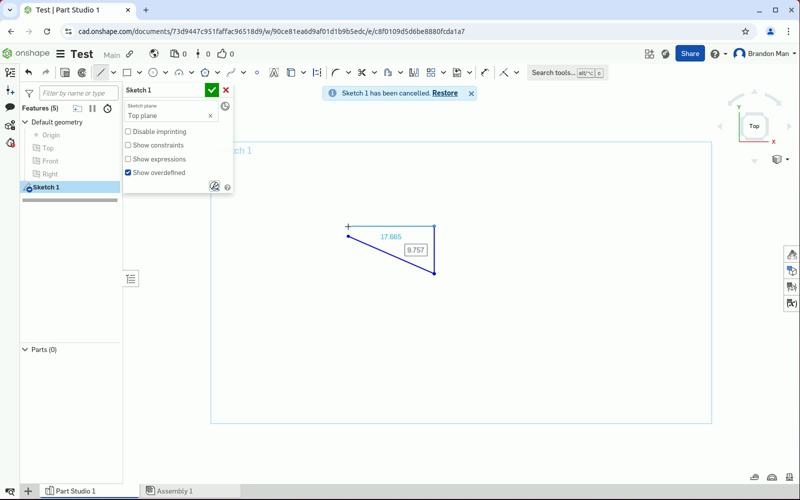
click(348, 226)
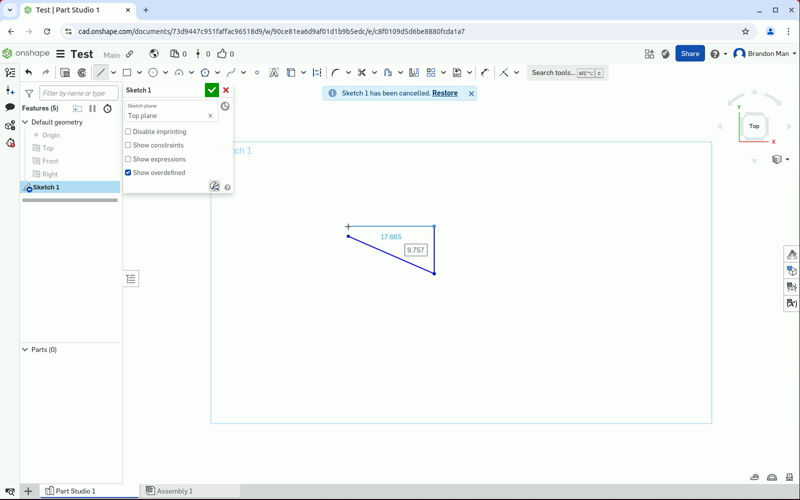
key_up(shift)
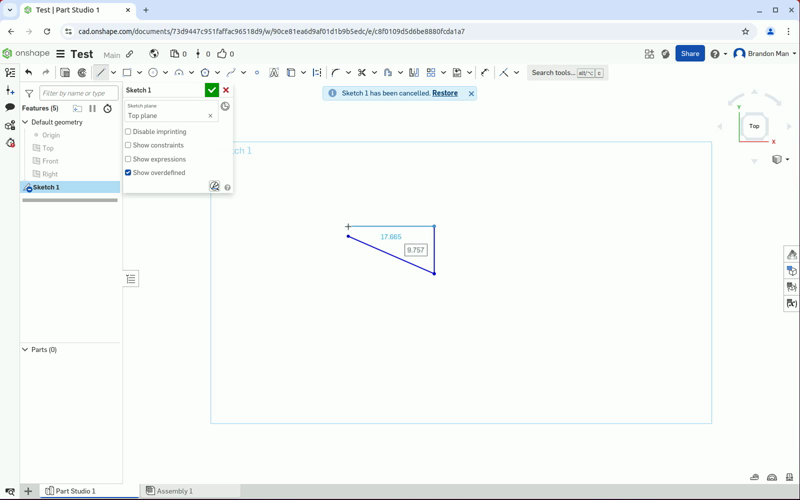
mouse_move(378, 226)
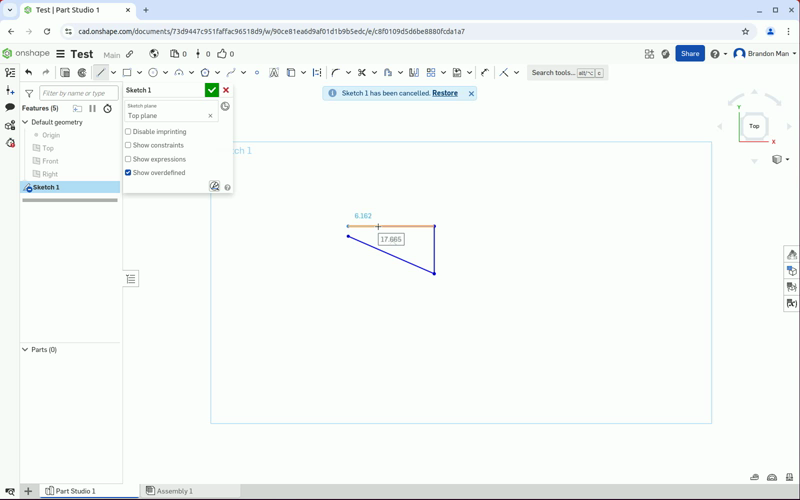
key_down(shift)
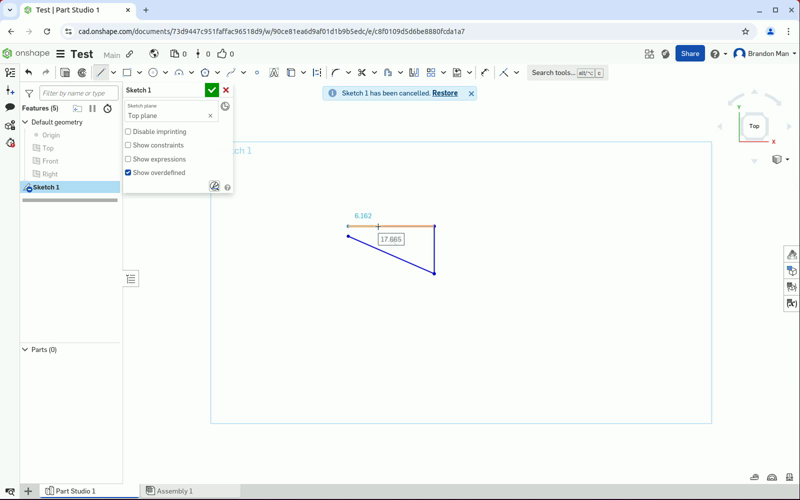
mouse_move(348, 236)
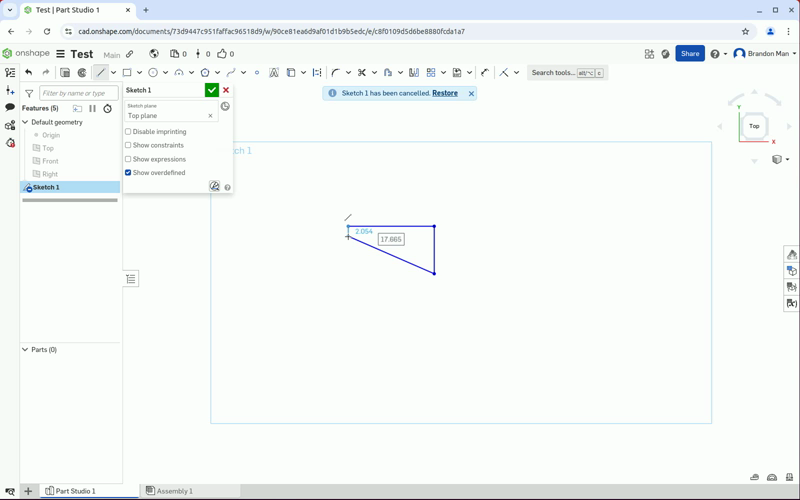
key_up(shift)
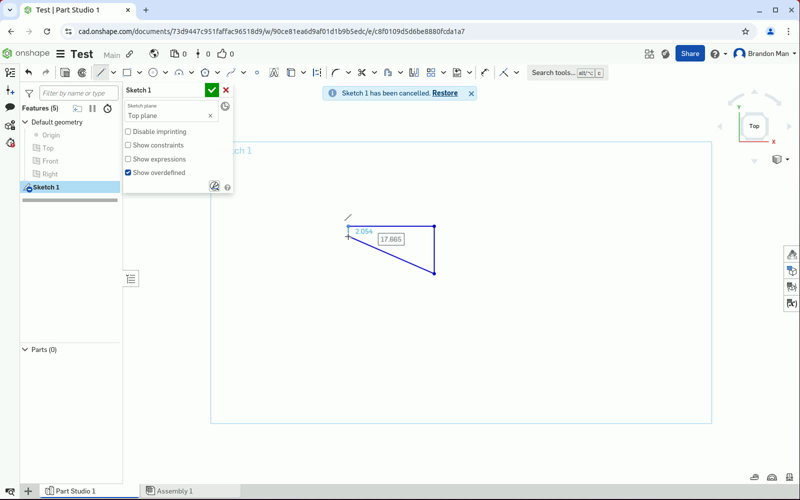
click(348, 236)
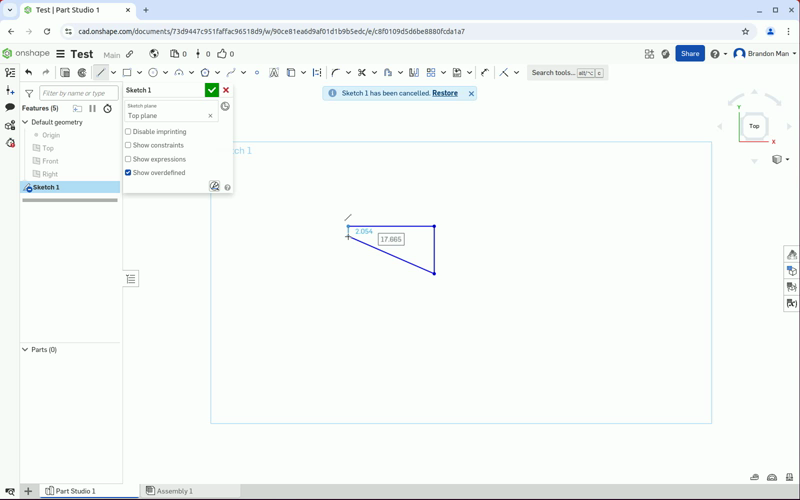
key(esc)
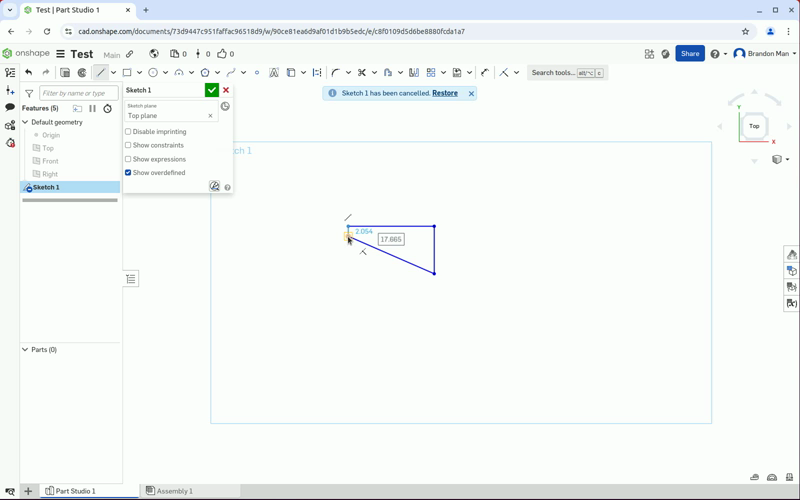
mouse_move(404, 230)
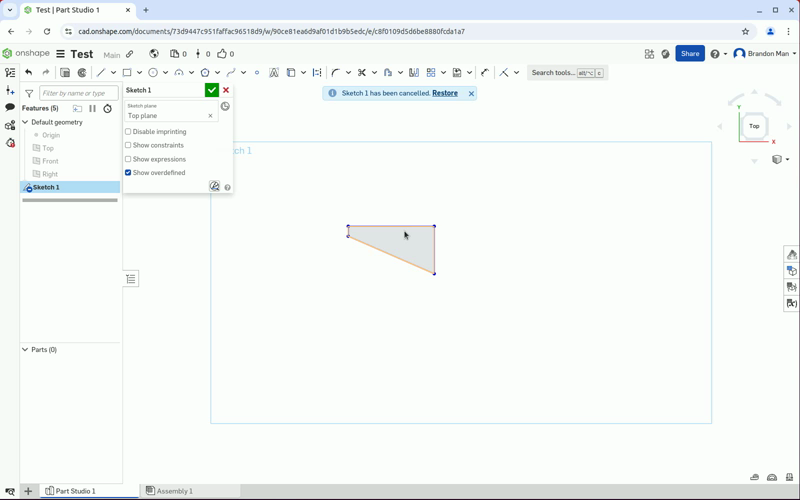
click(404, 230)
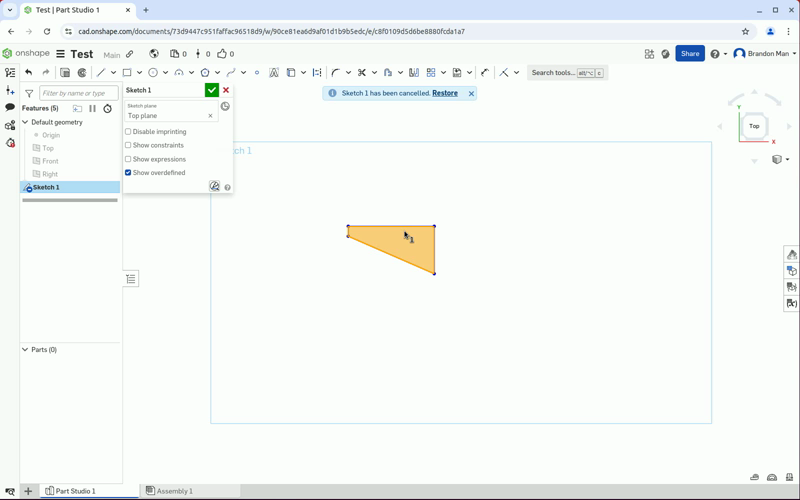
mouse_move(73, 352)
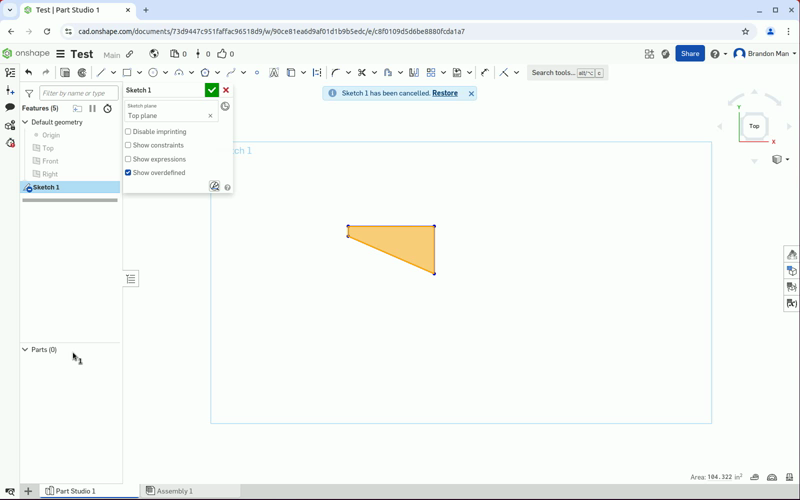
key(shift+y)
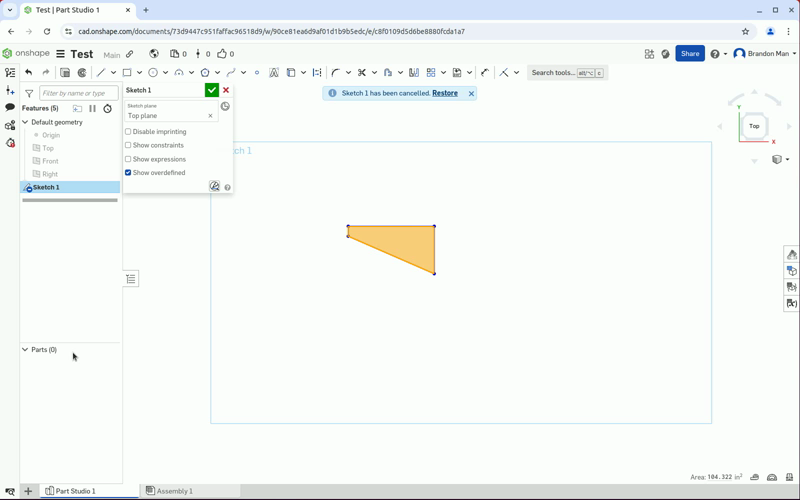
key(shift+e)
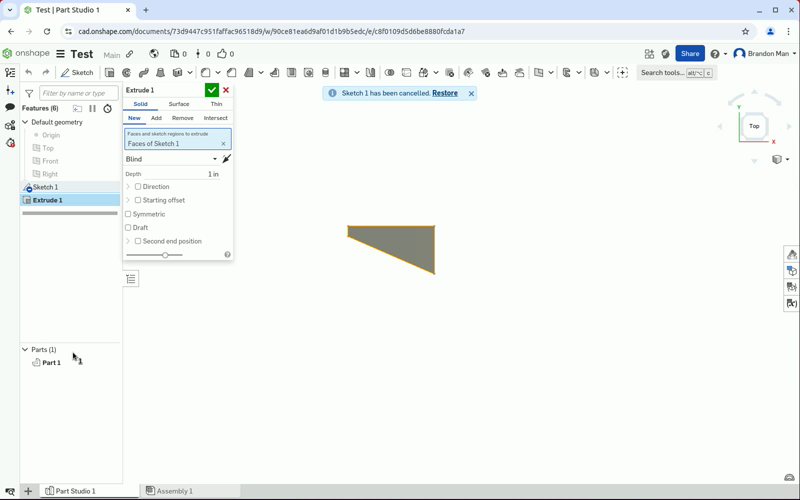
mouse_move(143, 106)
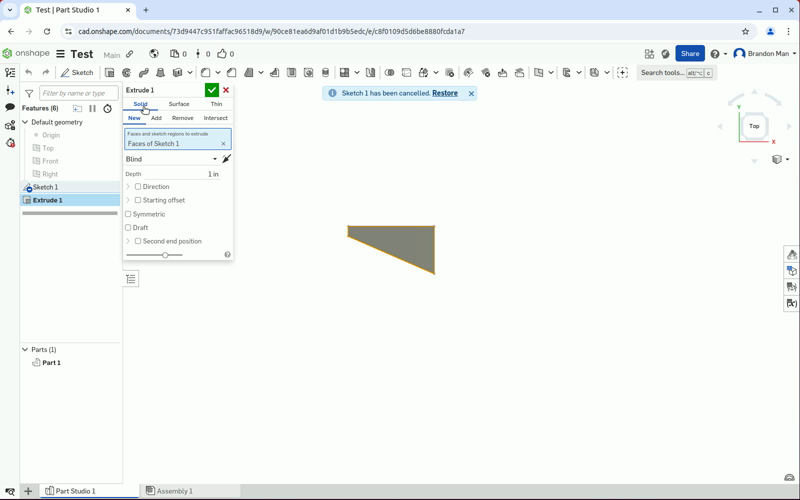
click(143, 106)
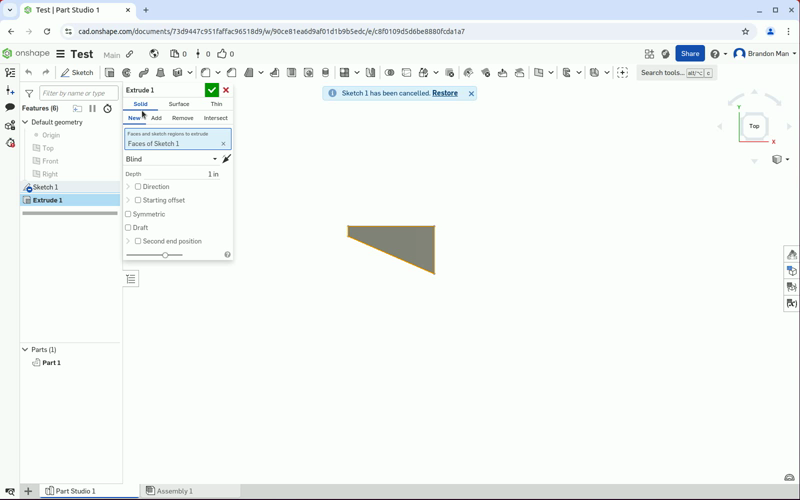
mouse_move(137, 120)
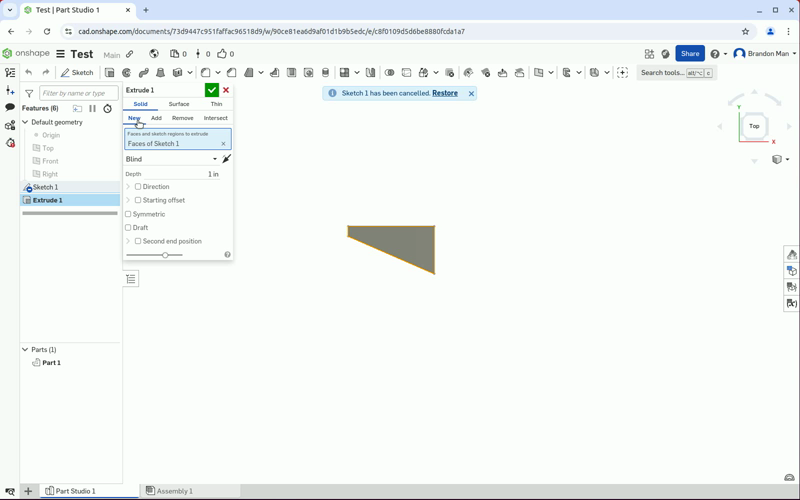
click(137, 120)
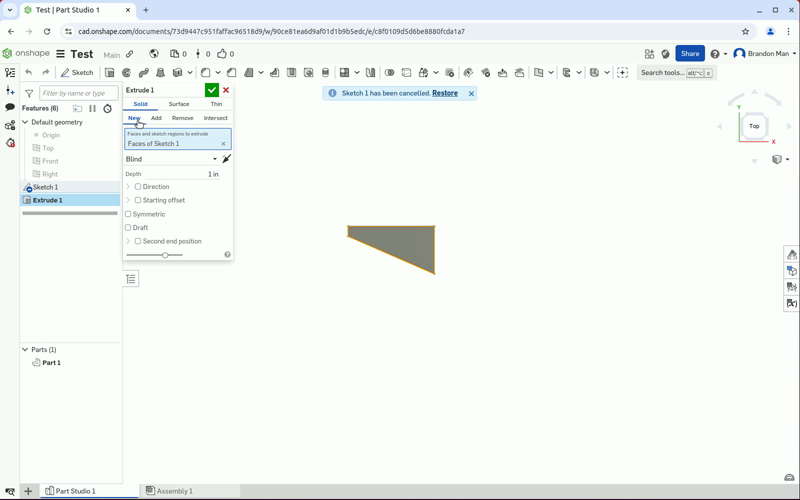
key(tab, 4)
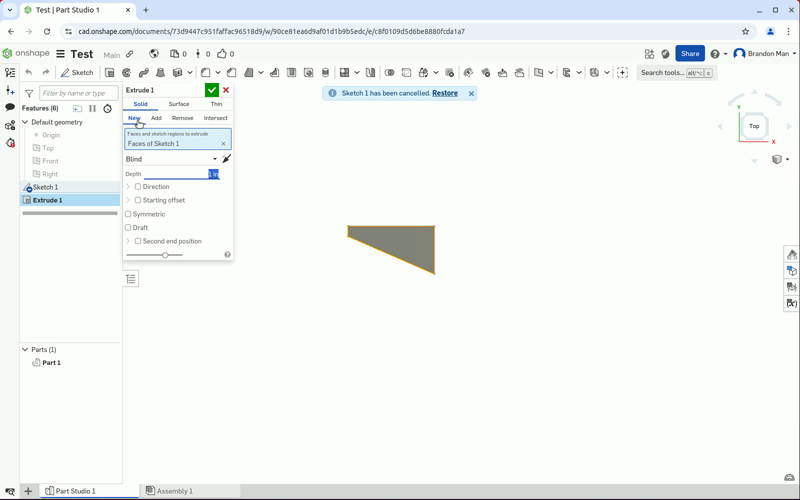
text(0.241)
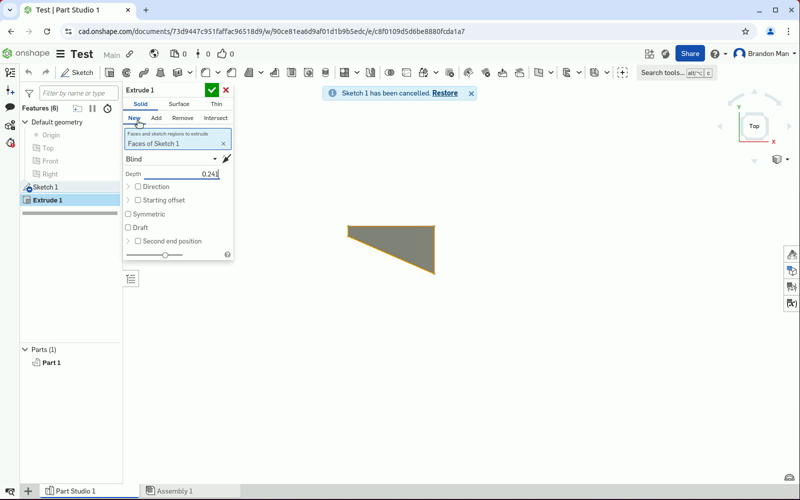
key(enter)
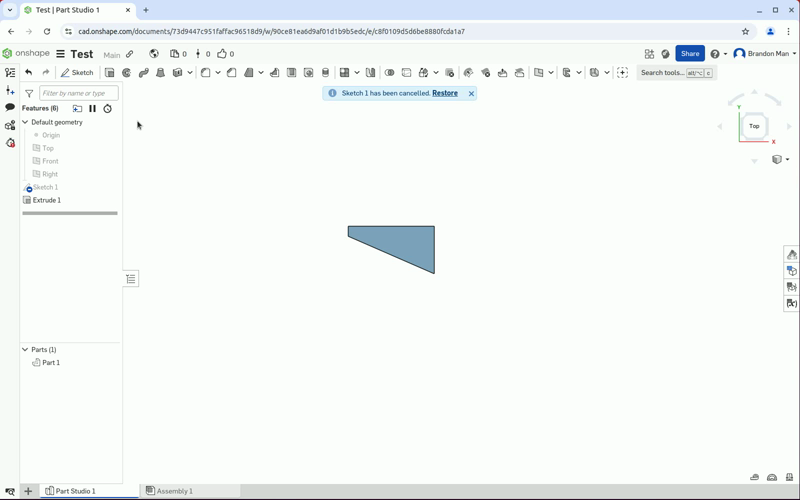
key(shift+h)
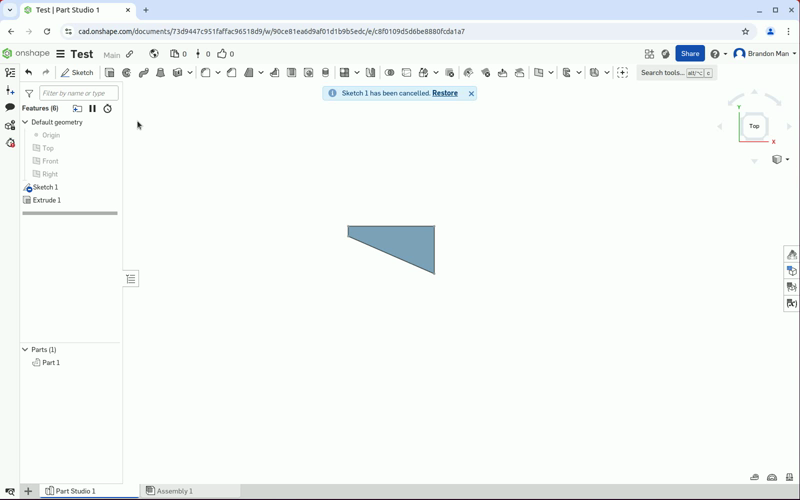
key(shift+h)
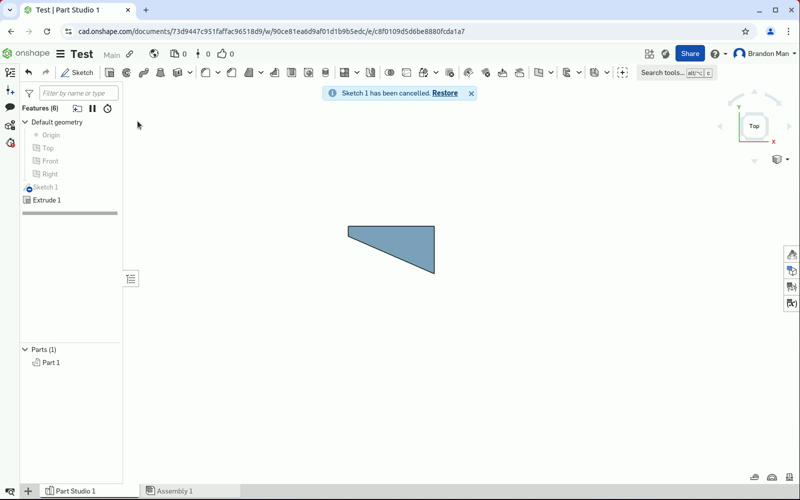
mouse_move(73, 189)
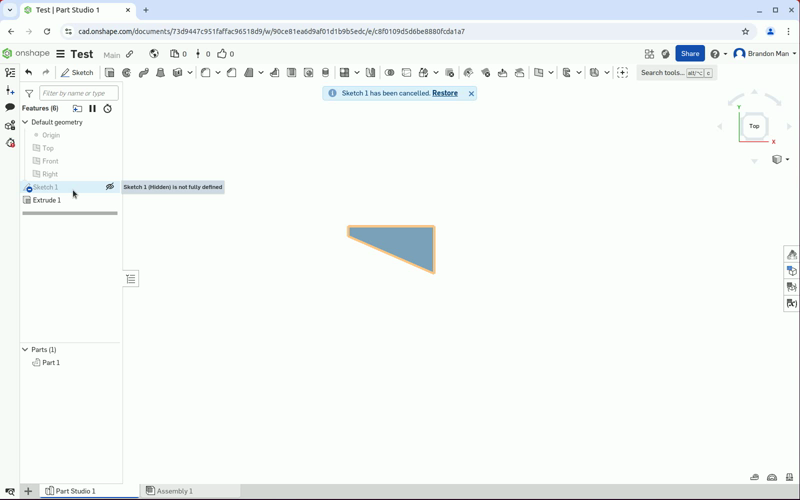
click(73, 189)
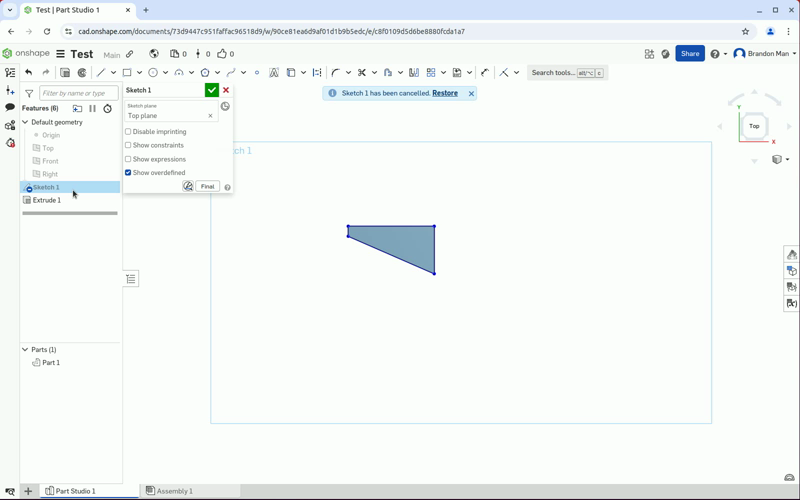
mouse_move(229, 92)
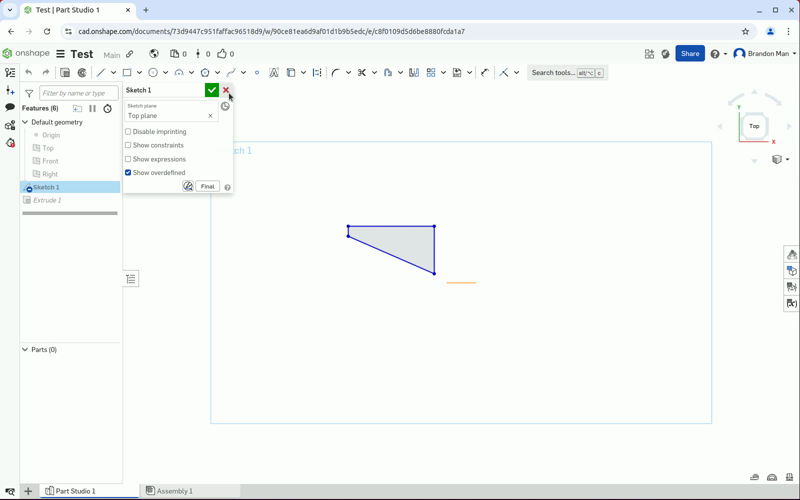
click(229, 92)
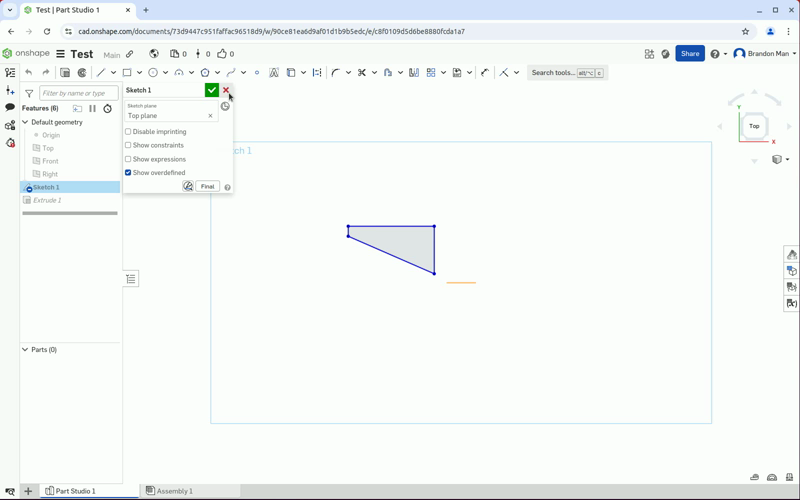
key(shift+s)
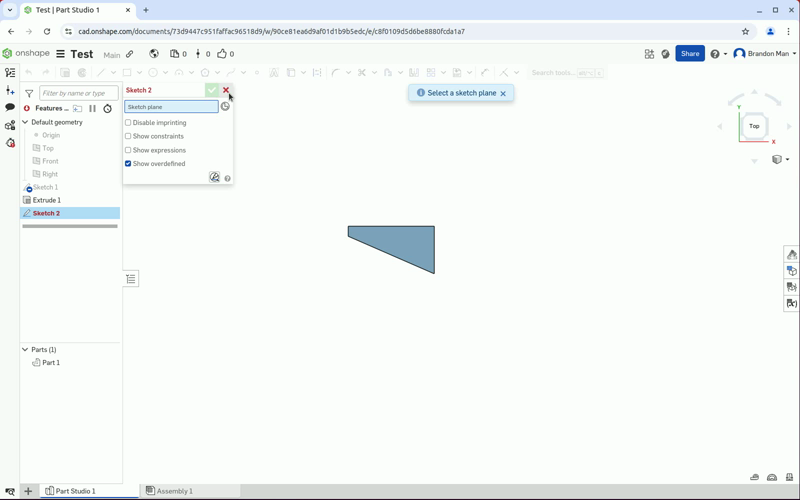
mouse_move(73, 150)
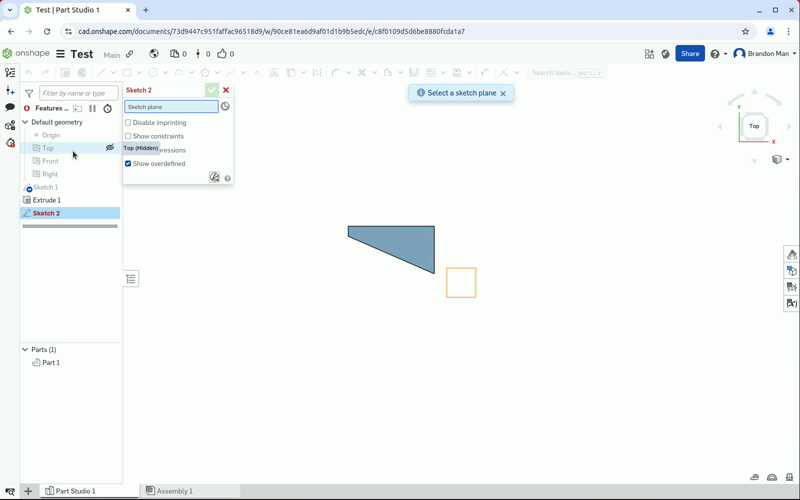
click(73, 150)
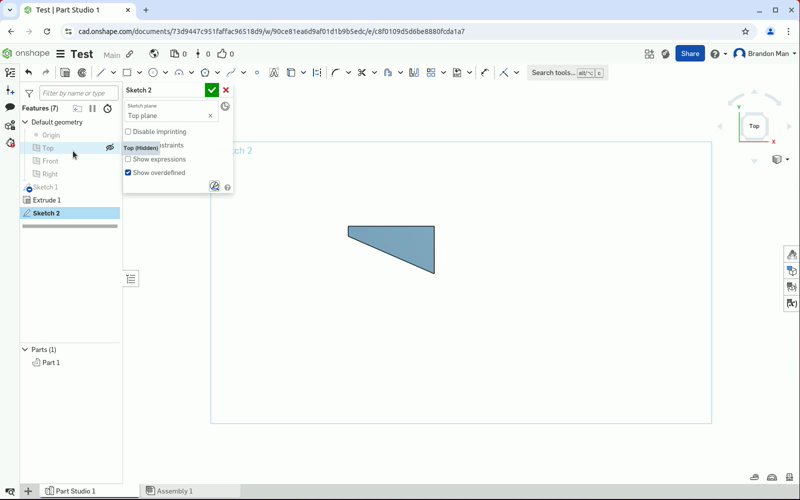
mouse_move(73, 352)
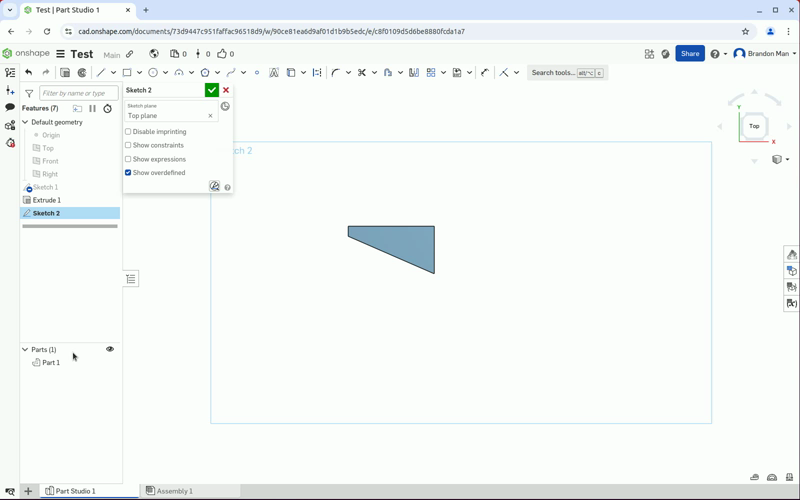
key(y)
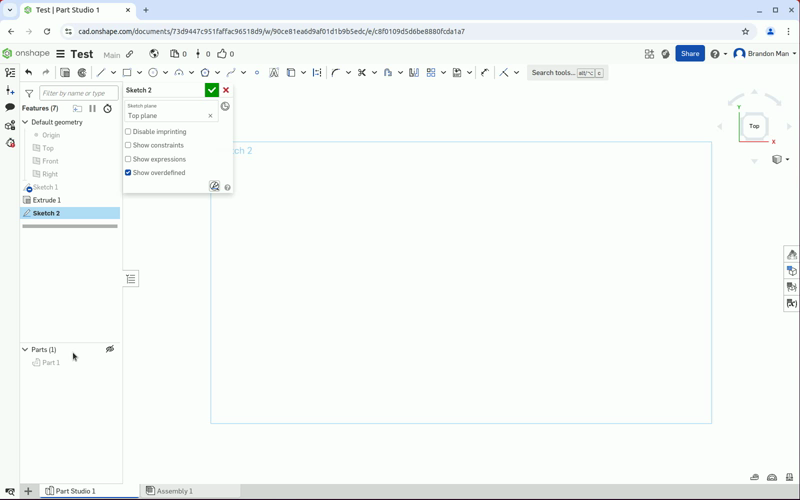
key(l)
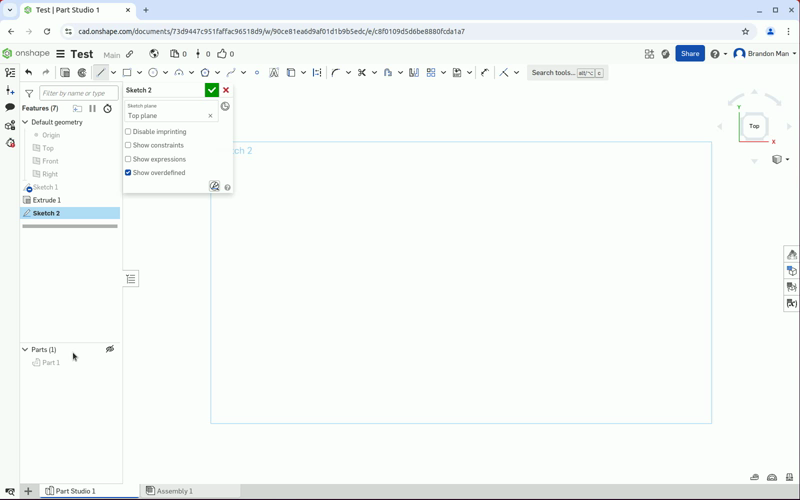
key_down(shift)
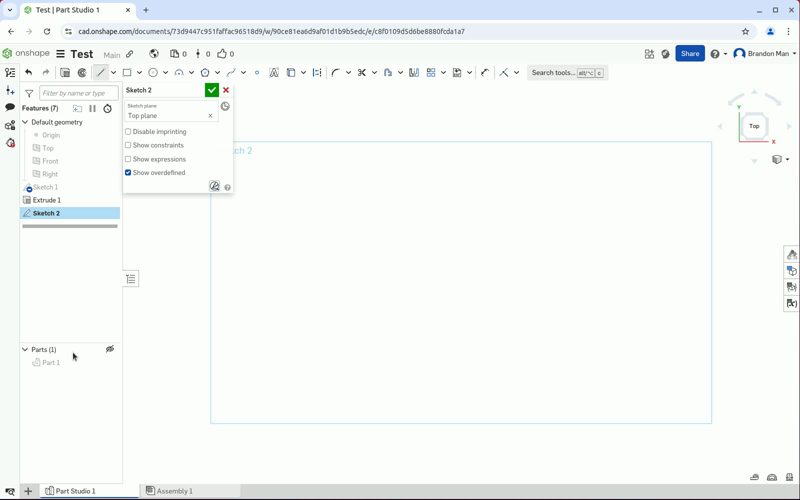
mouse_move(348, 282)
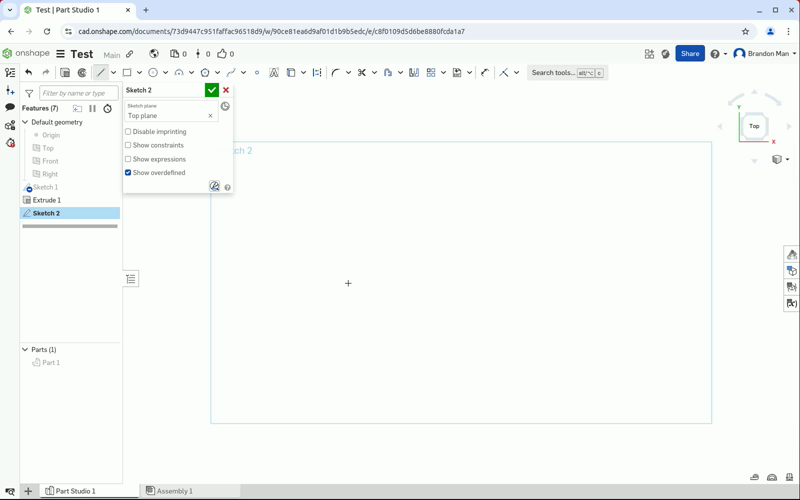
click(348, 282)
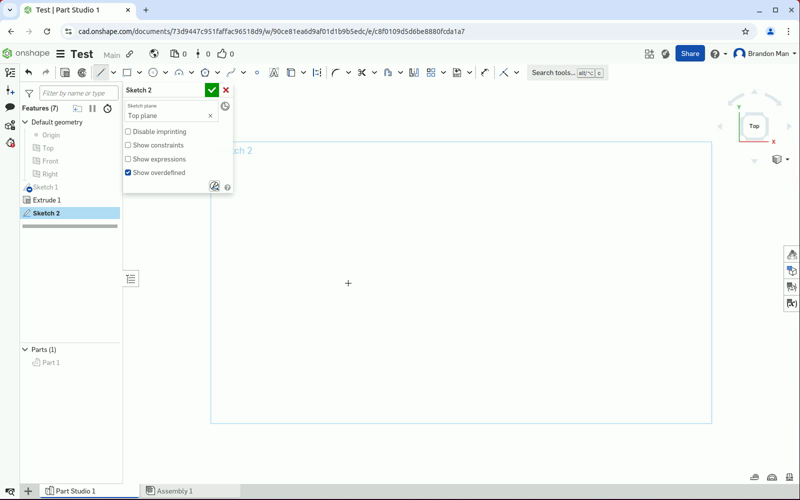
key_up(shift)
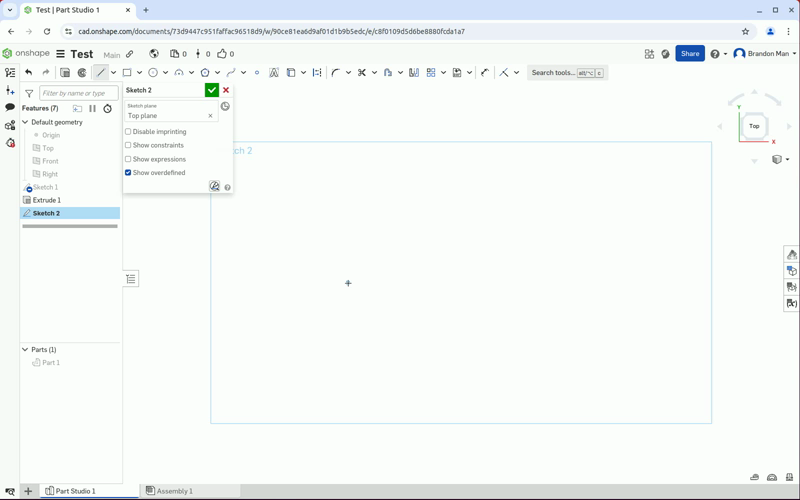
key_down(shift)
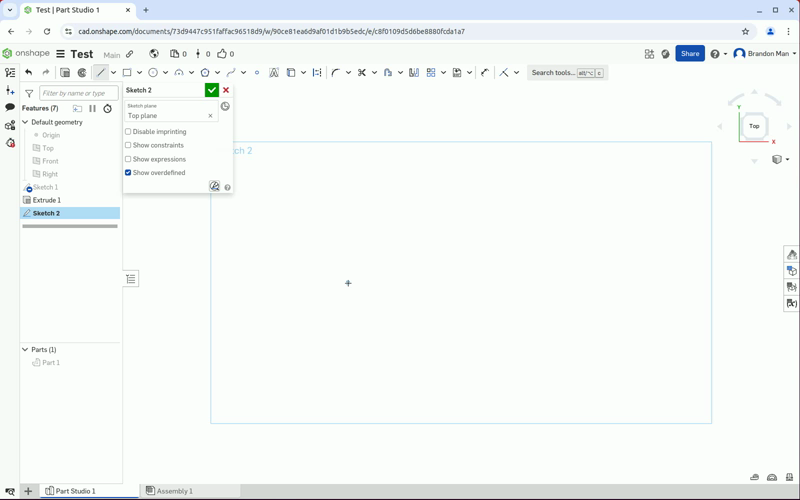
mouse_move(434, 282)
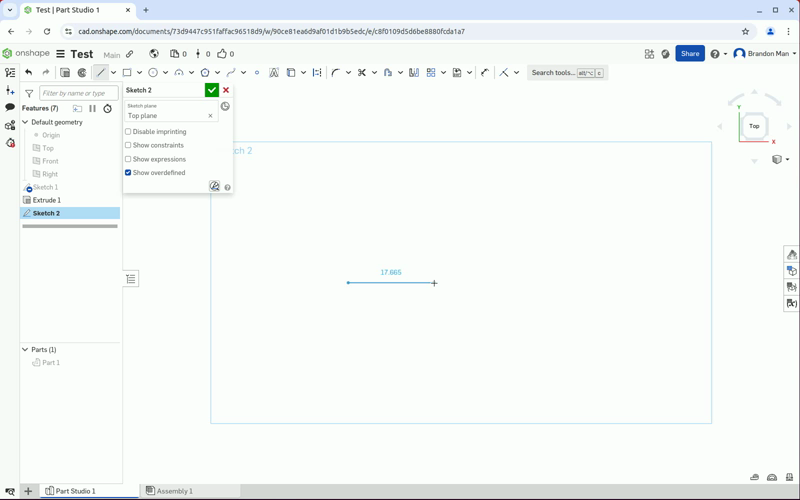
click(434, 282)
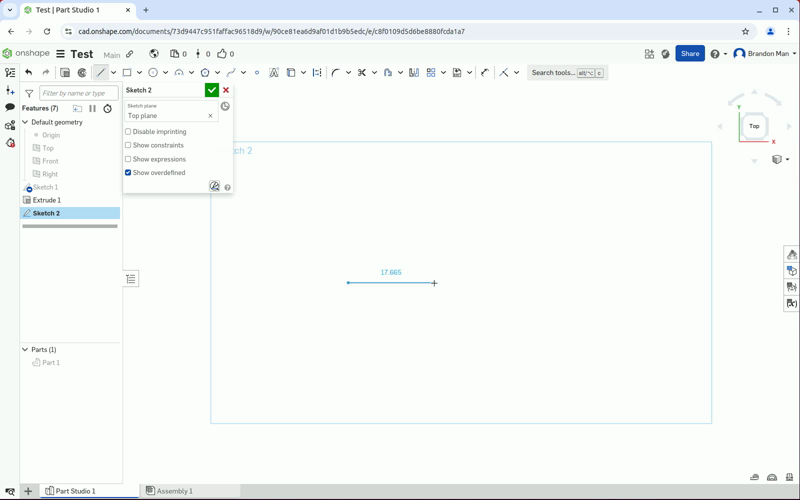
key_up(shift)
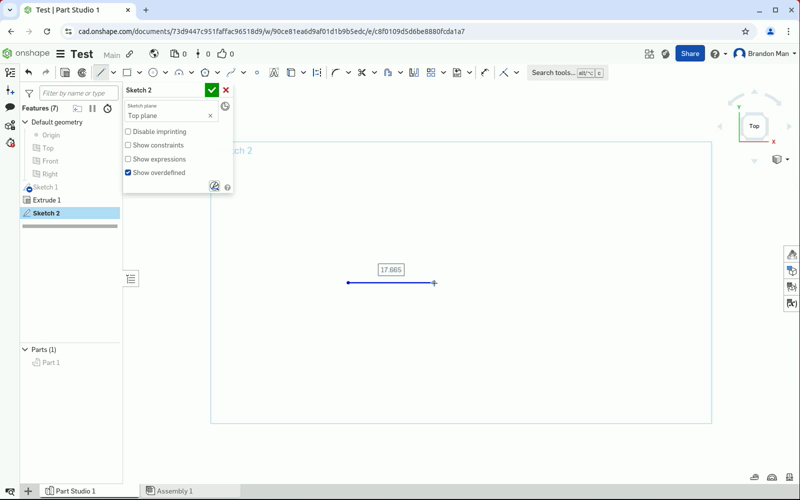
key_down(shift)
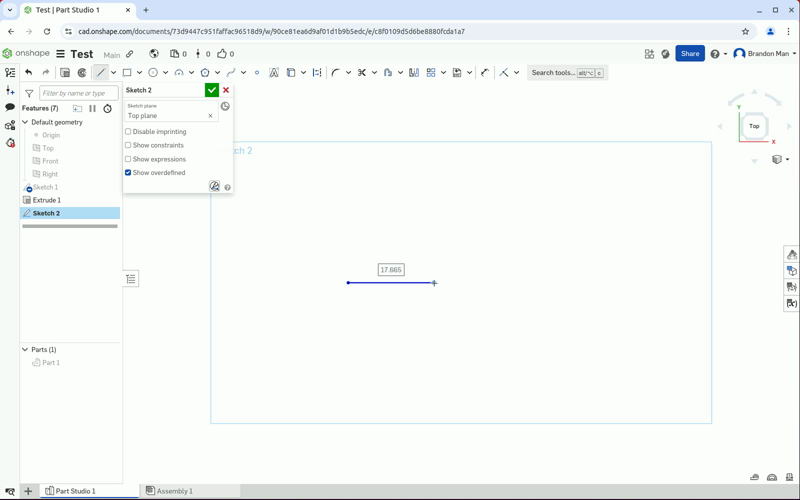
mouse_move(464, 282)
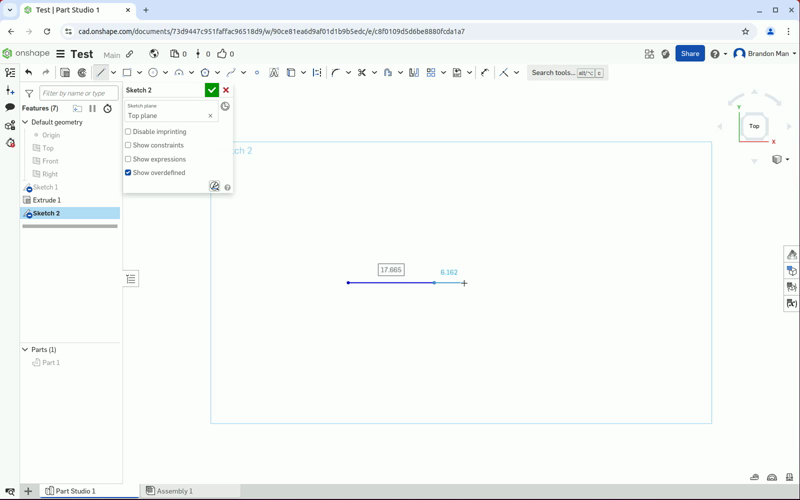
mouse_move(434, 273)
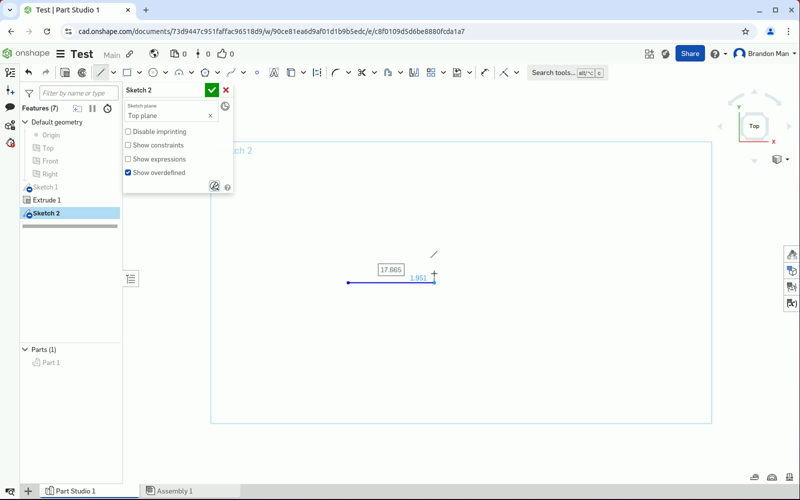
click(434, 273)
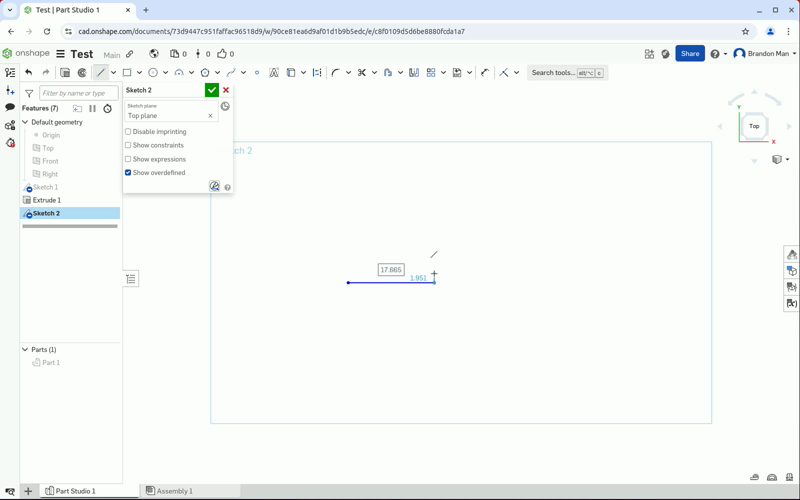
key_up(shift)
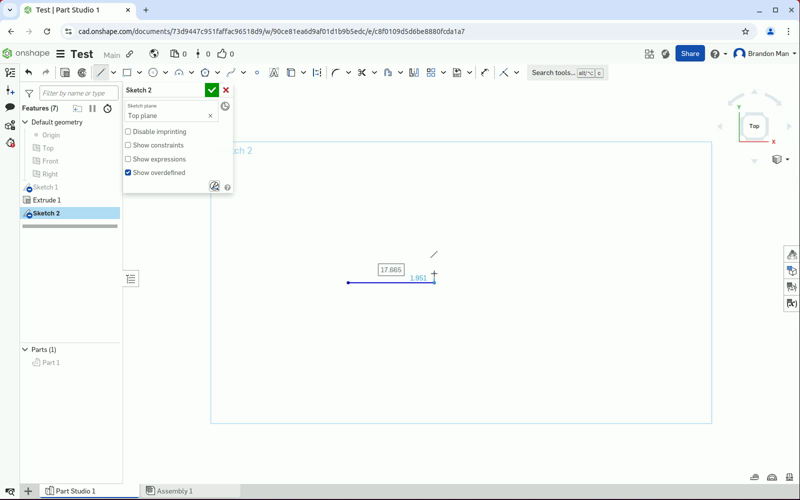
key_down(shift)
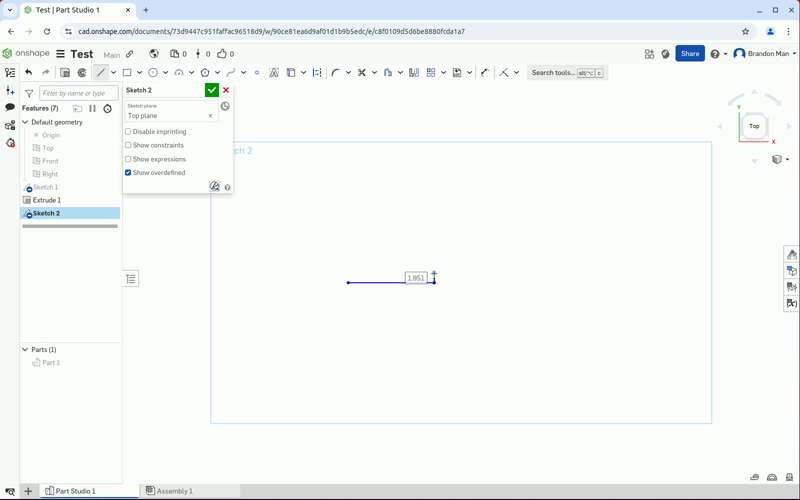
mouse_move(348, 234)
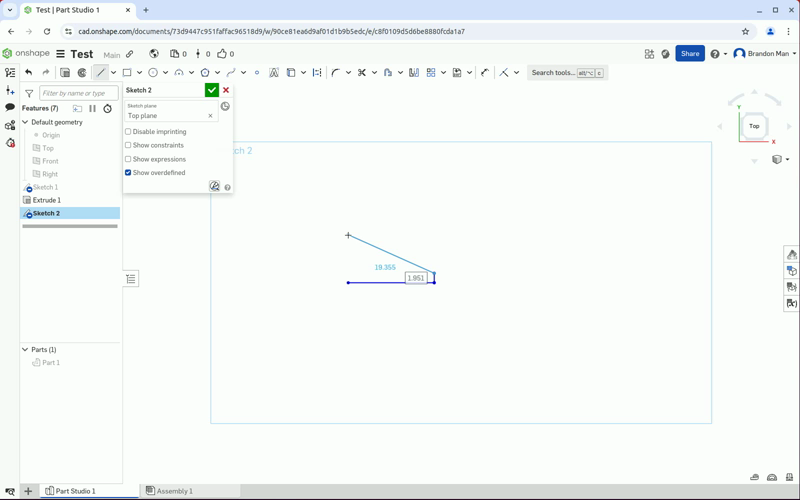
click(348, 234)
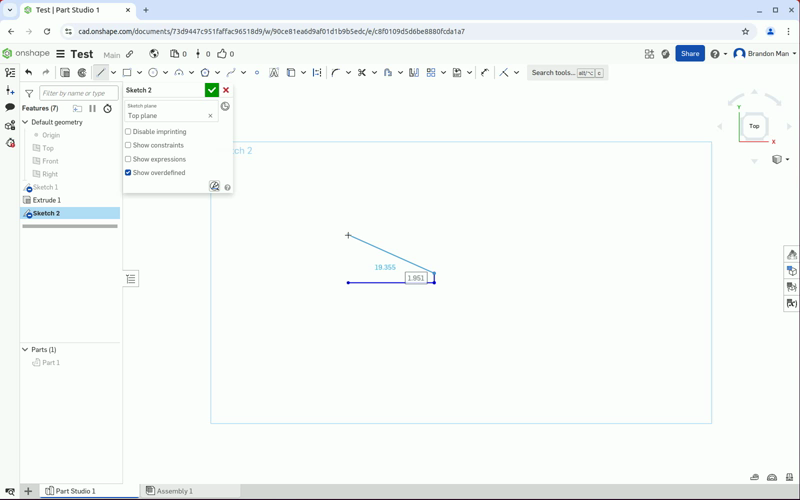
key_up(shift)
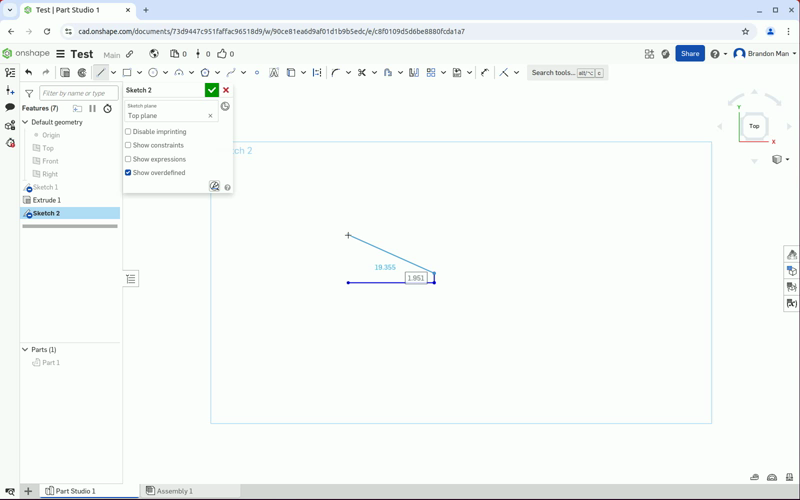
mouse_move(378, 234)
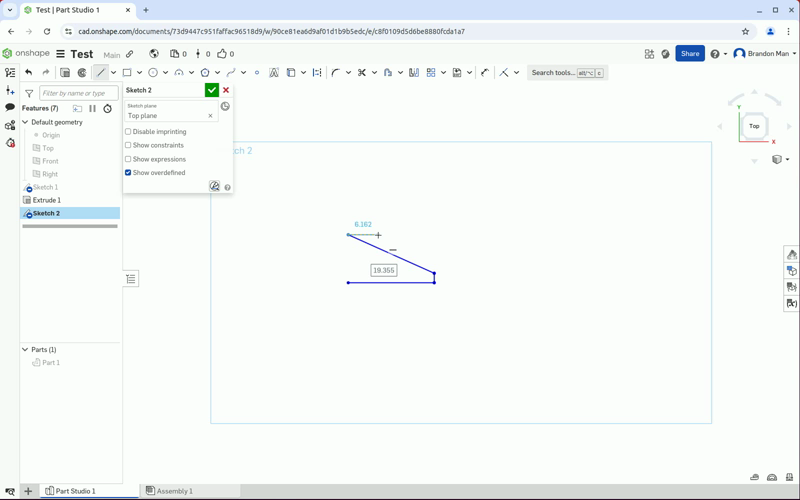
key_down(shift)
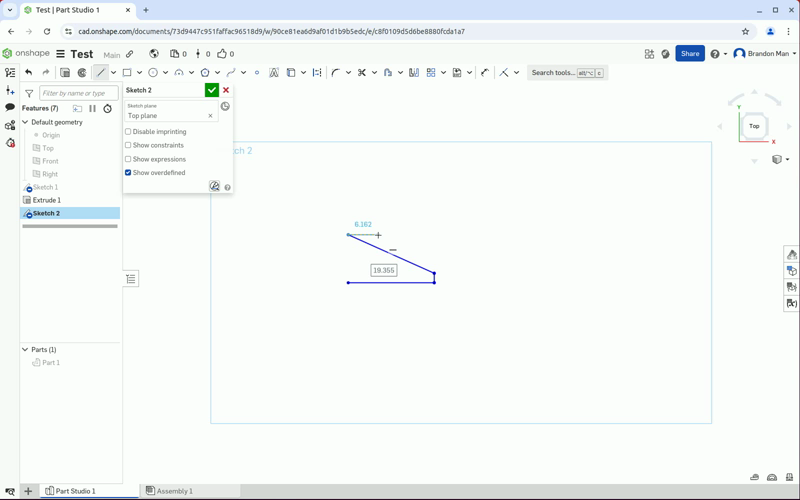
mouse_move(348, 282)
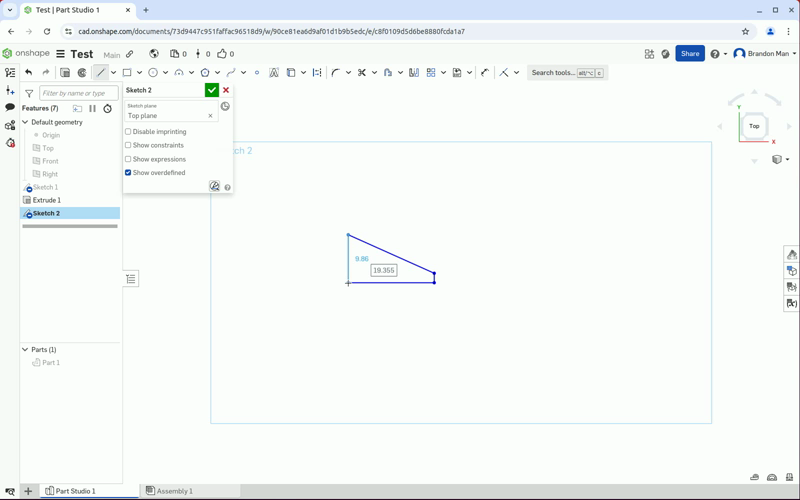
key_up(shift)
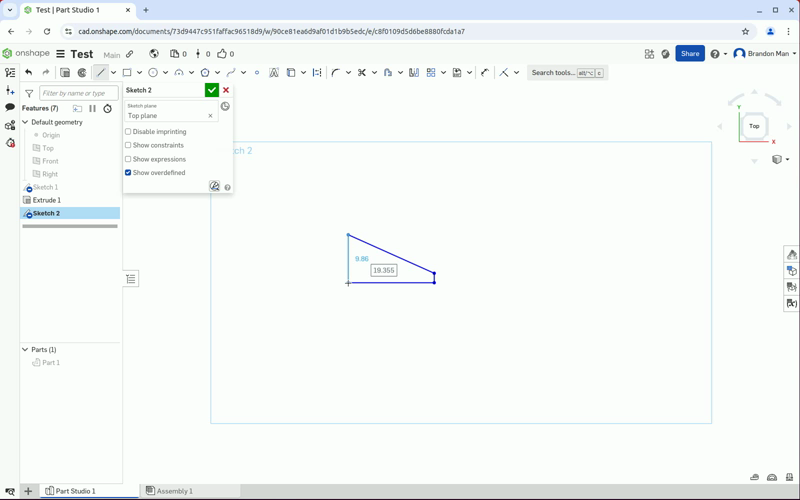
click(348, 282)
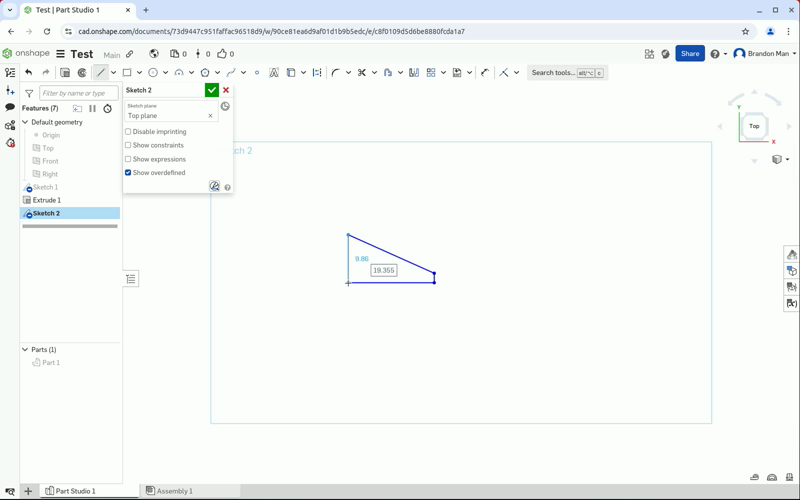
key(esc)
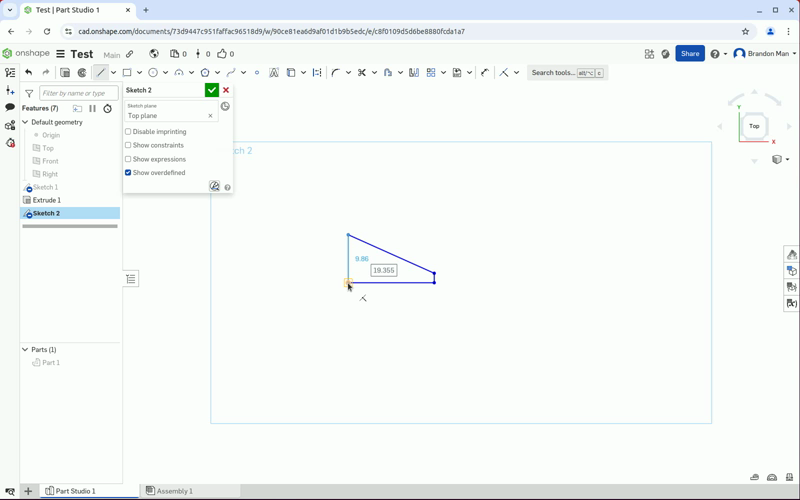
mouse_move(362, 275)
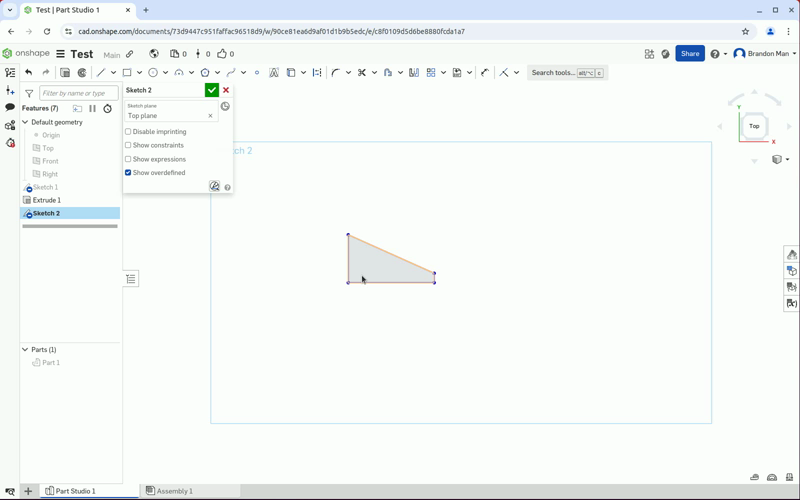
click(362, 275)
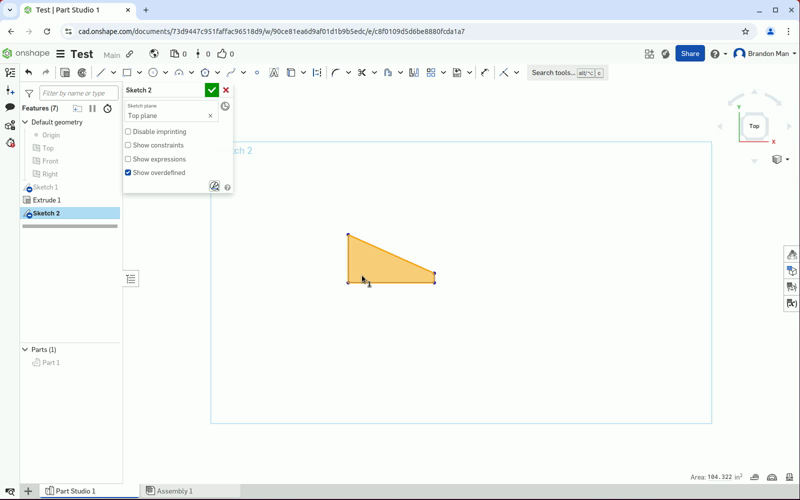
mouse_move(73, 352)
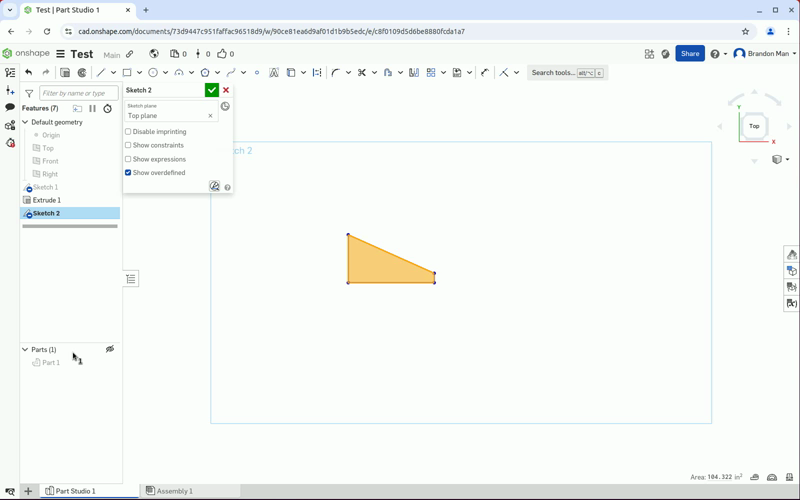
key(shift+y)
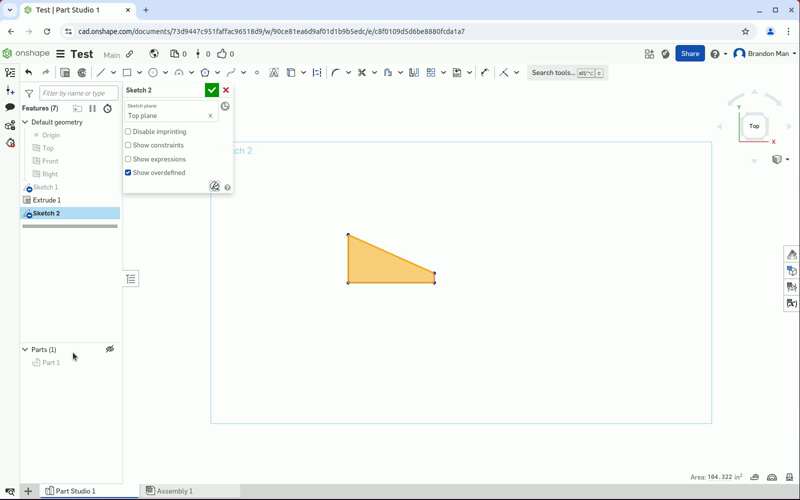
key(shift+e)
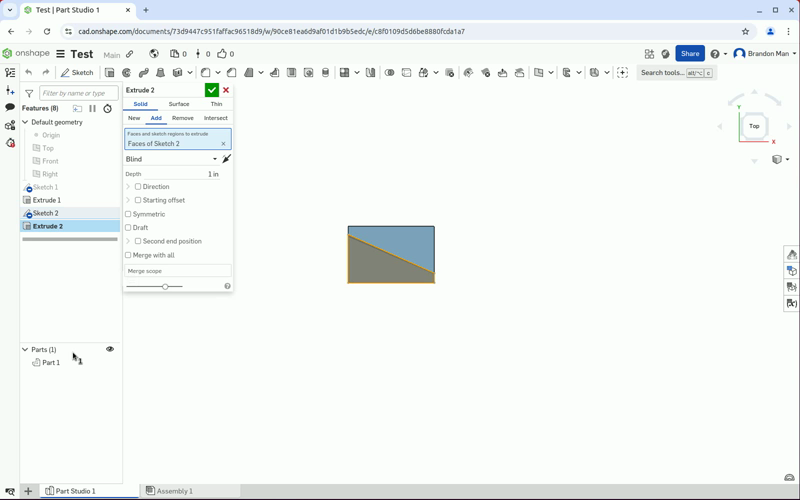
mouse_move(143, 106)
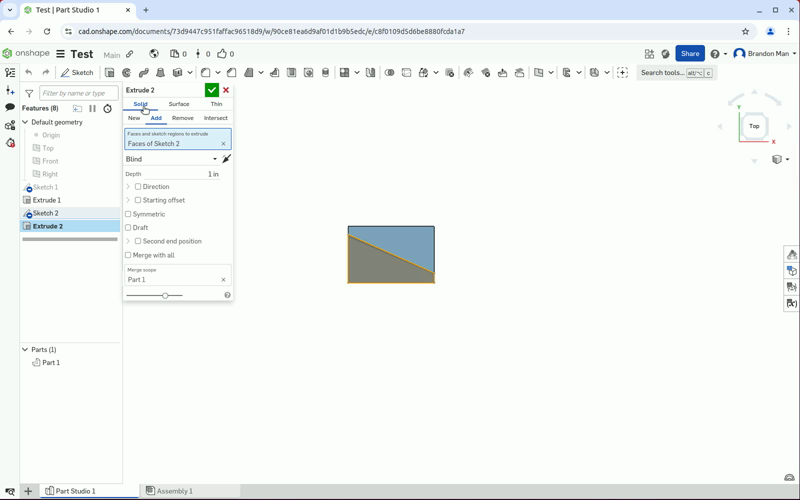
click(143, 106)
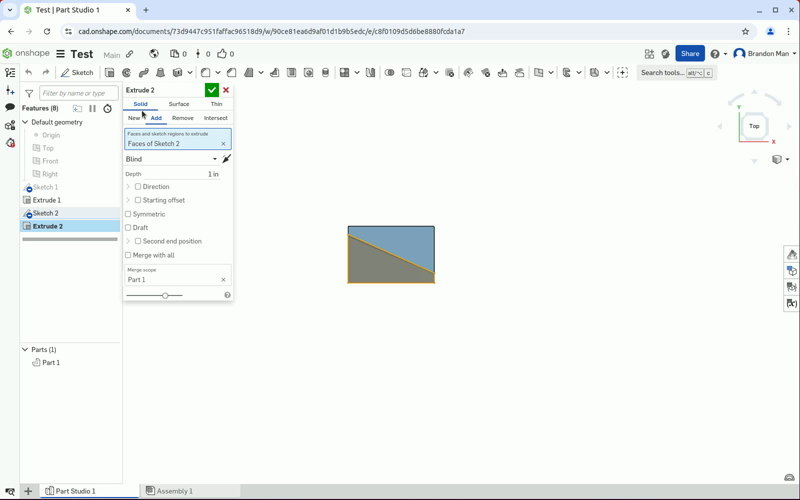
mouse_move(137, 120)
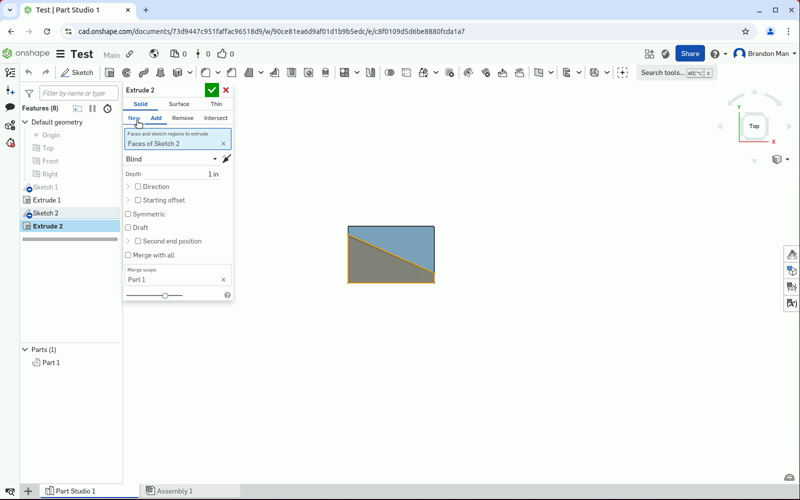
click(137, 120)
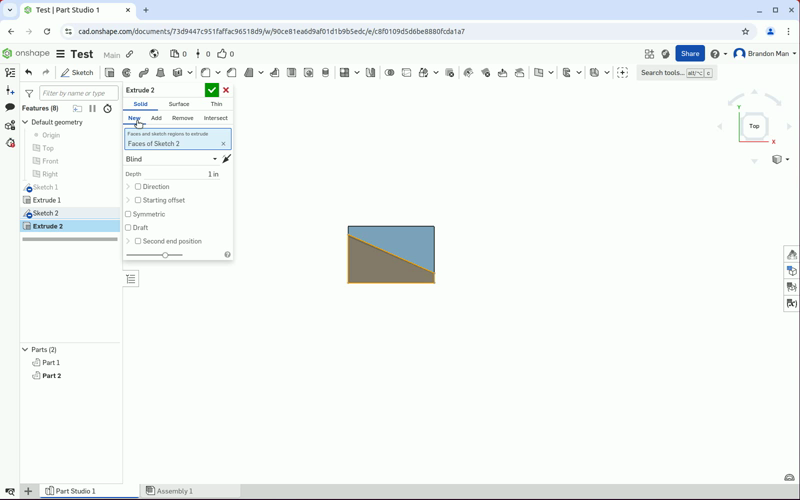
key(tab, 4)
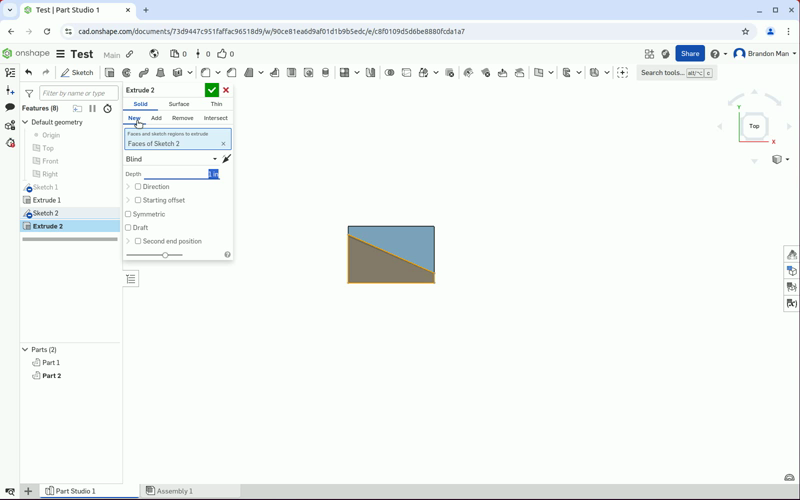
text(0.241)
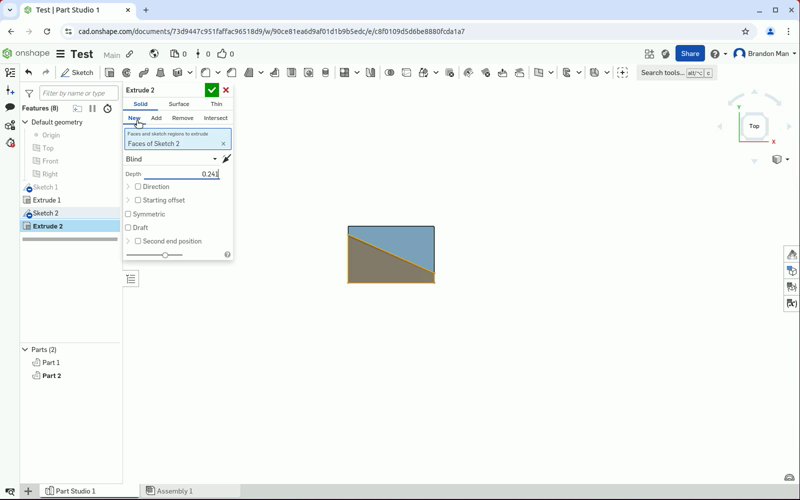
key(enter)
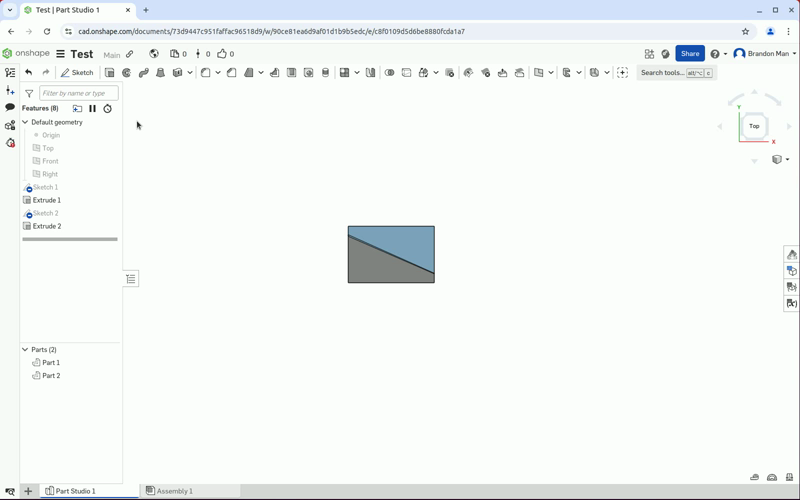
key(shift+h)
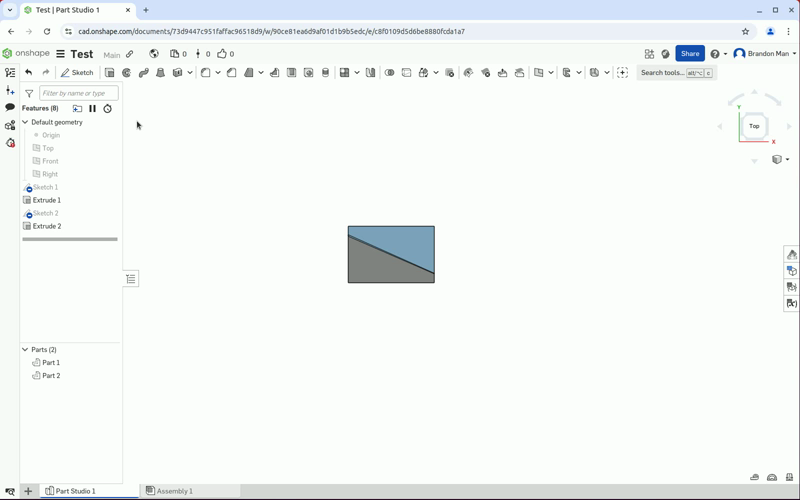
key(shift+h)
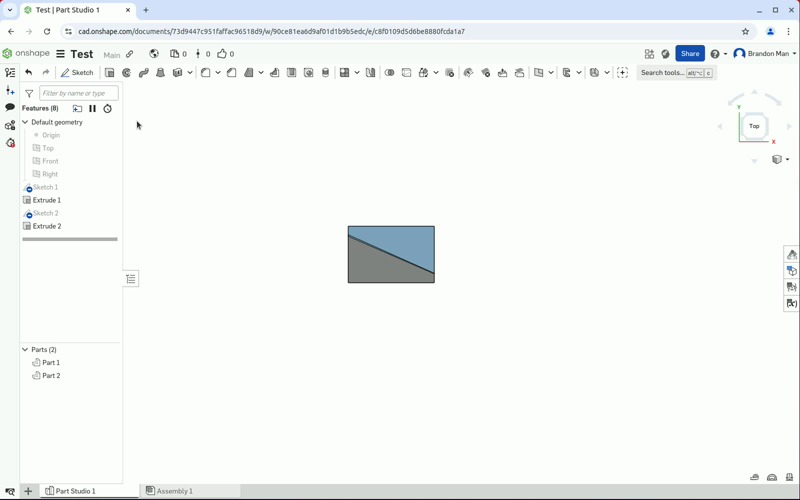
mouse_move(73, 189)
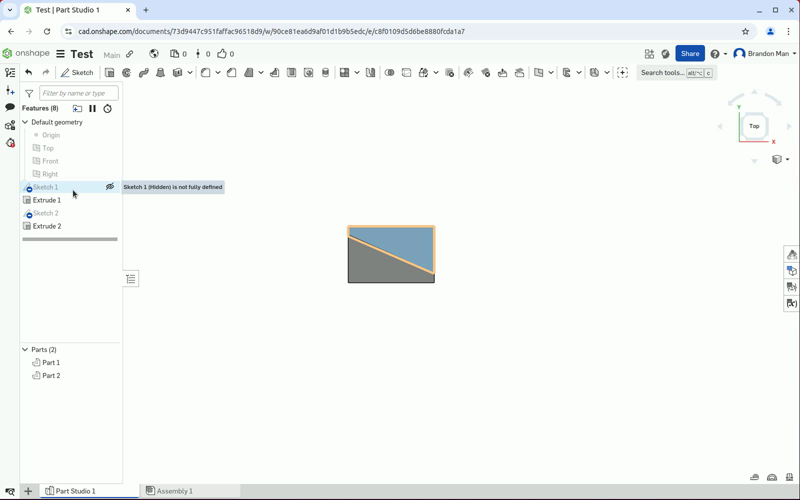
click(73, 189)
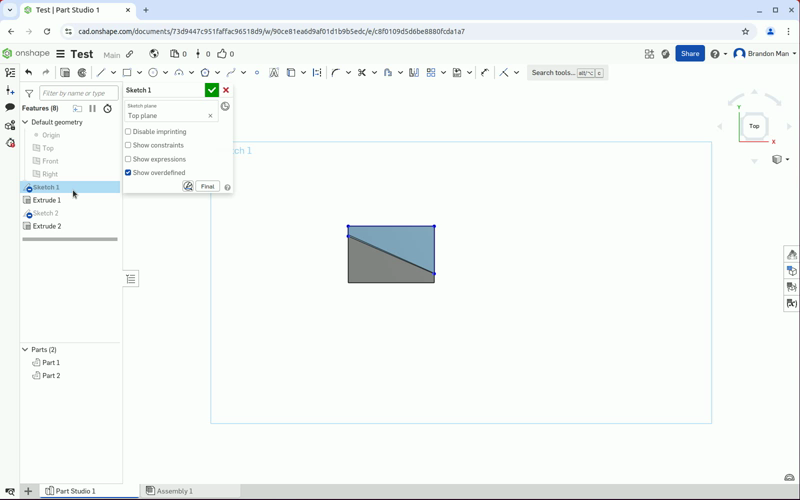
mouse_move(229, 92)
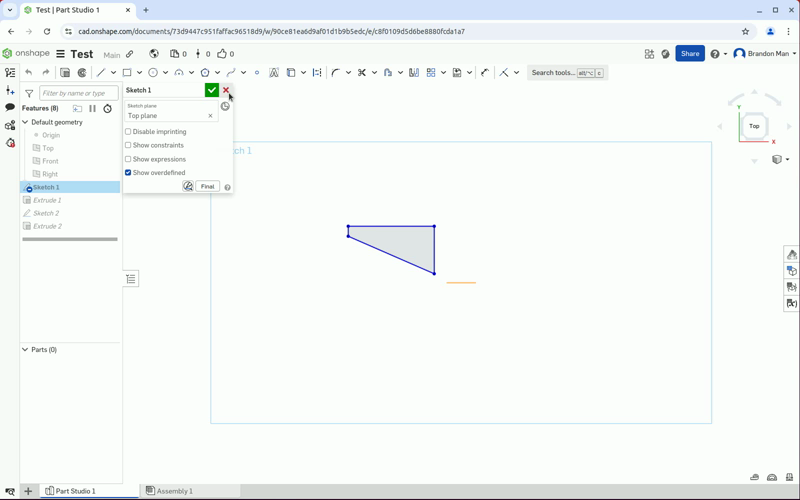
click(229, 92)
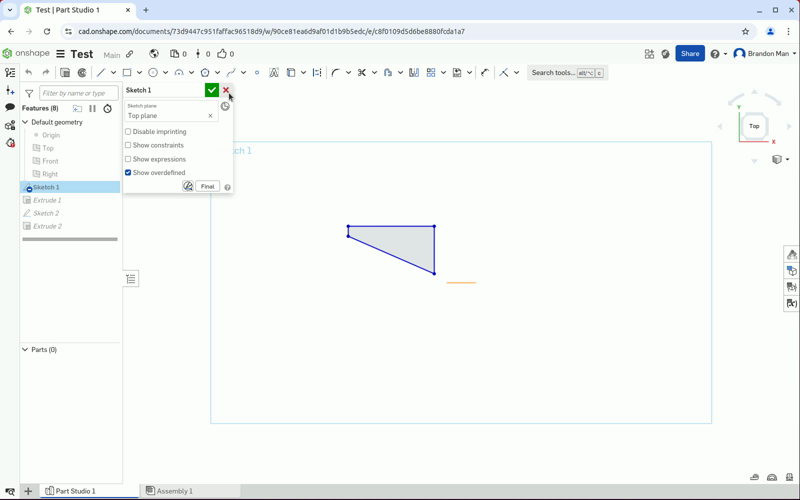
key(shift+s)
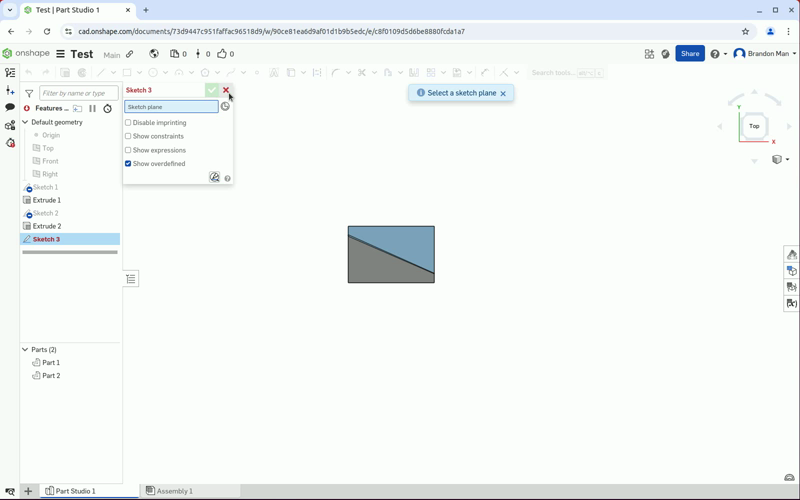
mouse_move(73, 150)
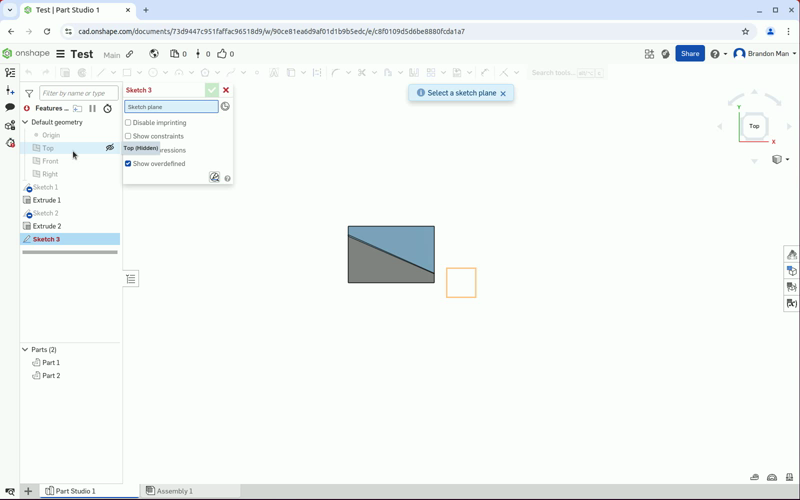
click(73, 150)
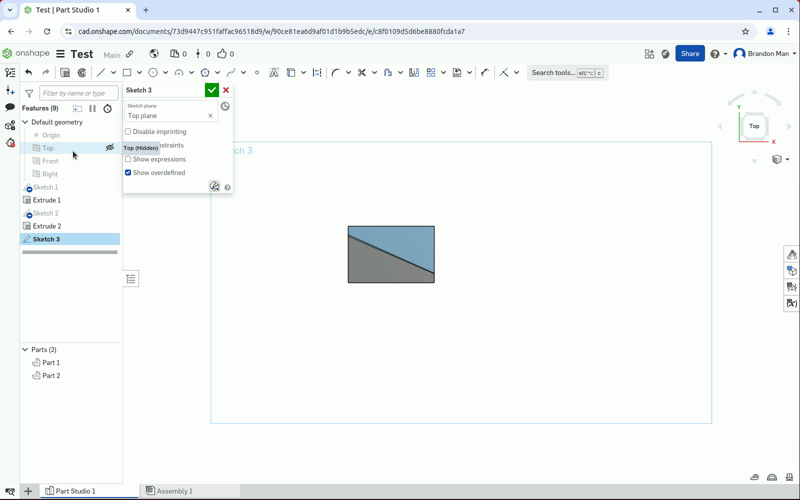
mouse_move(73, 352)
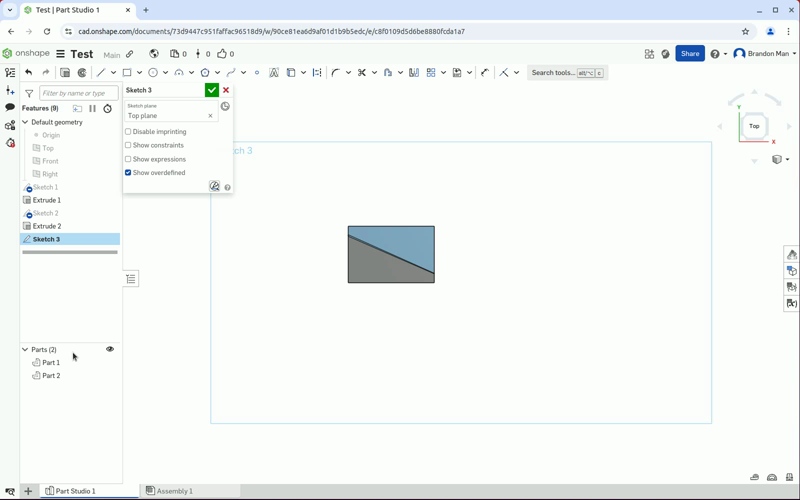
key(y)
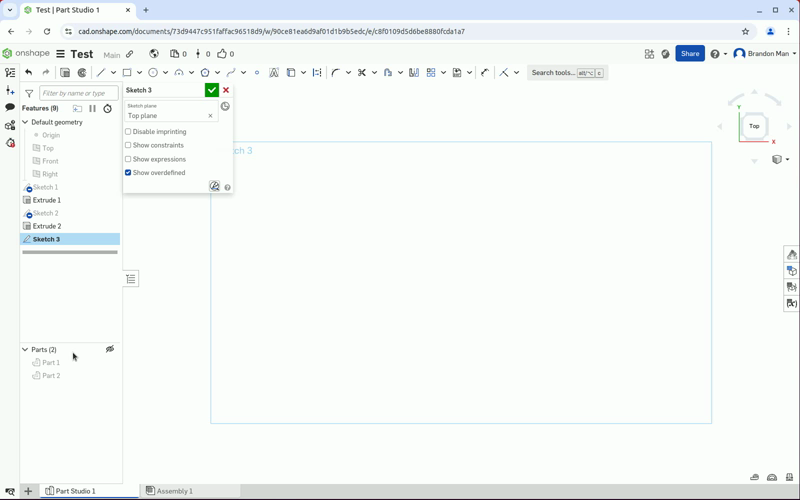
key(l)
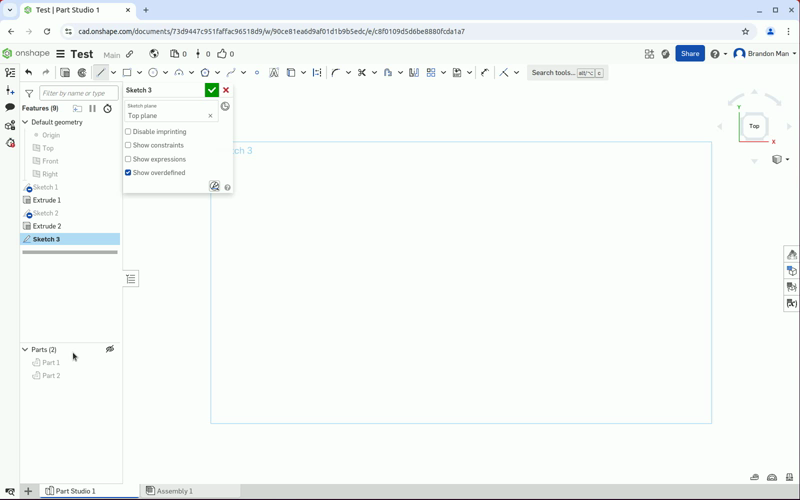
key_down(shift)
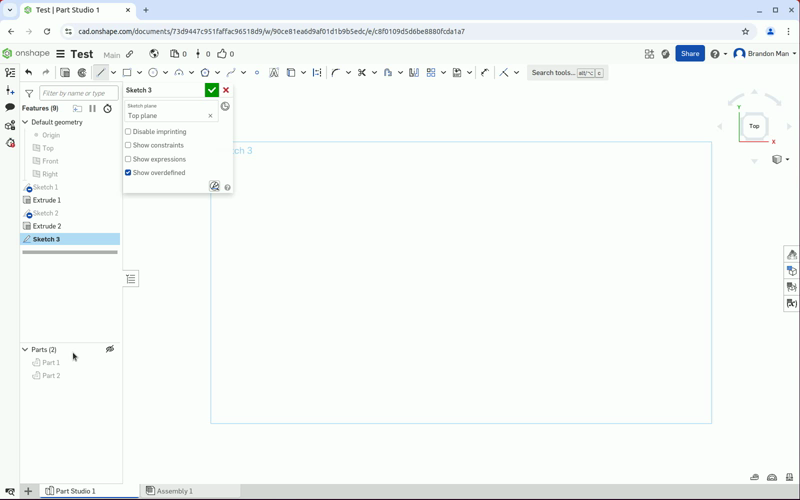
mouse_move(348, 292)
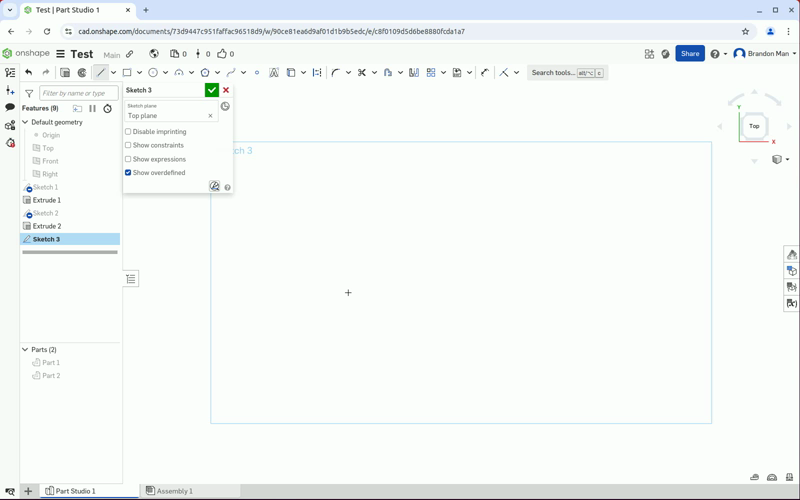
click(348, 292)
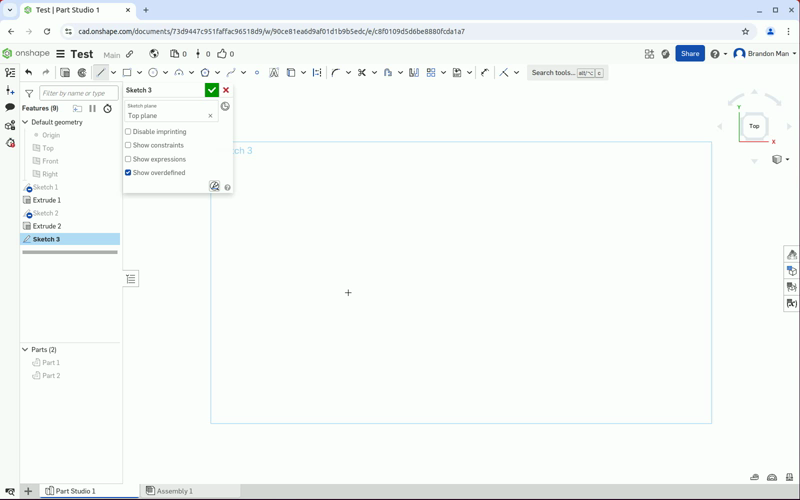
key_up(shift)
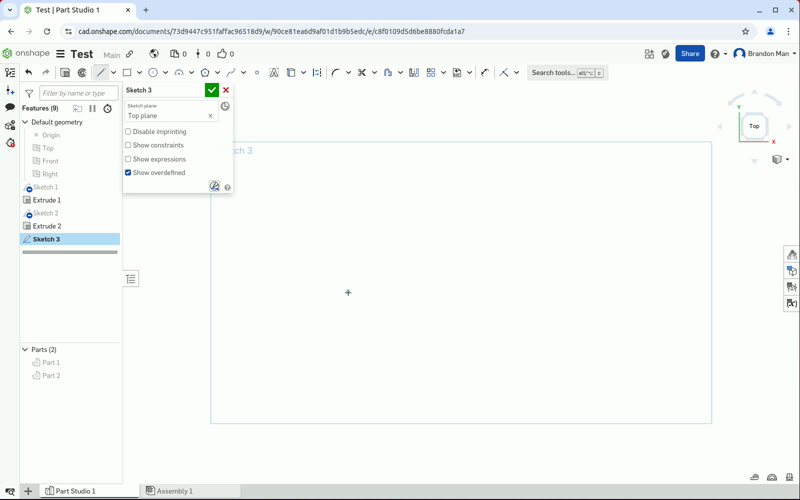
key_down(shift)
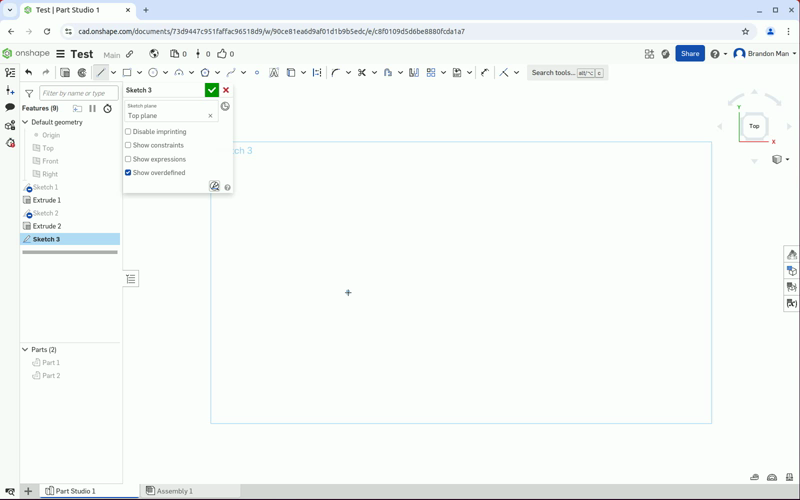
mouse_move(434, 330)
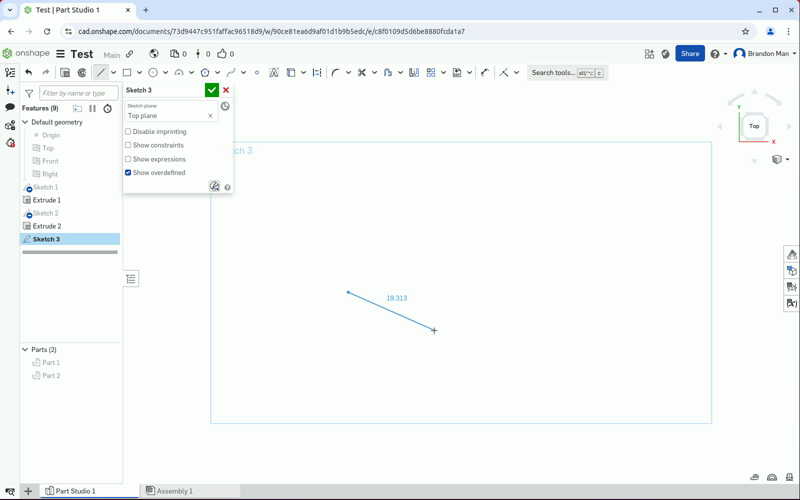
click(434, 330)
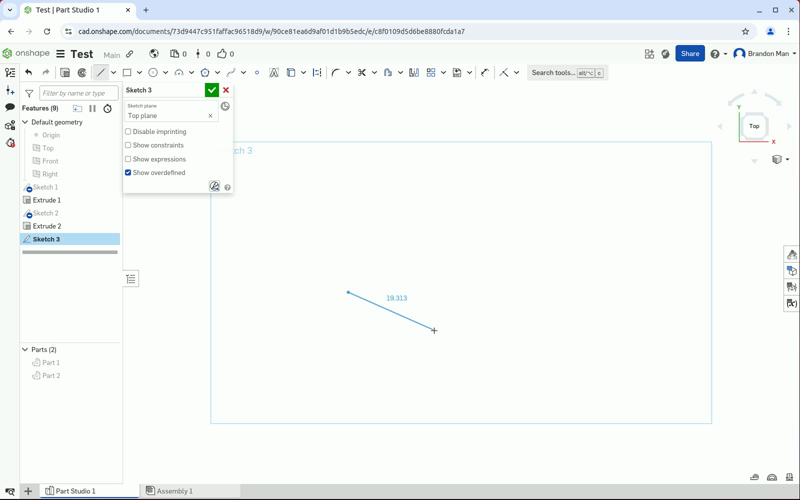
key_up(shift)
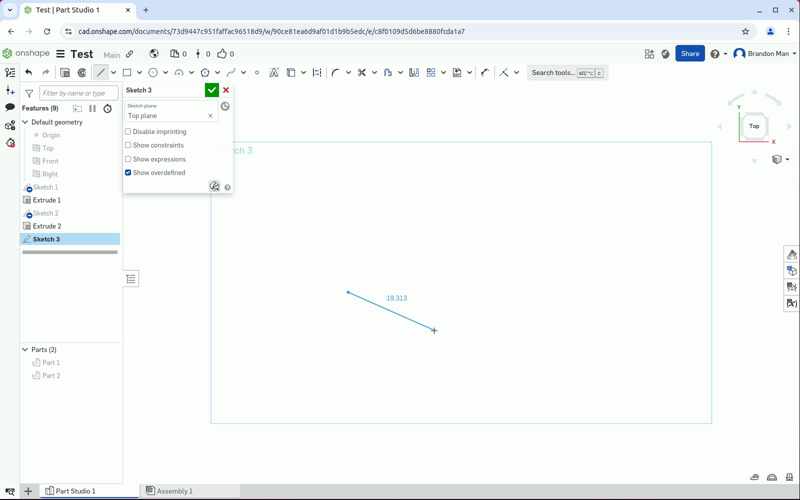
key_down(shift)
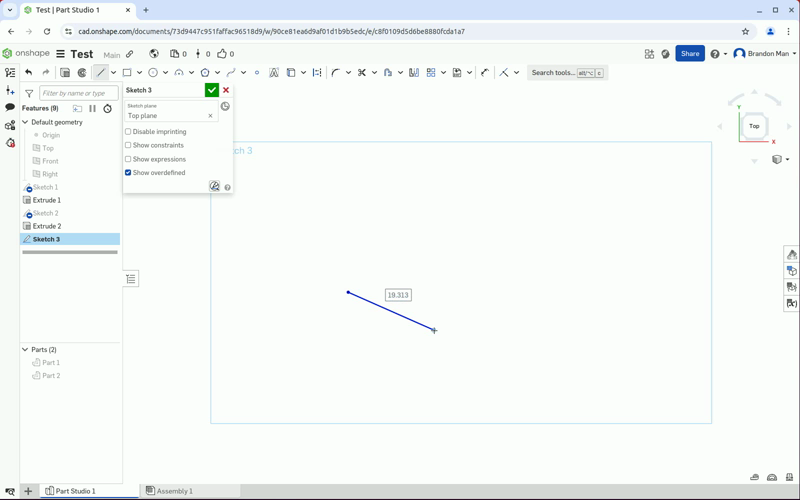
mouse_move(464, 330)
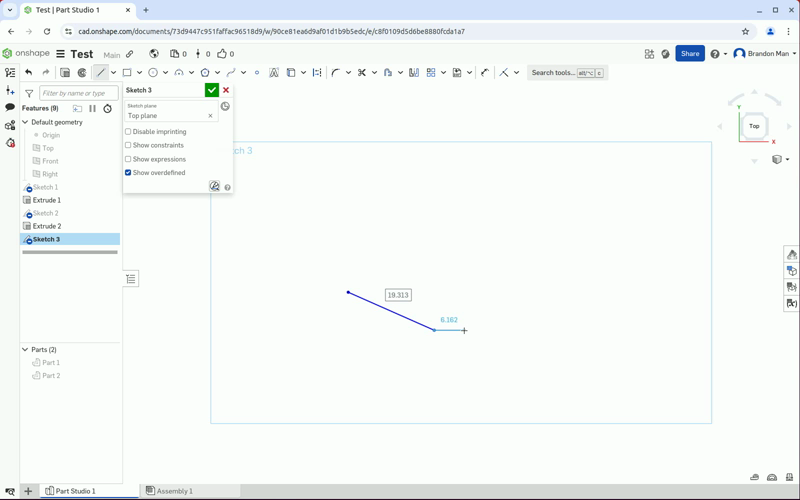
mouse_move(434, 282)
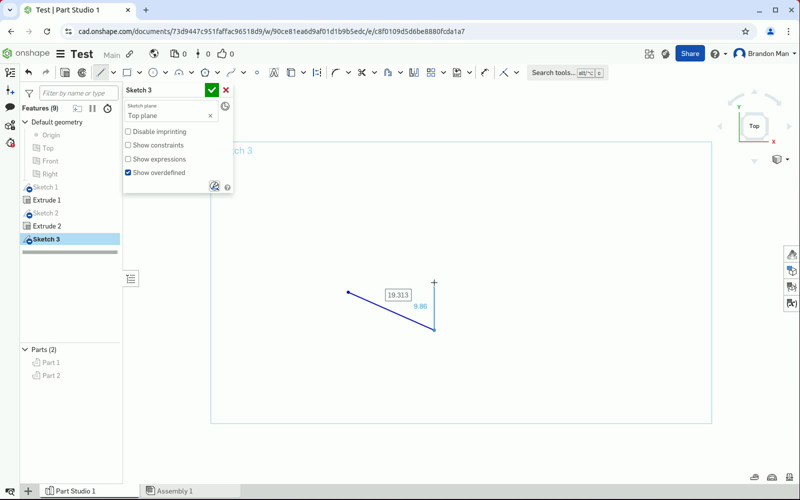
click(434, 282)
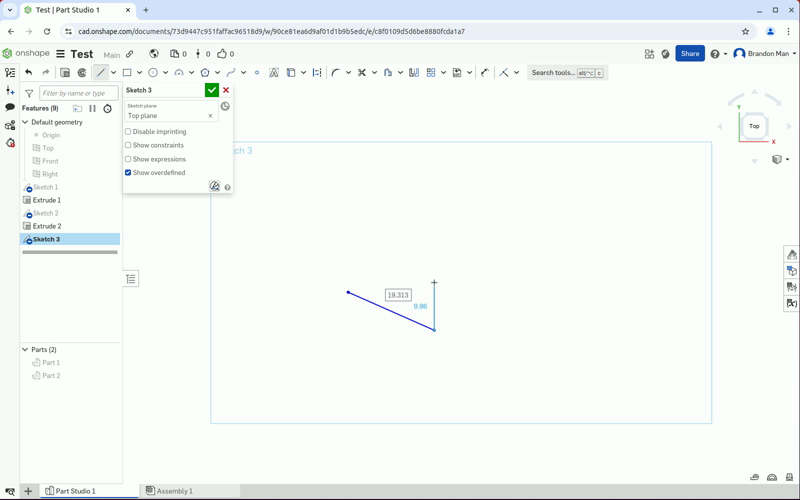
key_up(shift)
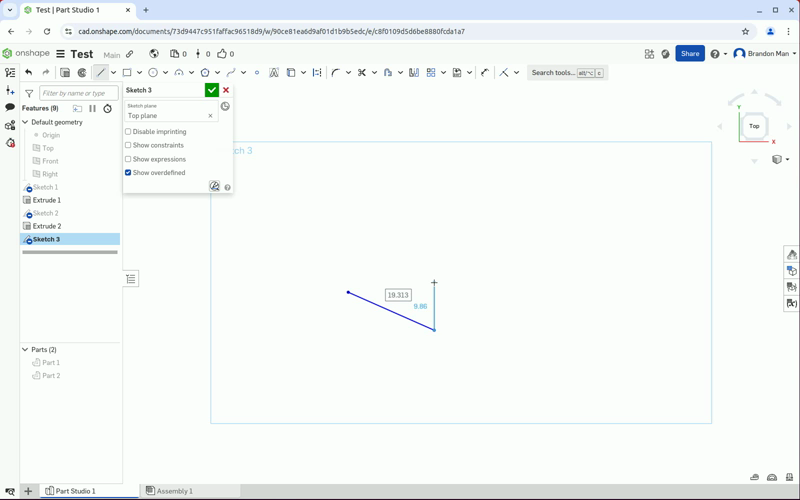
key_down(shift)
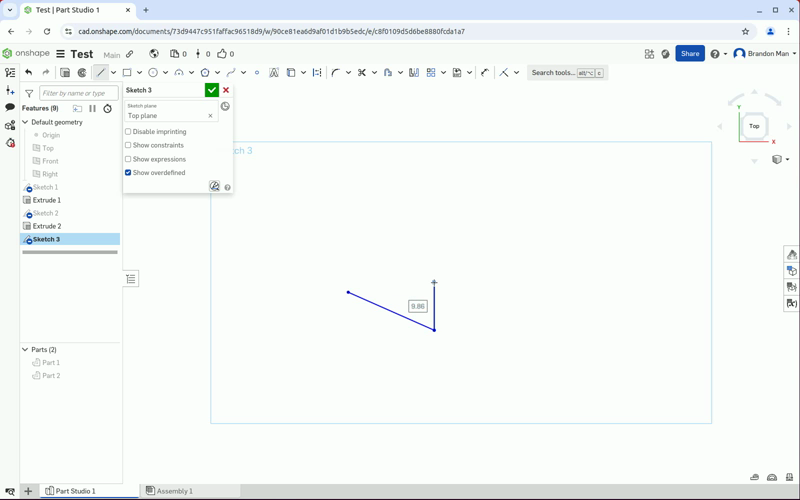
mouse_move(348, 282)
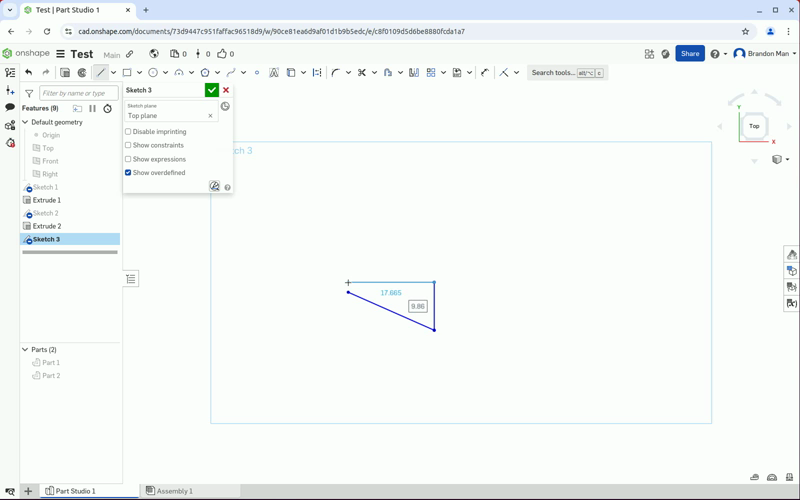
click(348, 282)
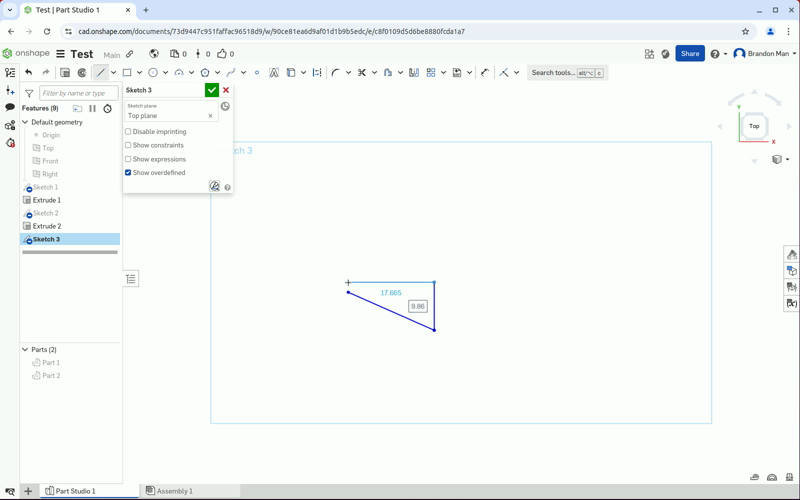
key_up(shift)
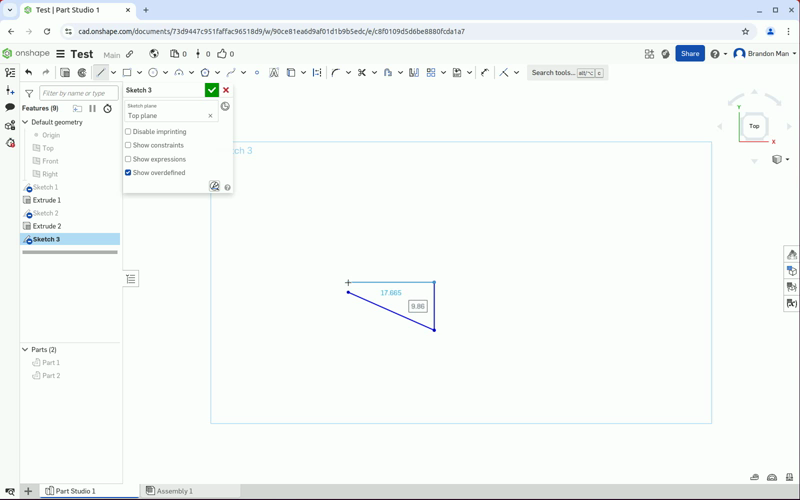
mouse_move(378, 282)
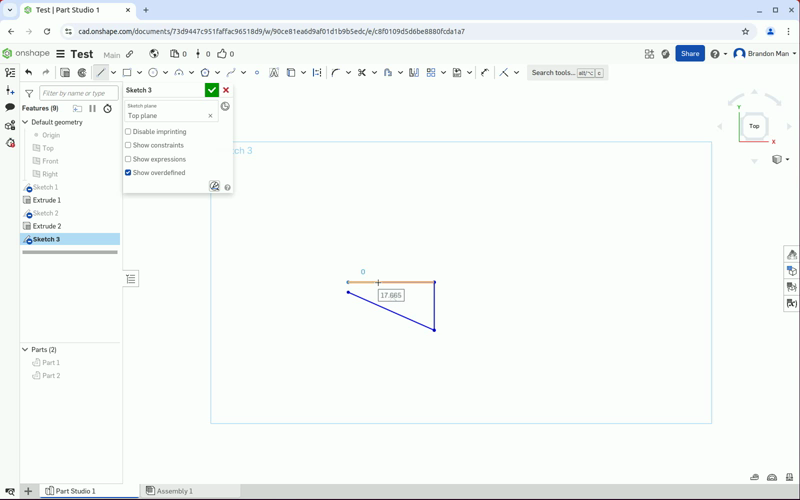
key_down(shift)
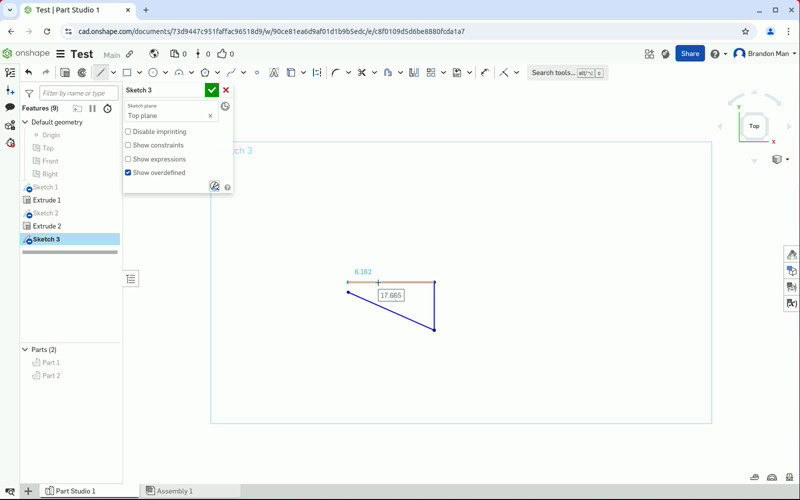
mouse_move(348, 292)
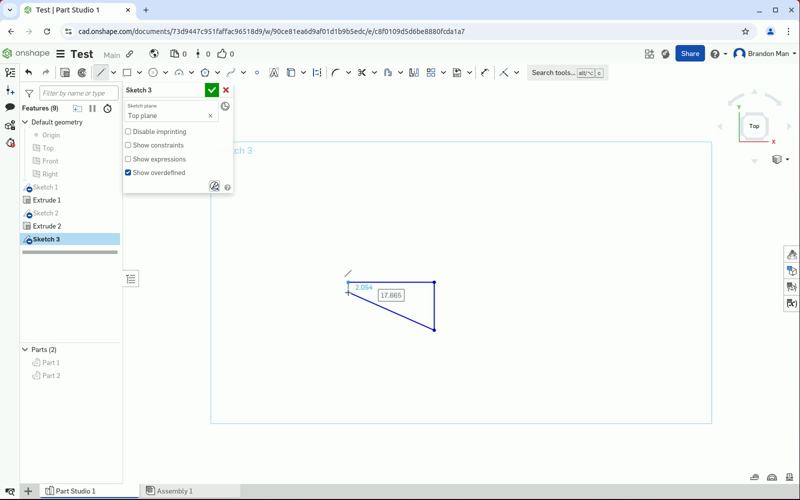
key_up(shift)
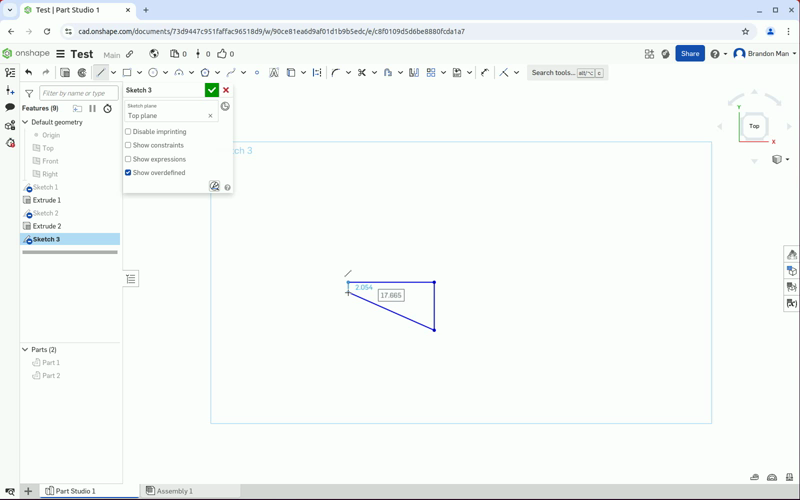
click(348, 292)
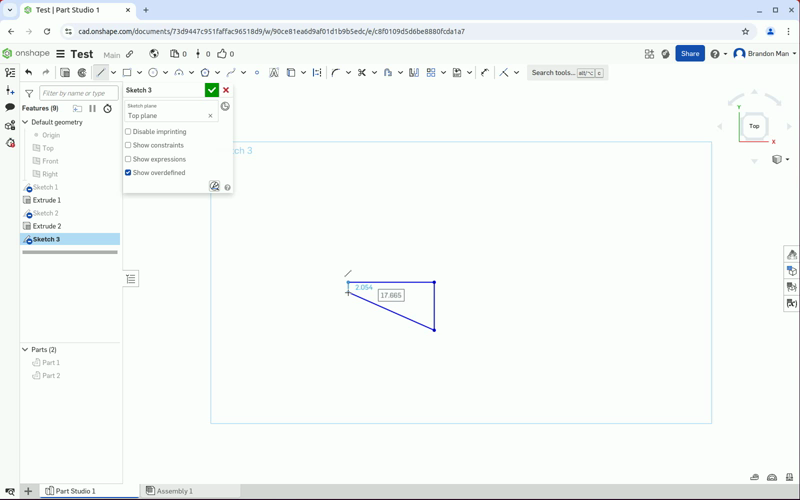
key(esc)
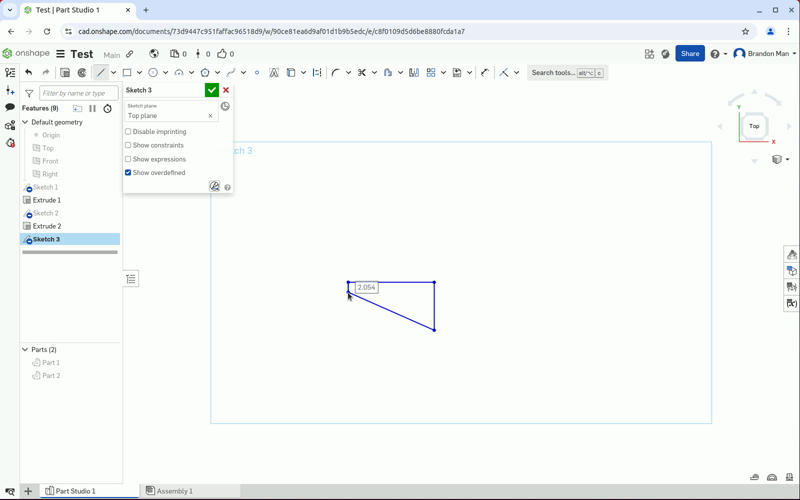
mouse_move(410, 300)
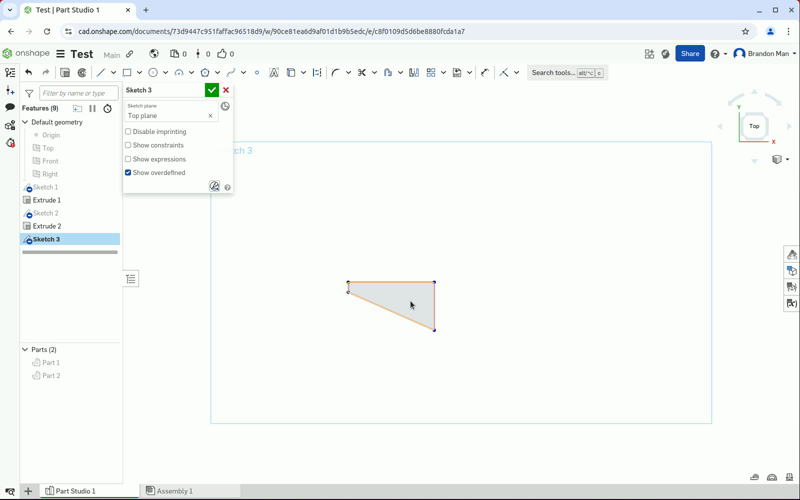
click(410, 300)
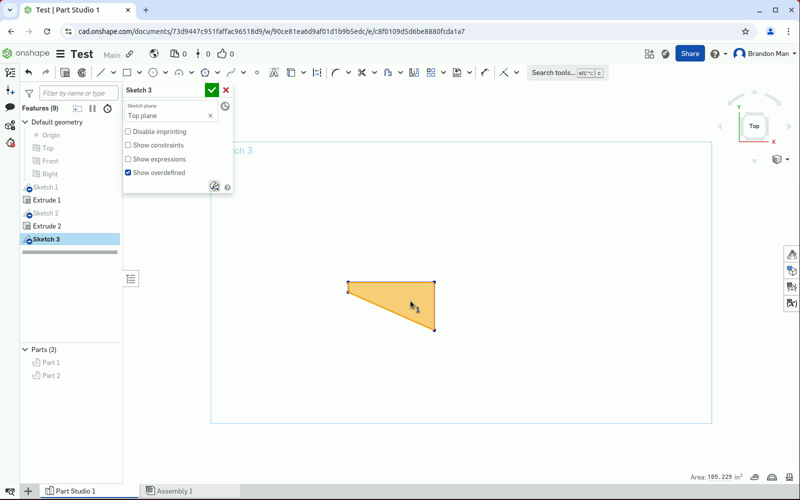
mouse_move(73, 352)
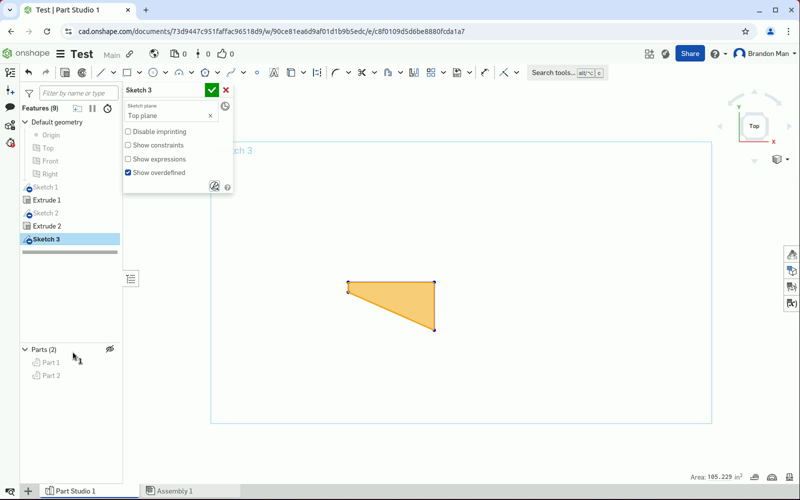
key(shift+y)
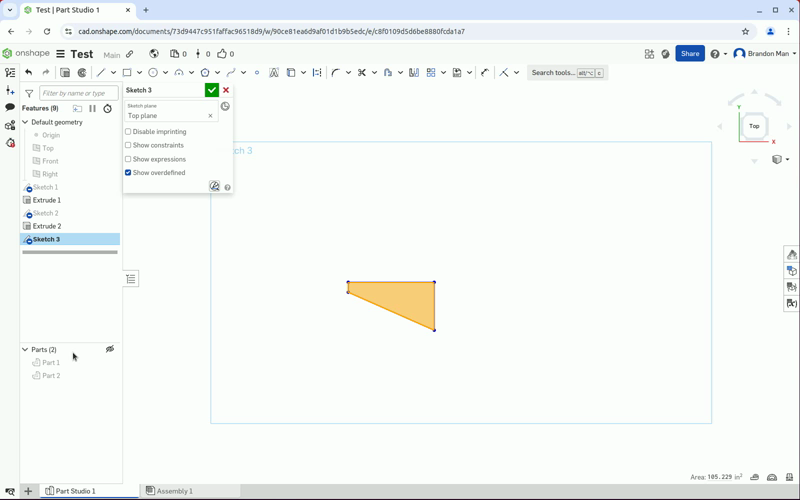
key(shift+e)
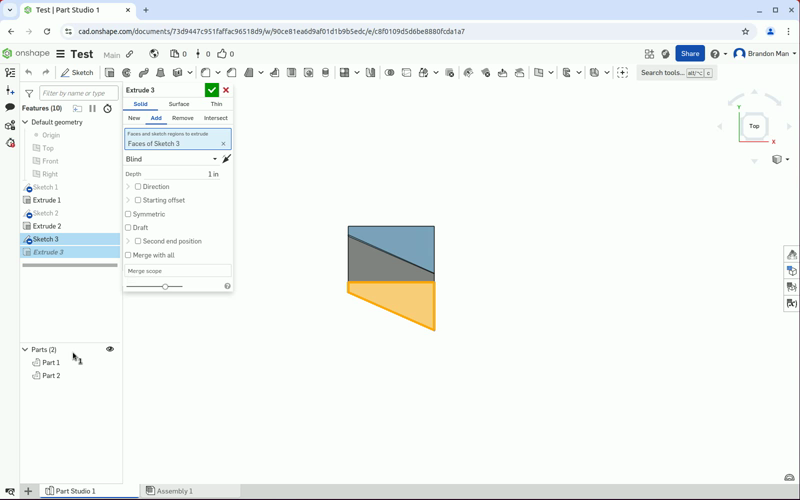
mouse_move(143, 106)
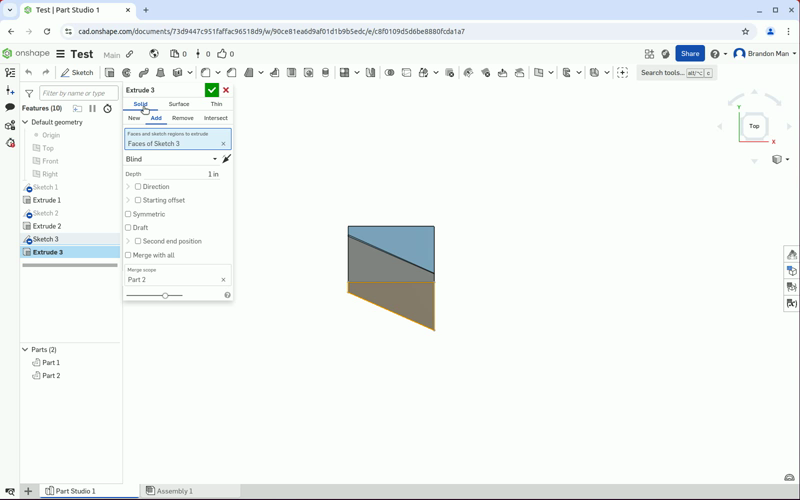
click(143, 106)
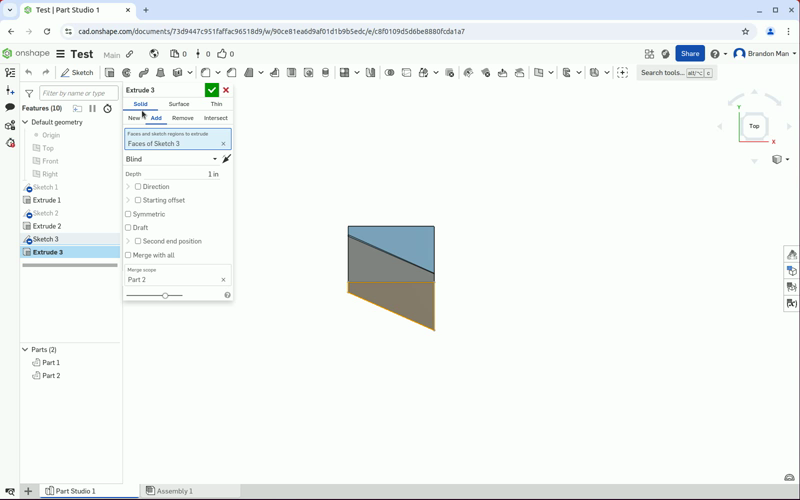
mouse_move(137, 120)
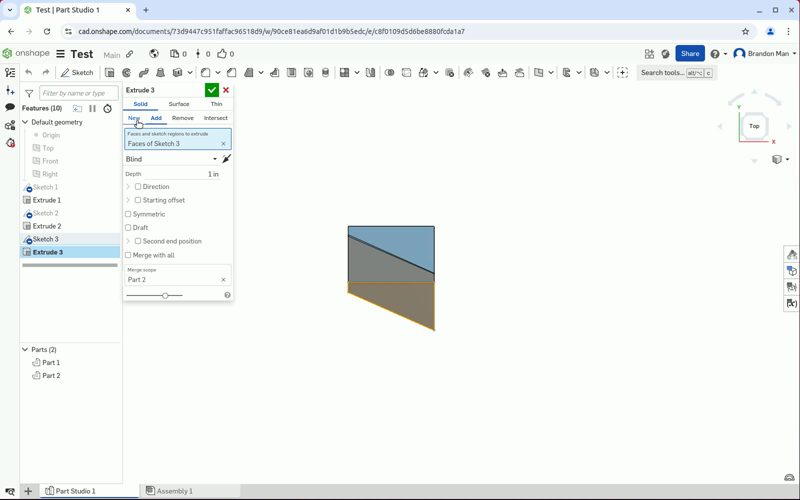
click(137, 120)
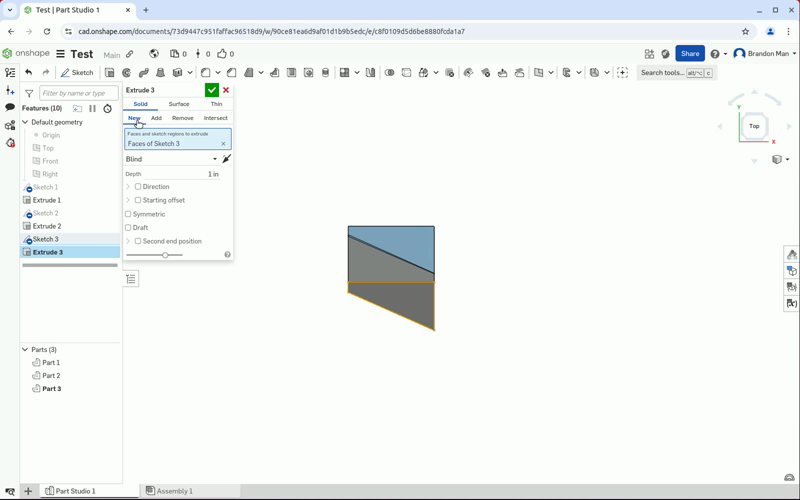
key(tab, 4)
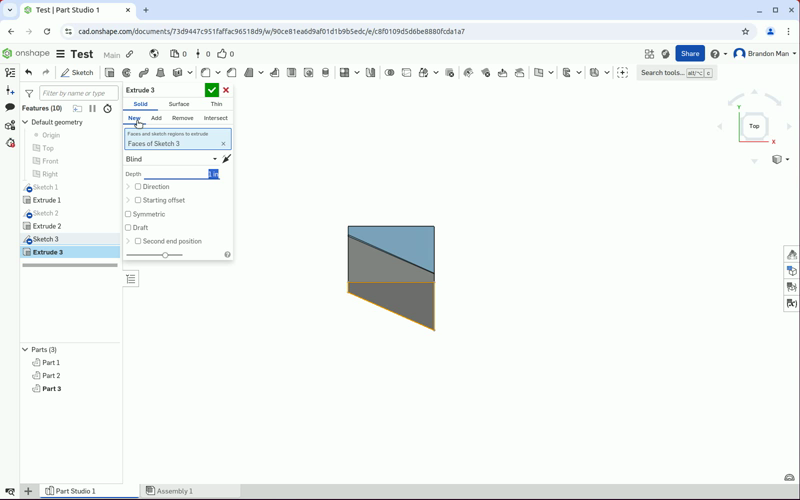
text(0.241)
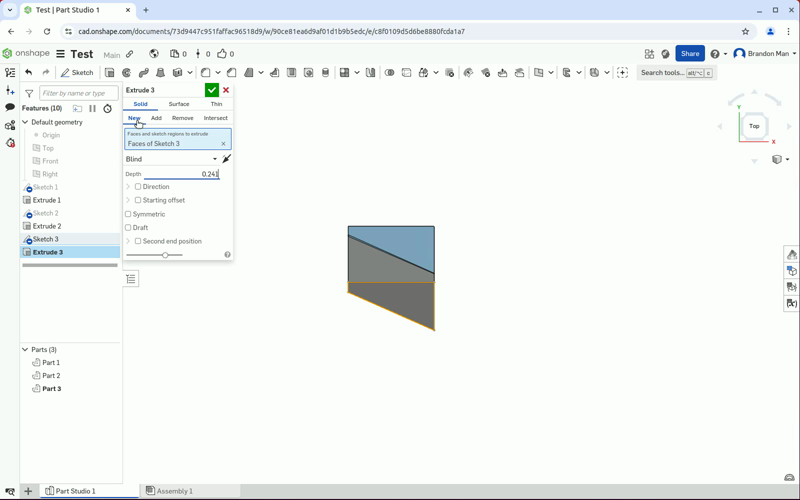
key(enter)
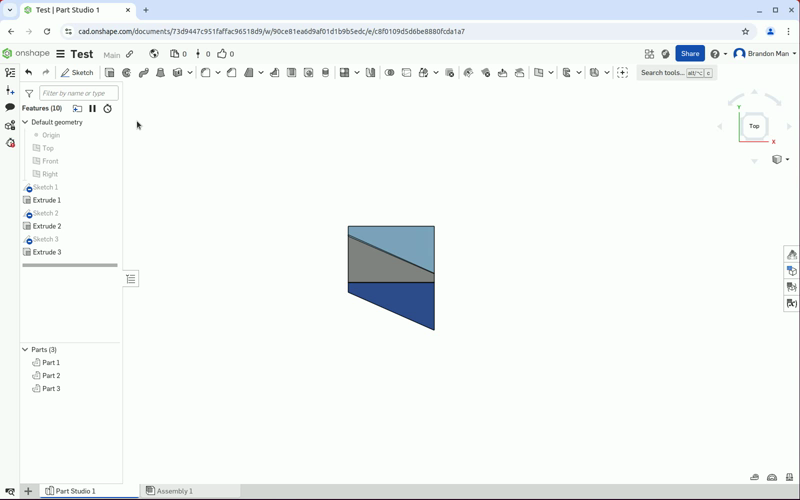
key(shift+h)
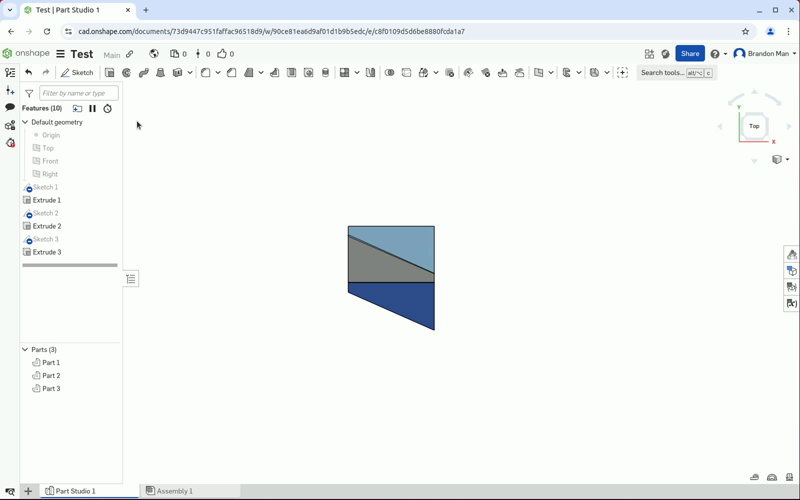
key(shift+h)
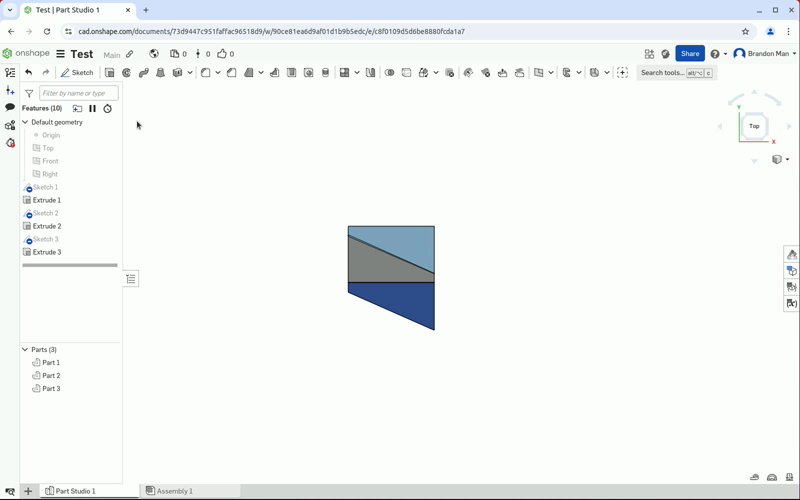
mouse_move(73, 189)
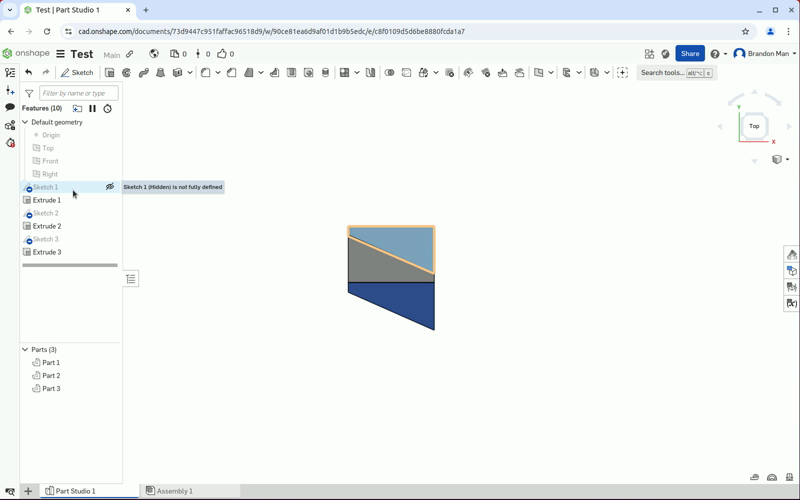
click(73, 189)
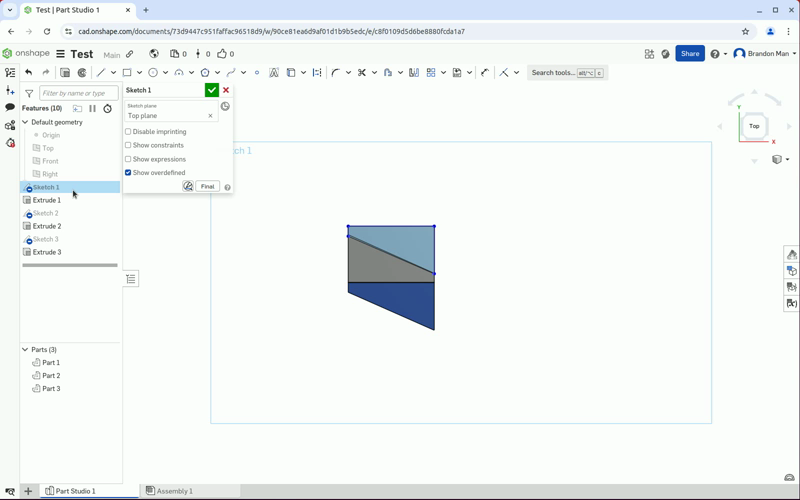
mouse_move(229, 92)
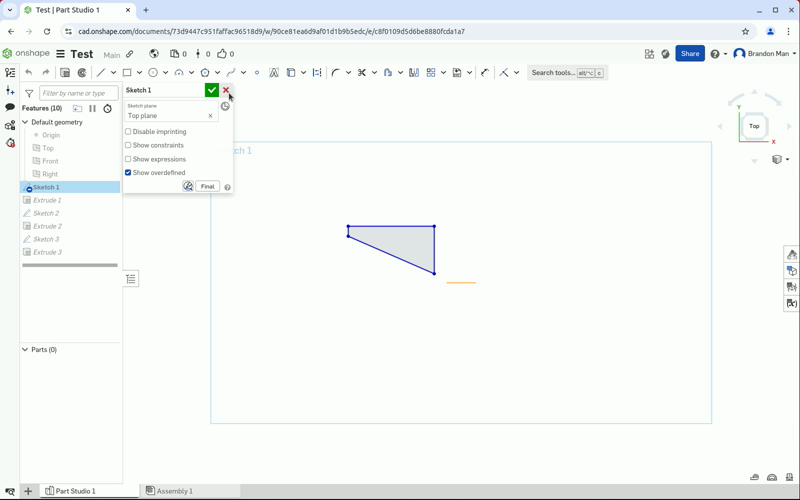
click(229, 92)
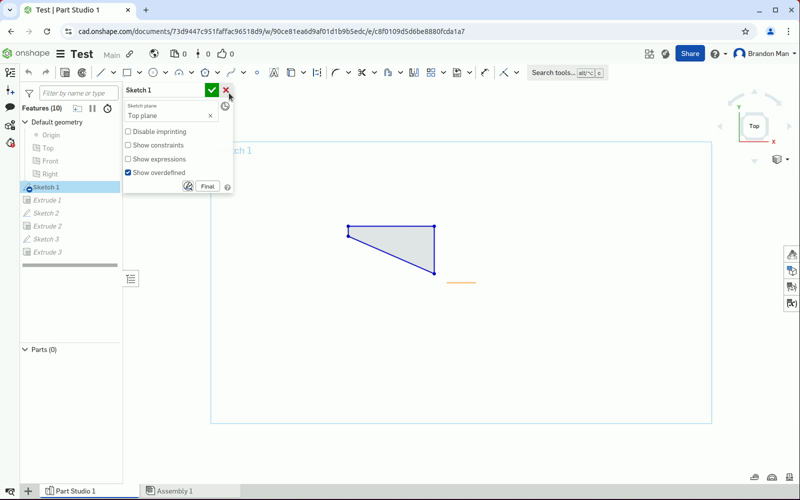
key(shift+s)
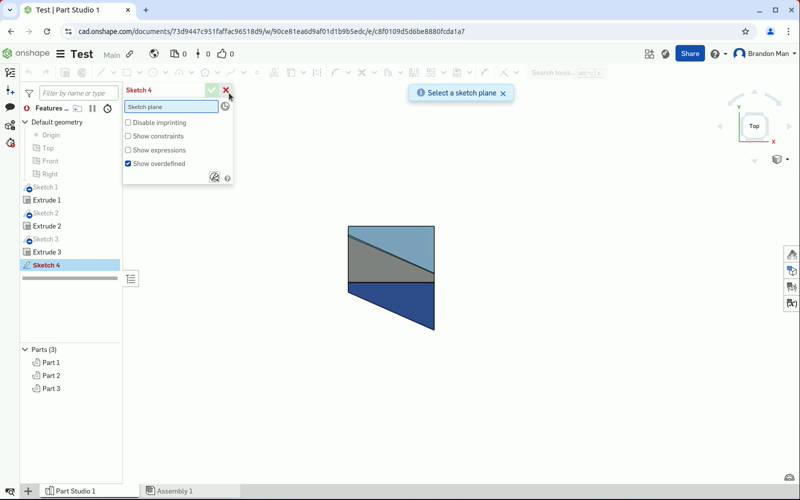
mouse_move(73, 150)
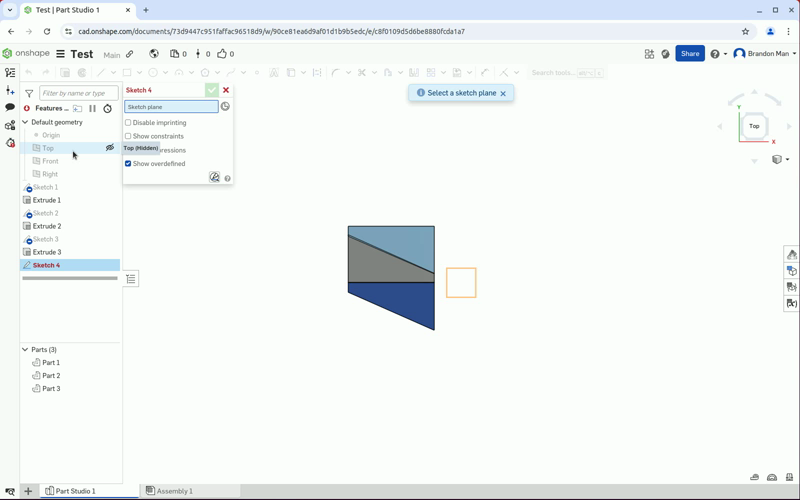
click(73, 150)
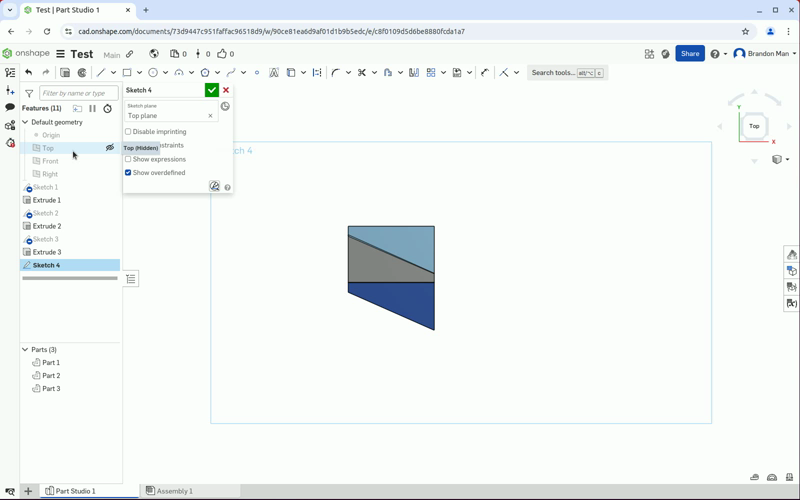
mouse_move(73, 352)
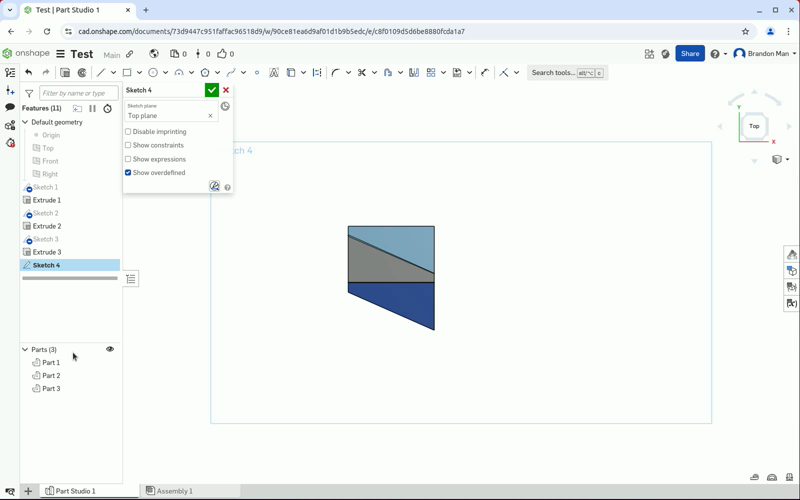
key(y)
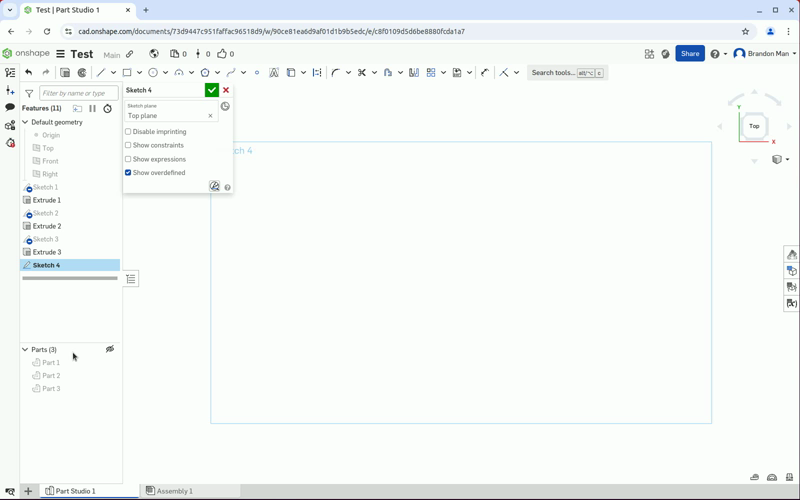
key(l)
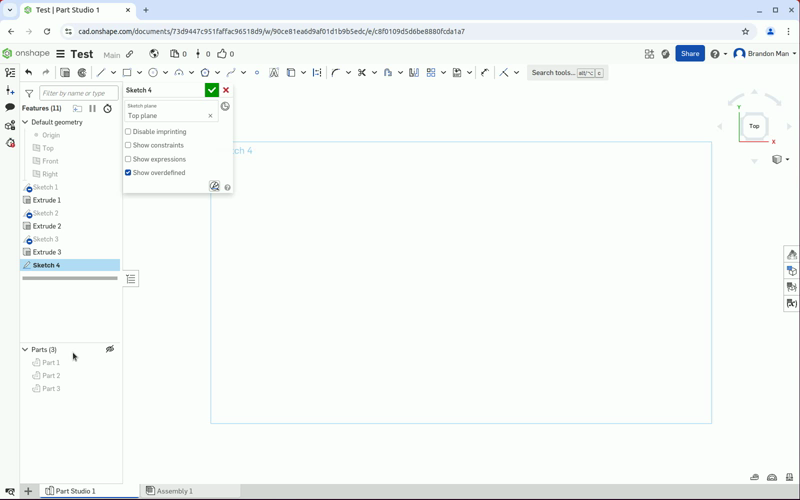
key_down(shift)
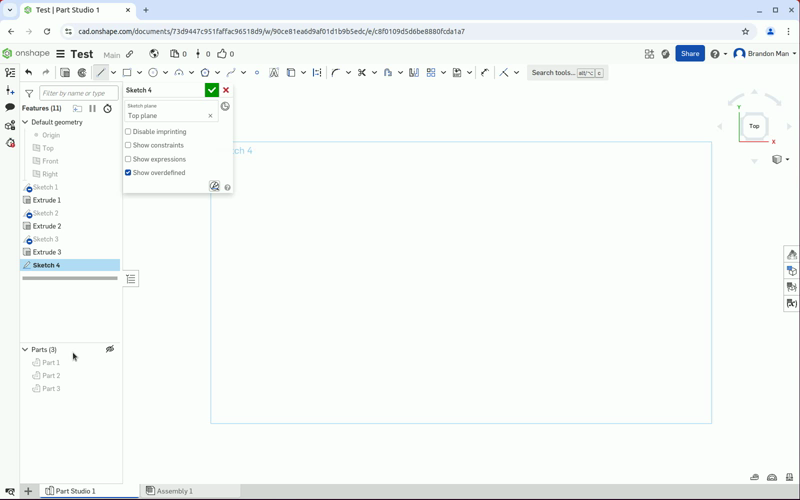
mouse_move(348, 339)
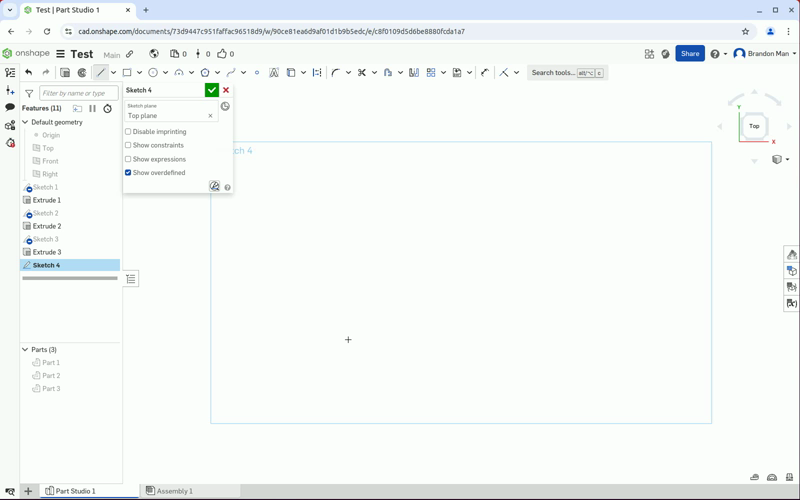
click(348, 339)
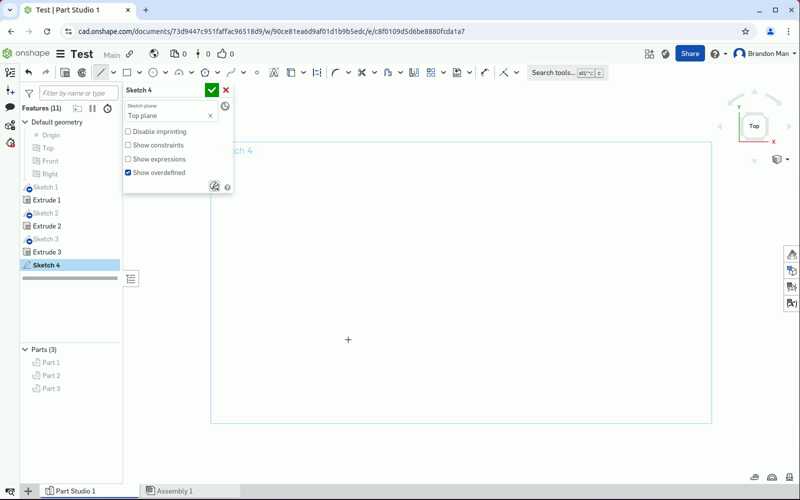
key_up(shift)
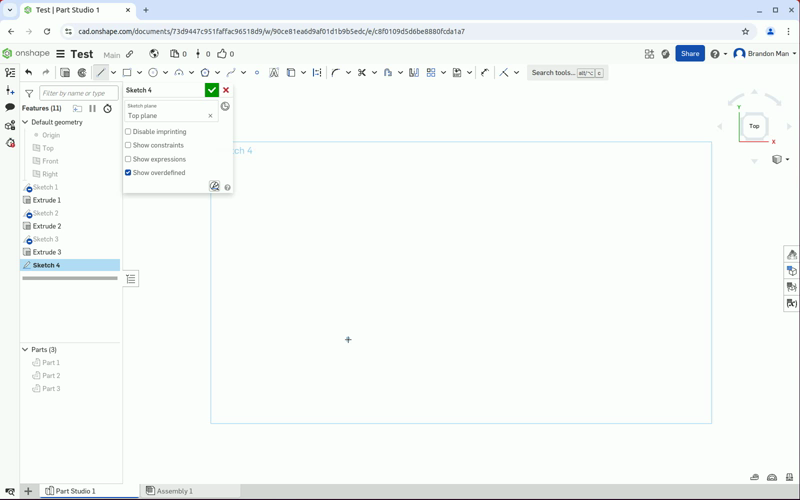
key_down(shift)
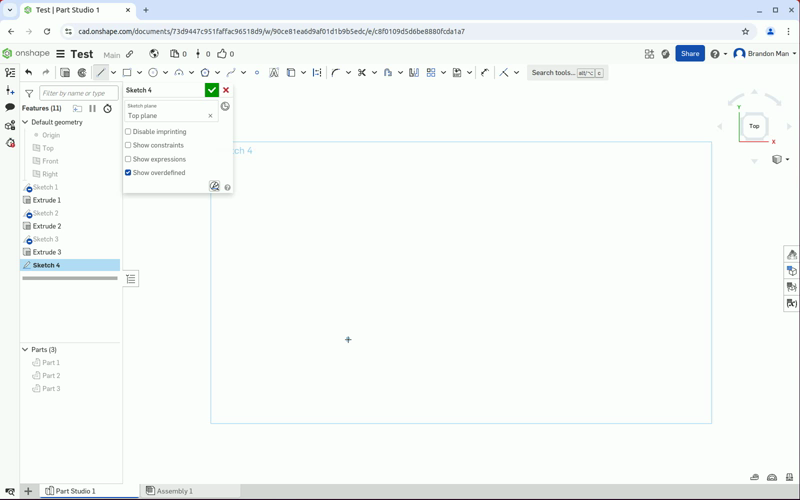
mouse_move(434, 339)
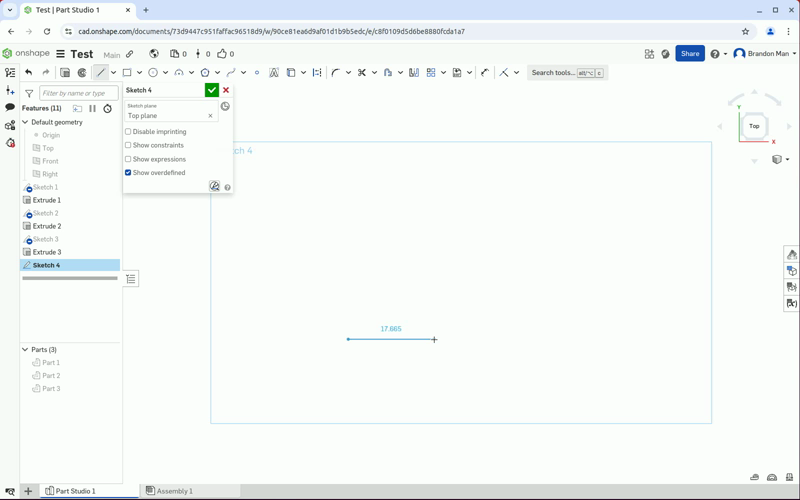
click(434, 339)
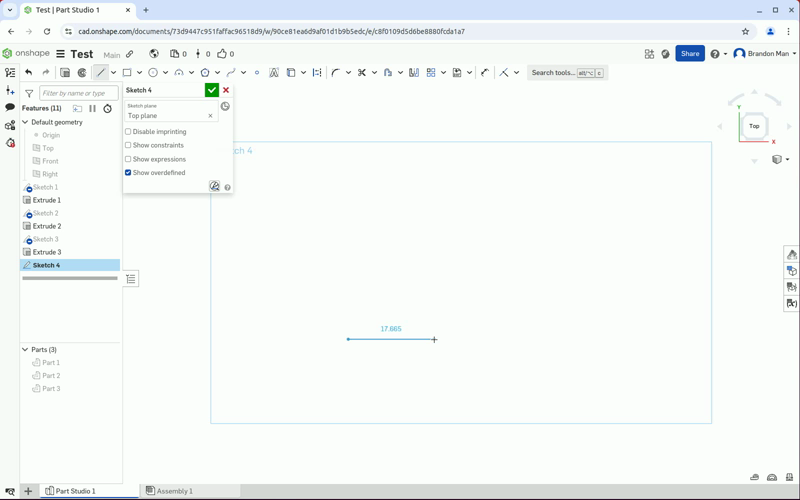
key_up(shift)
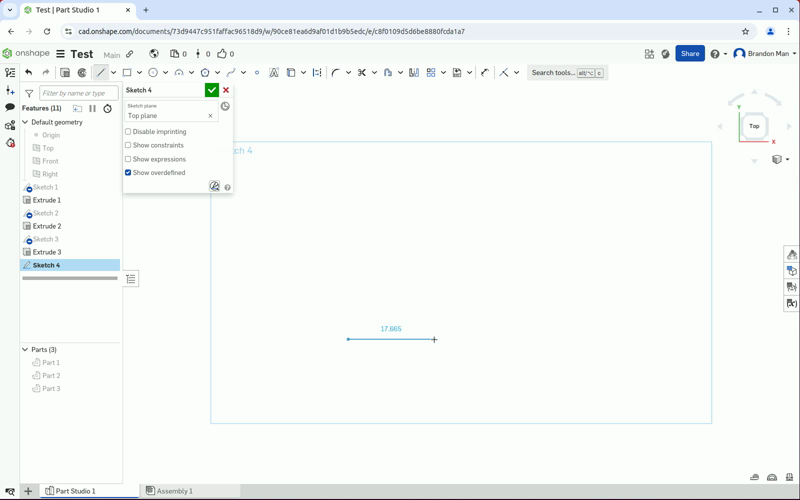
key_down(shift)
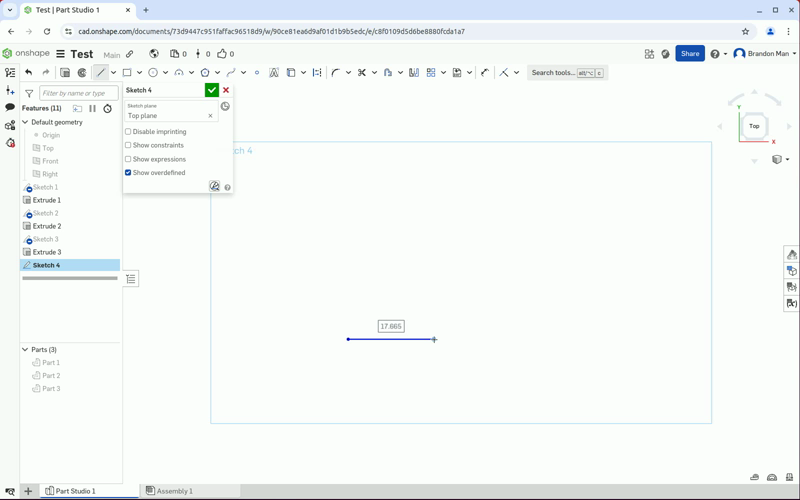
mouse_move(464, 339)
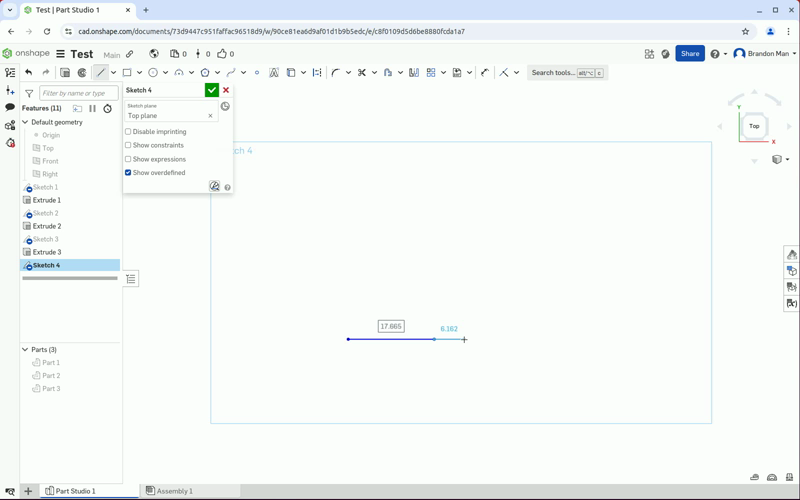
mouse_move(434, 329)
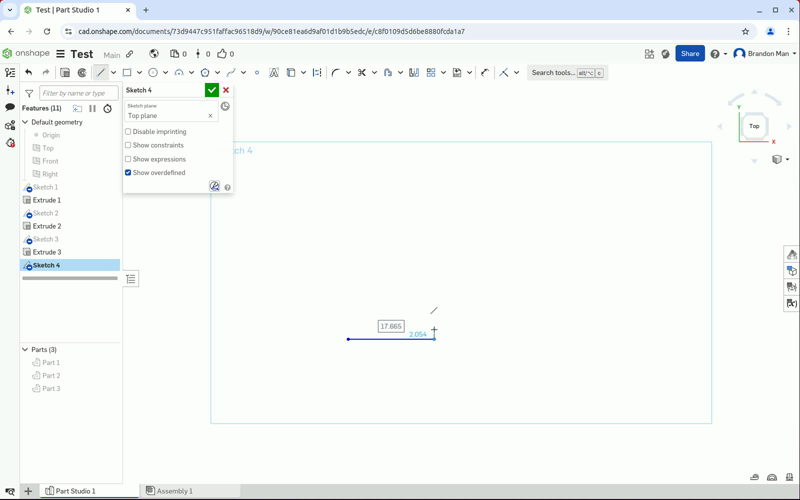
click(434, 329)
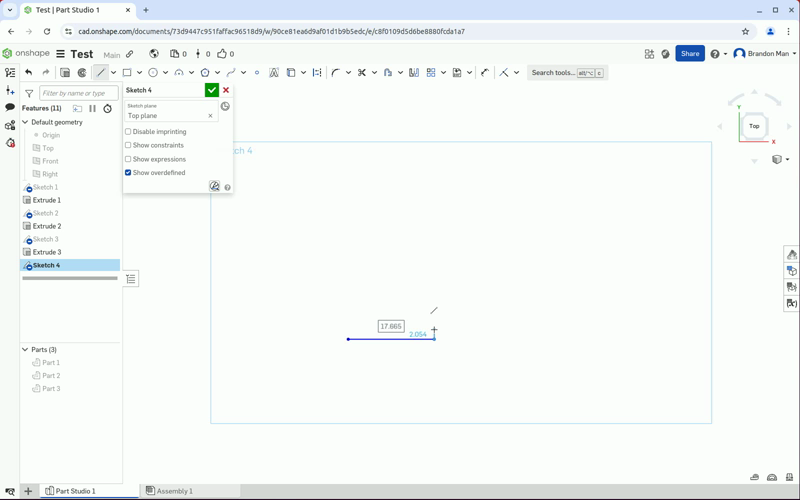
key_up(shift)
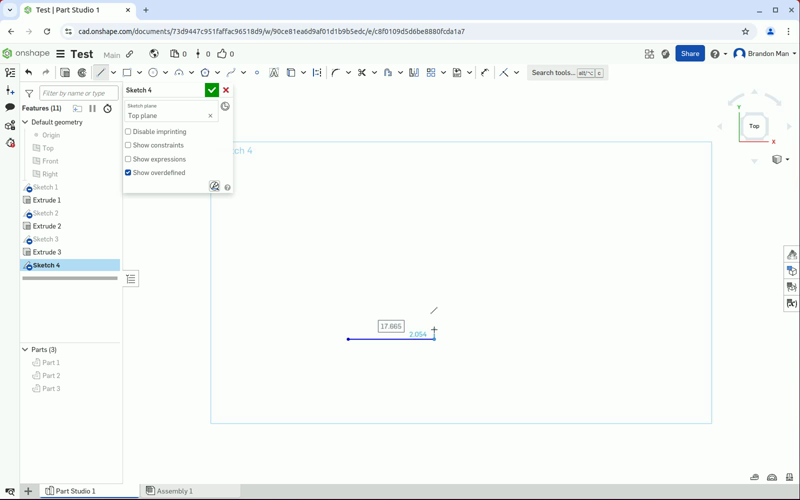
key_down(shift)
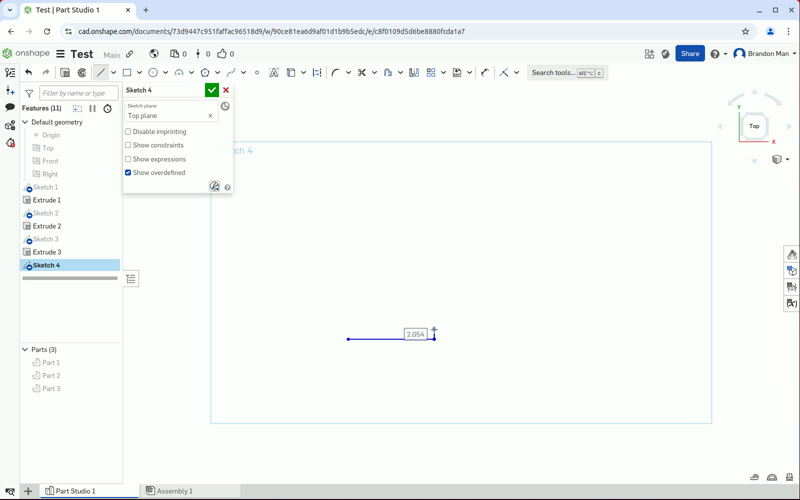
mouse_move(348, 291)
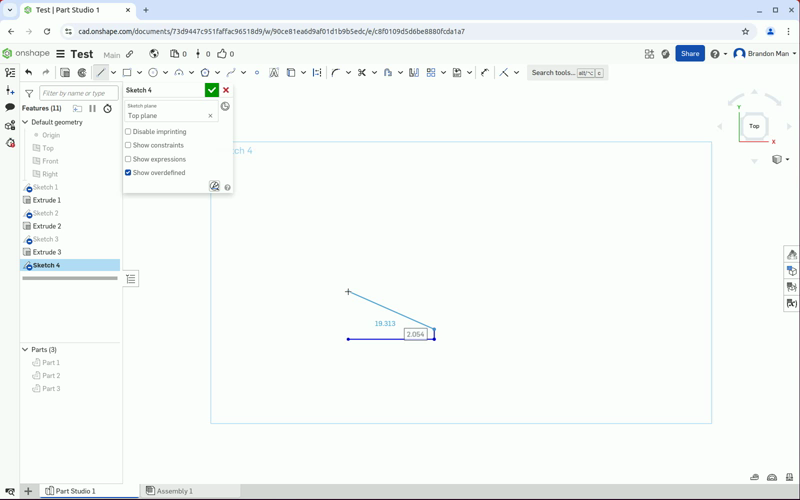
click(348, 291)
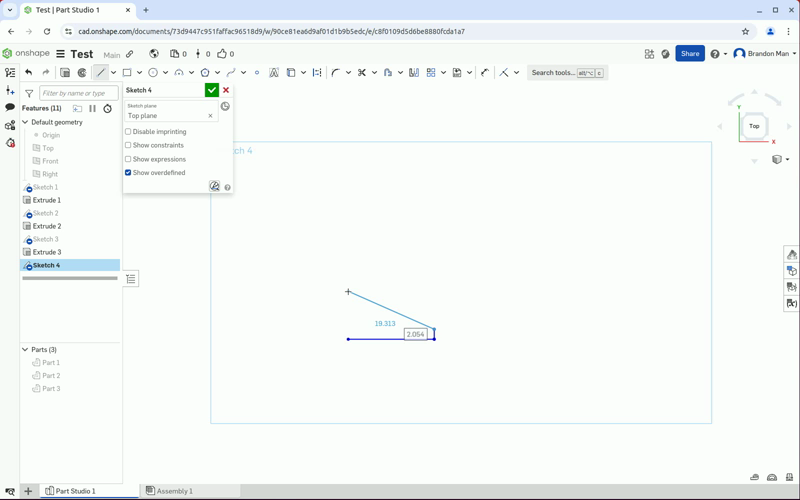
key_up(shift)
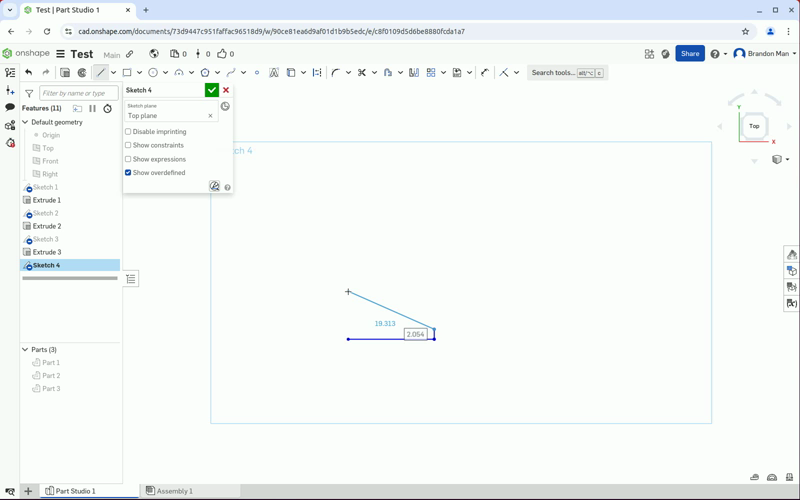
mouse_move(378, 291)
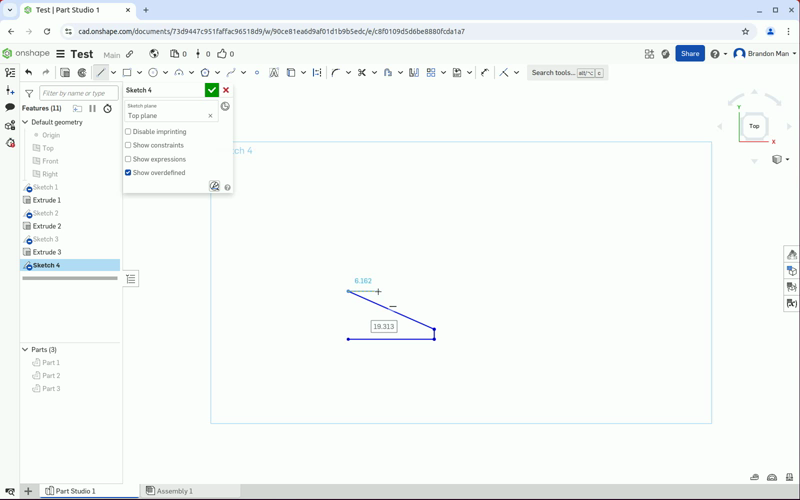
key_down(shift)
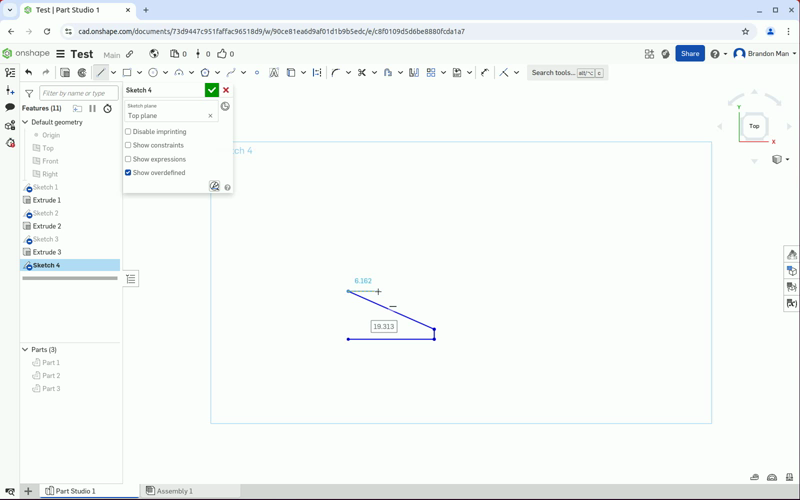
mouse_move(348, 339)
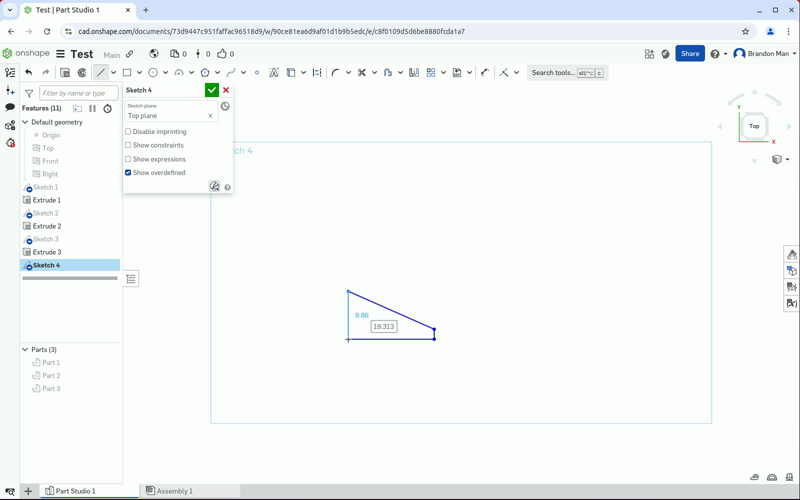
key_up(shift)
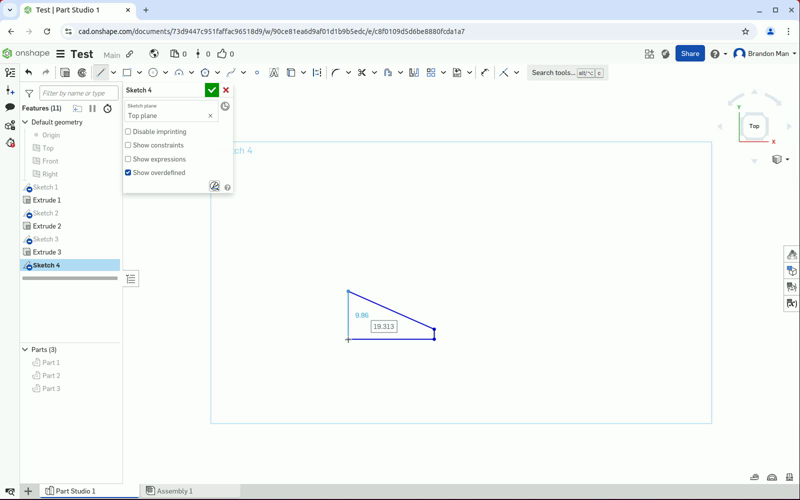
click(348, 339)
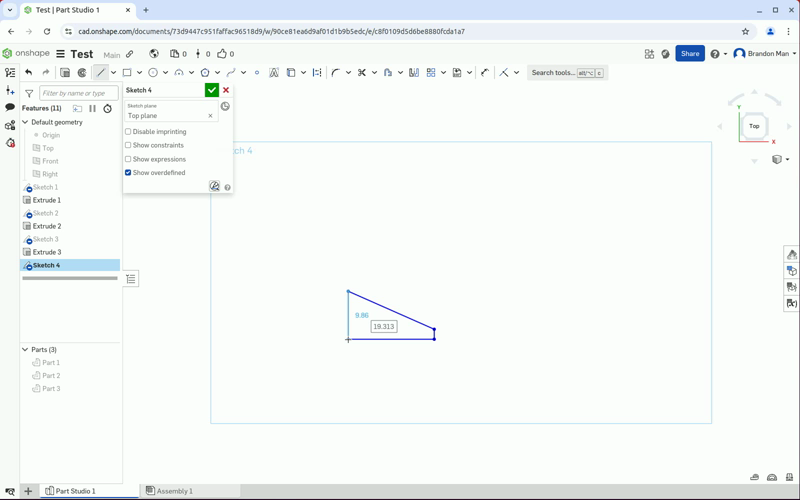
key(esc)
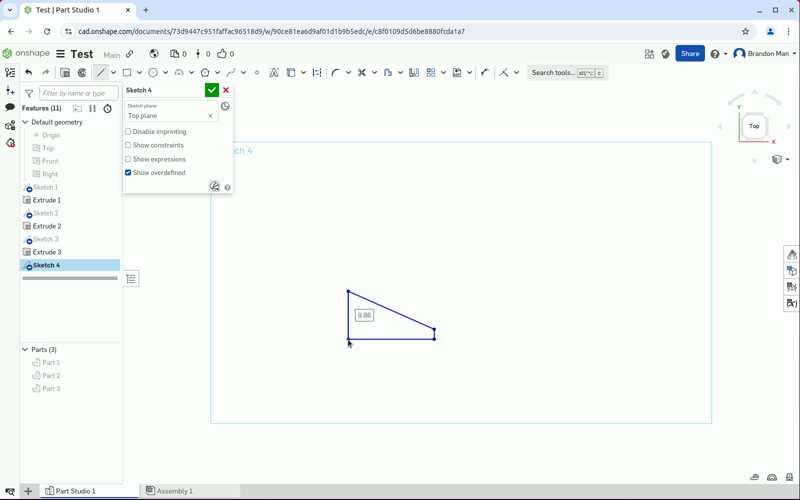
mouse_move(353, 325)
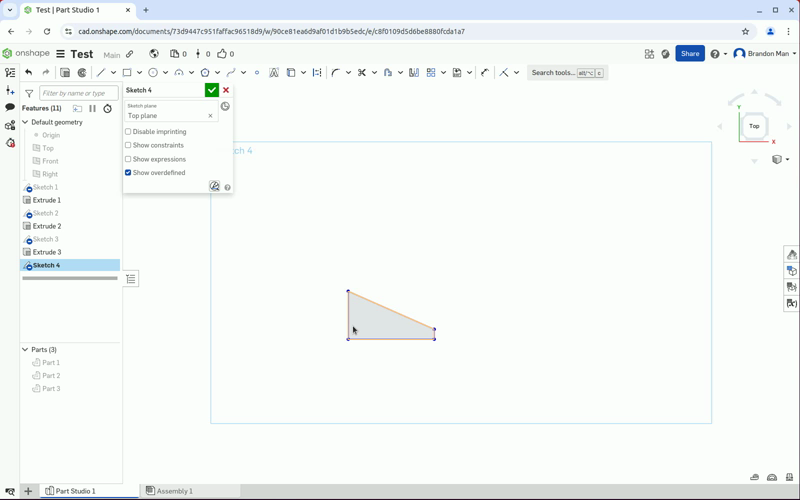
click(353, 325)
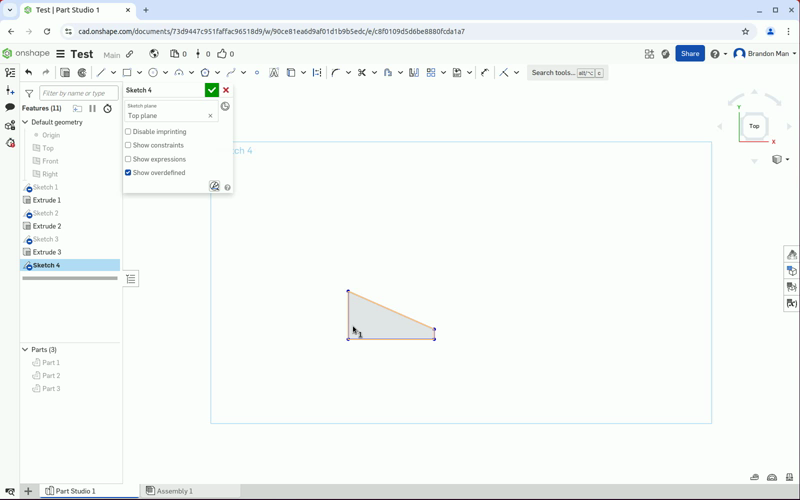
mouse_move(73, 352)
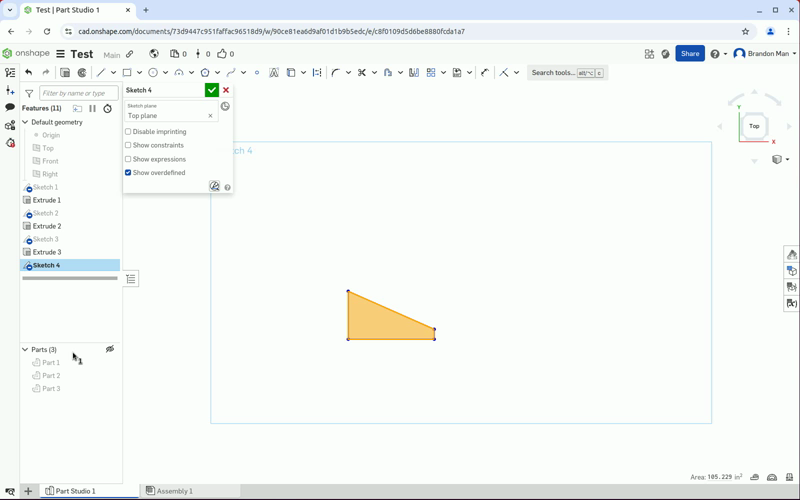
key(shift+y)
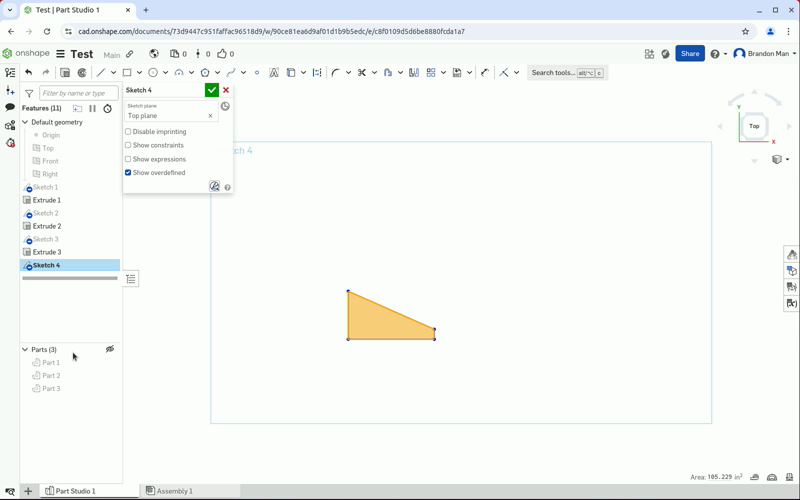
key(shift+e)
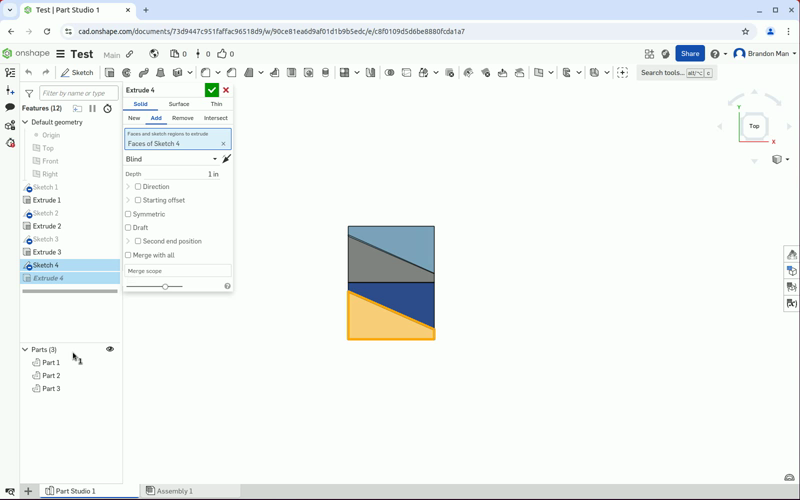
mouse_move(143, 106)
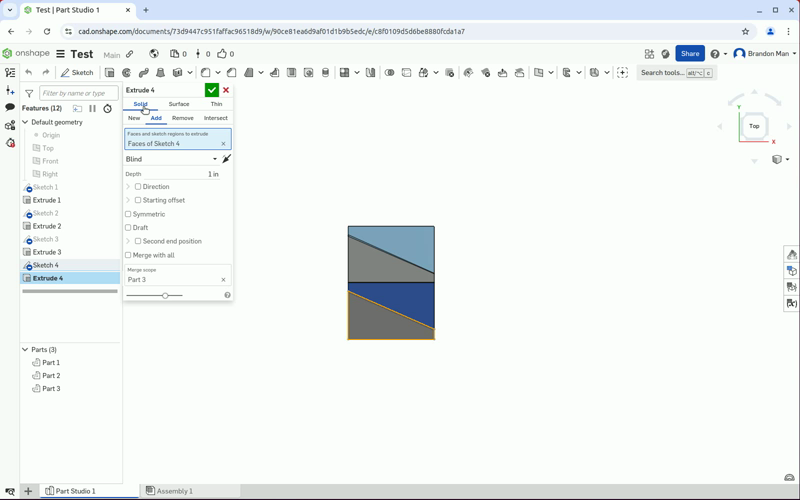
click(143, 106)
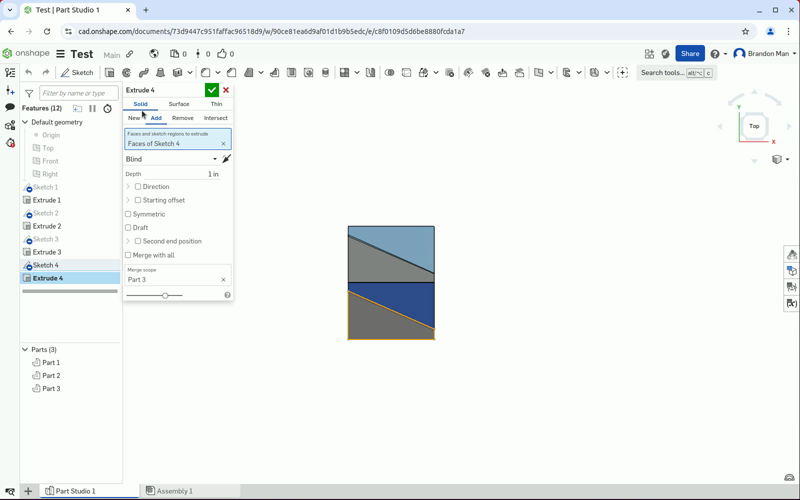
mouse_move(137, 120)
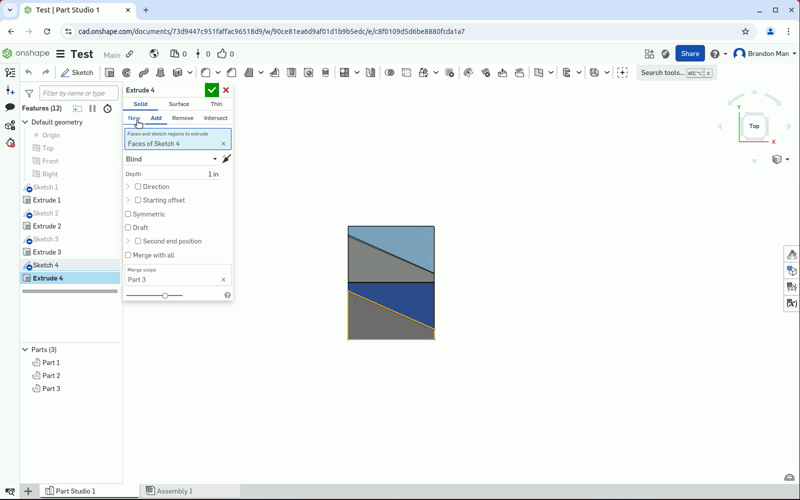
click(137, 120)
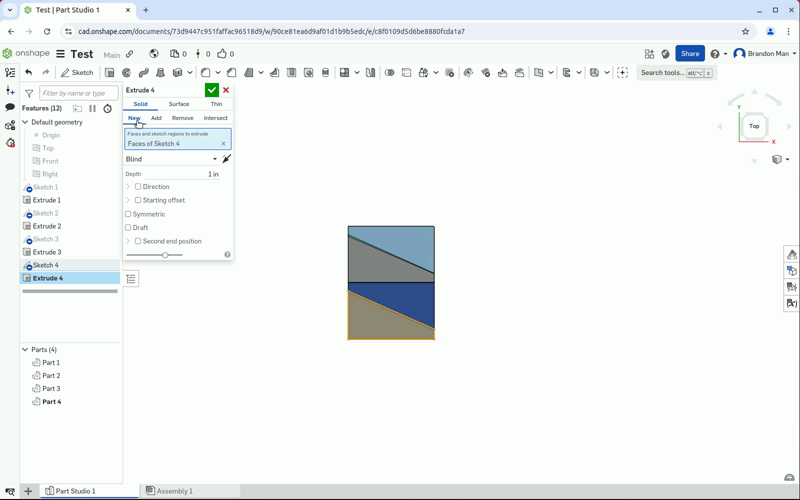
key(tab, 4)
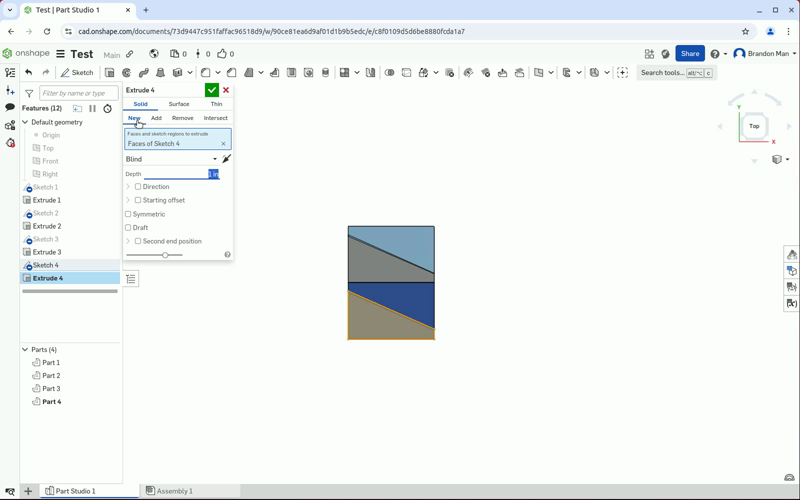
text(0.241)
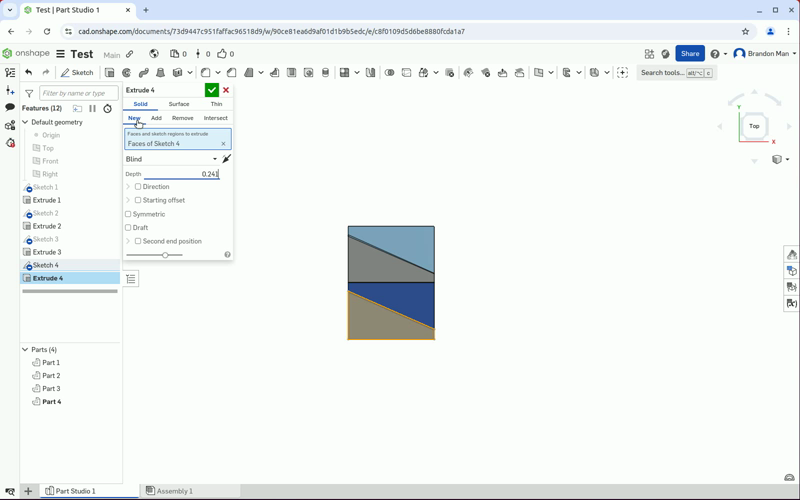
key(enter)
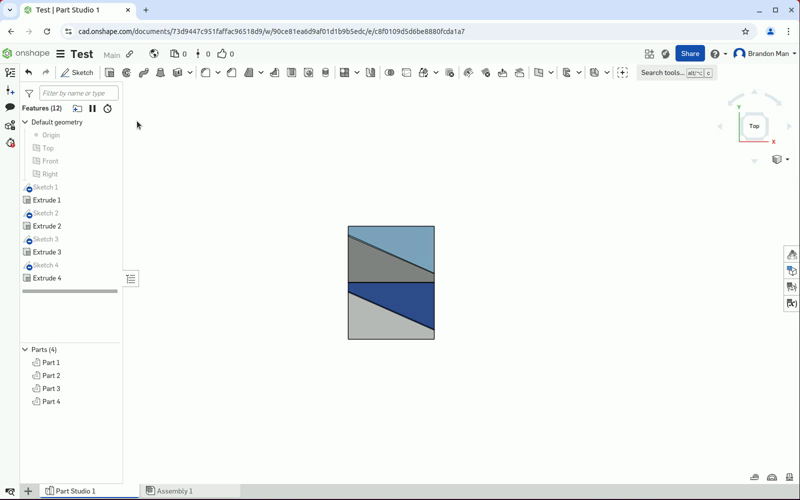
key(shift+h)
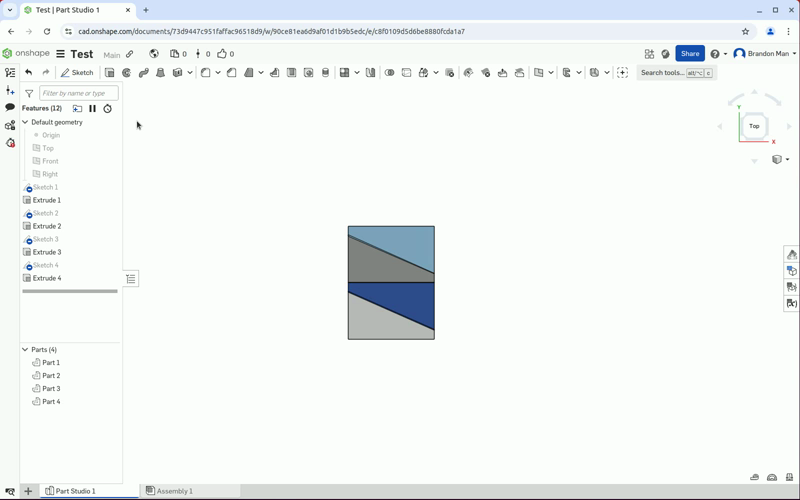
key(shift+h)
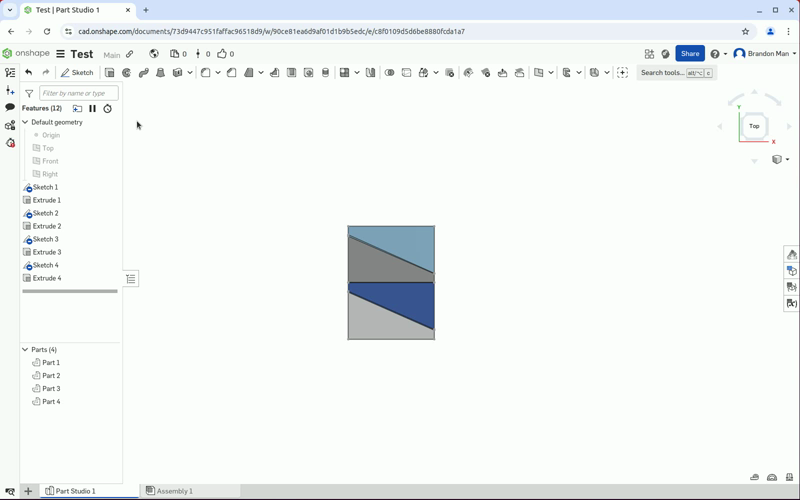
key(shift+7)
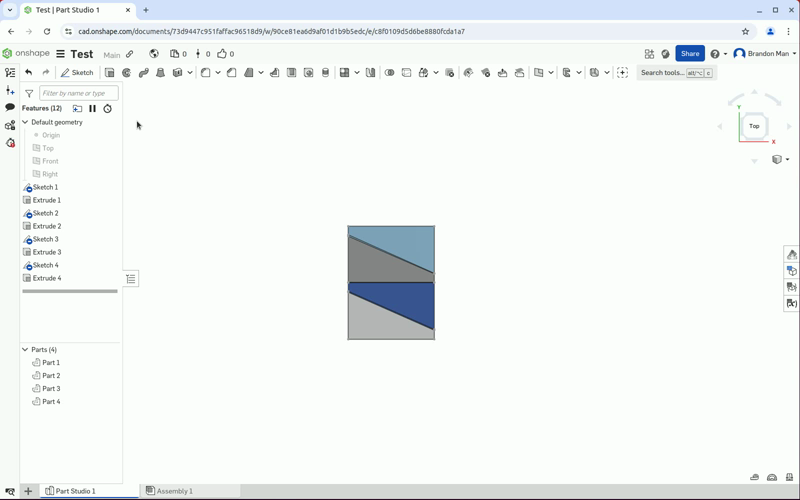
key(up, 3)
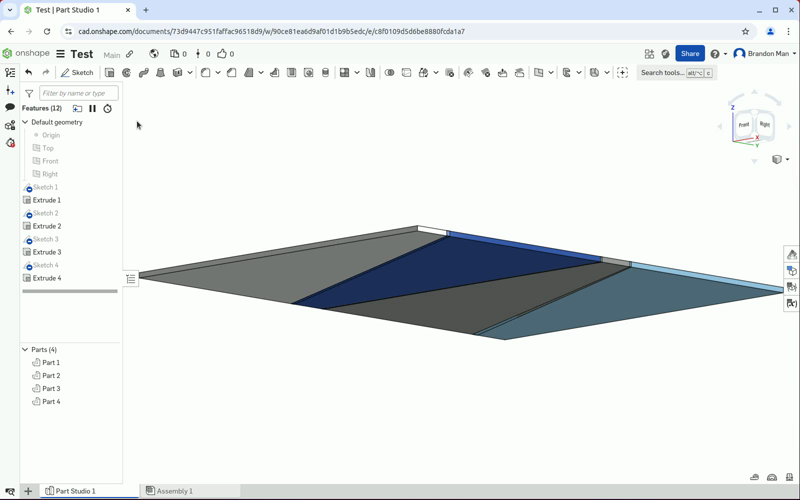
key(left, 3)
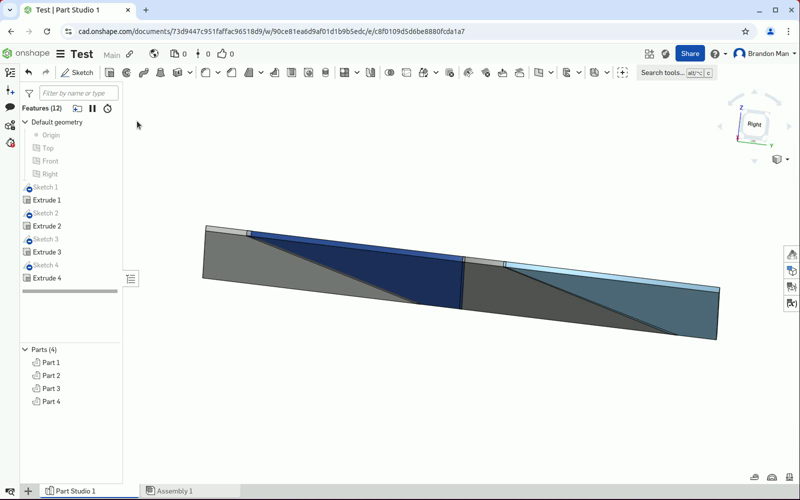
key(right, 3)
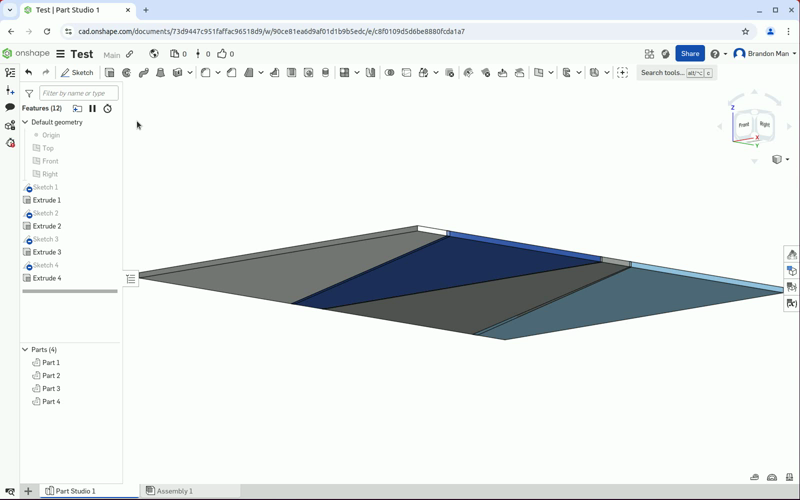
key(down, 3)
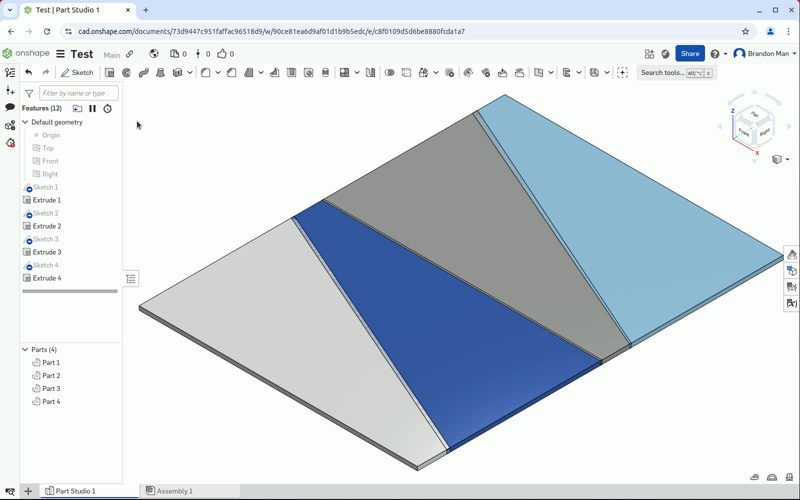
mouse_move(73, 189)
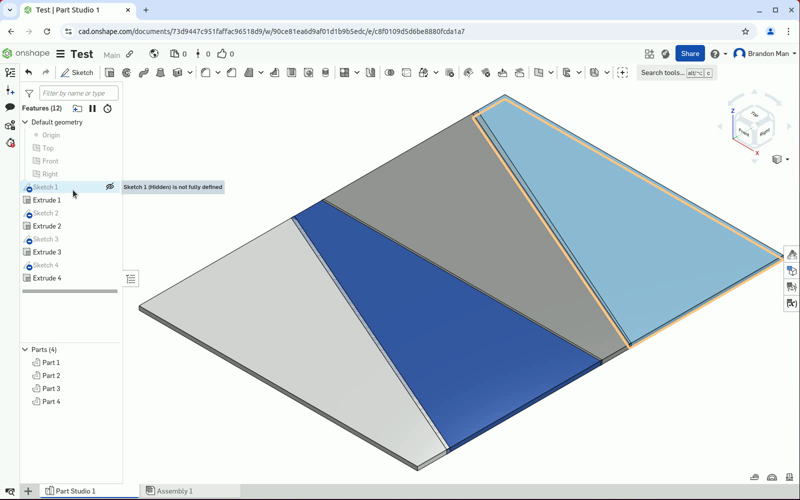
click(73, 189)